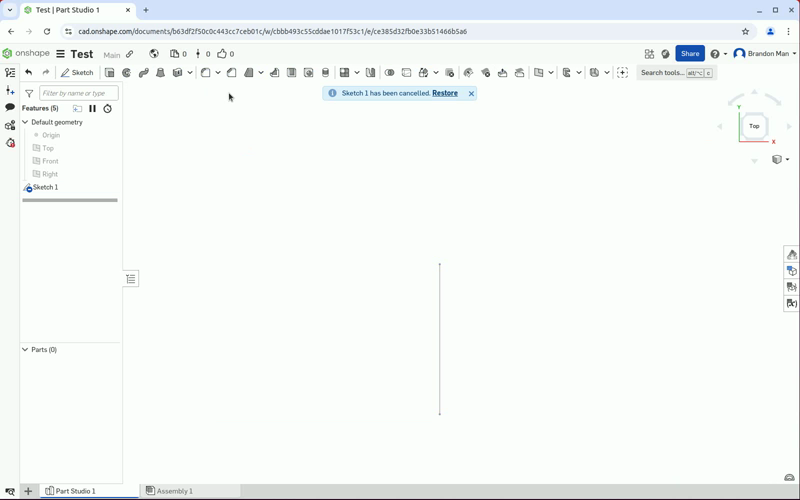
key(shift+h)
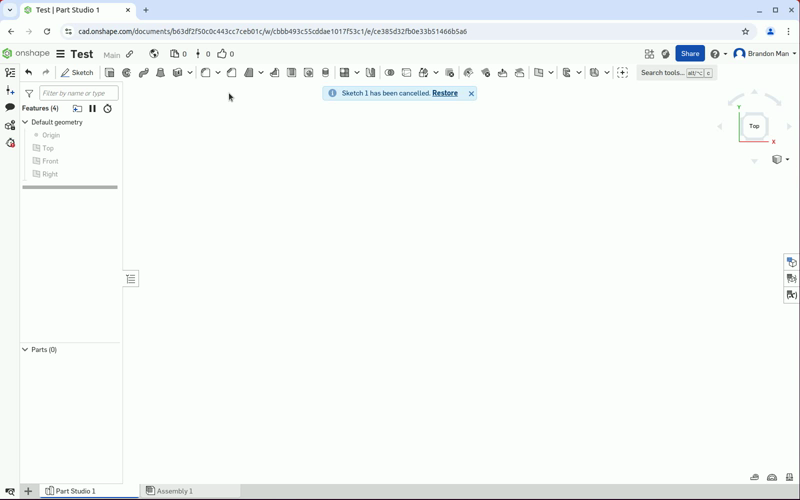
mouse_move(73, 352)
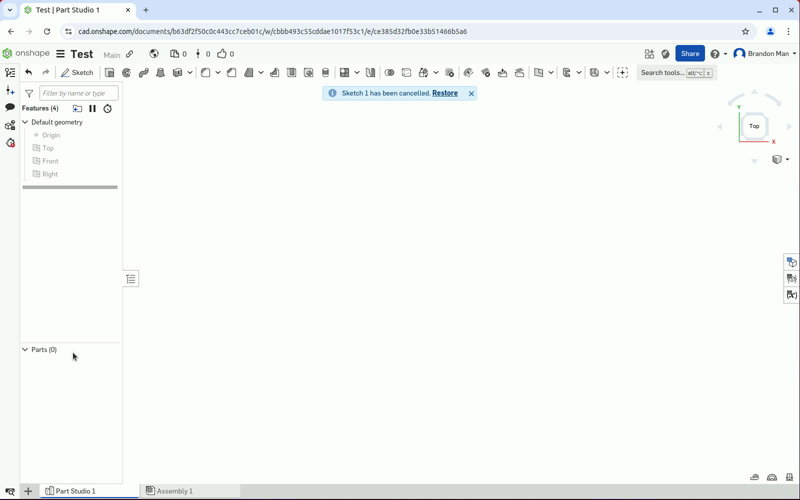
key(y)
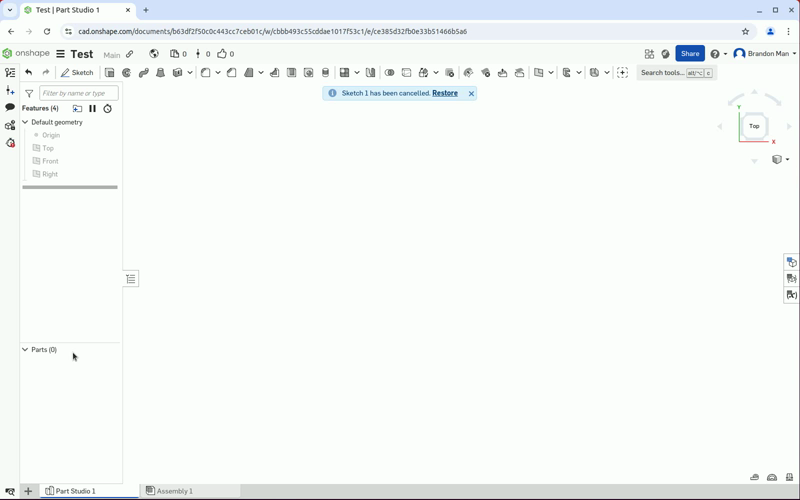
key(shift+p)
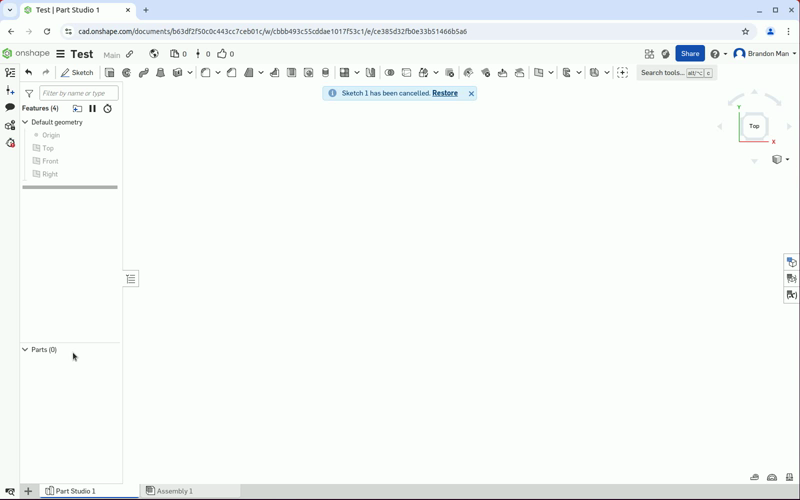
key(space)
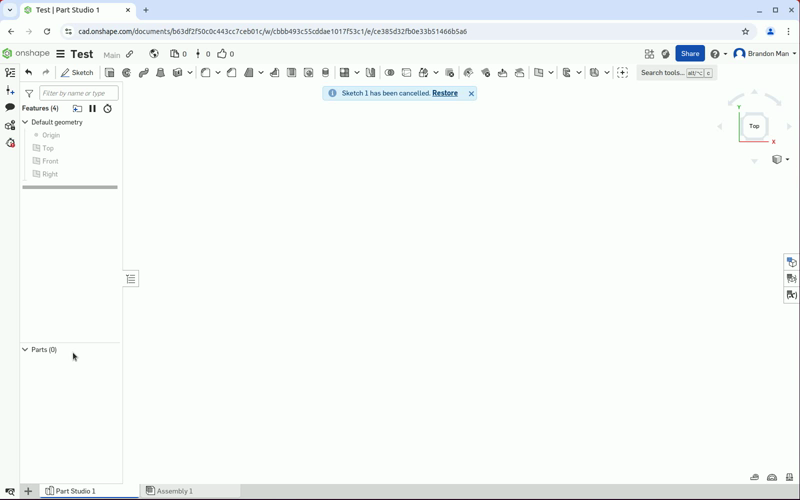
key_down(shift)
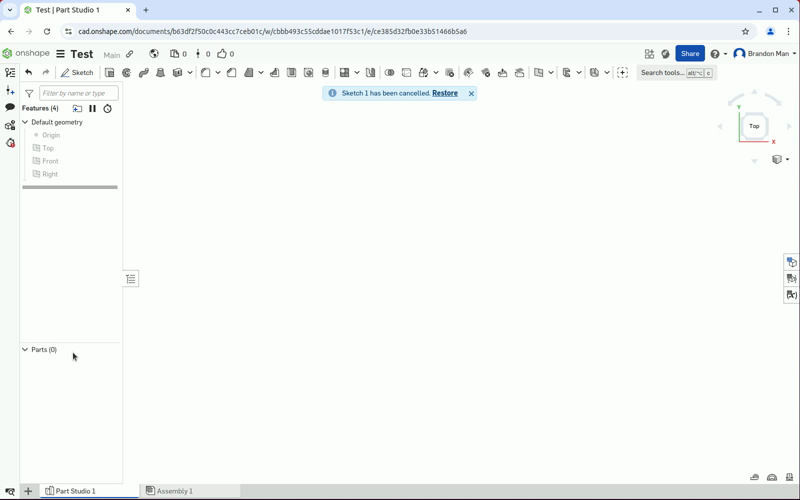
key(up)
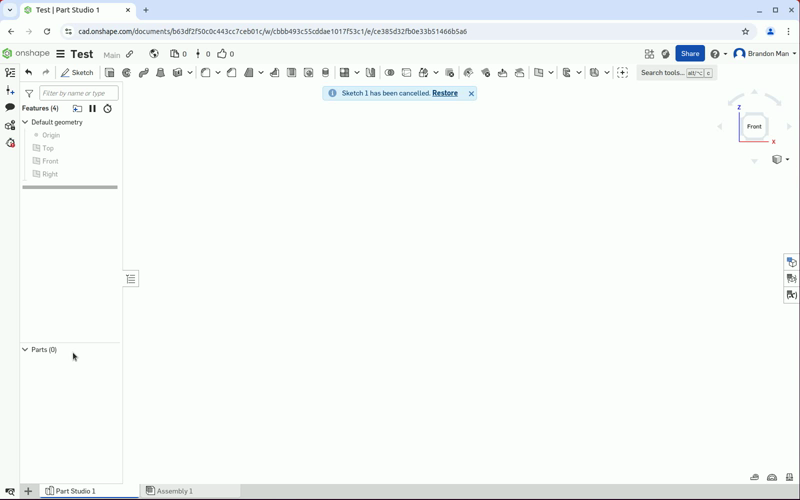
key_up(shift)
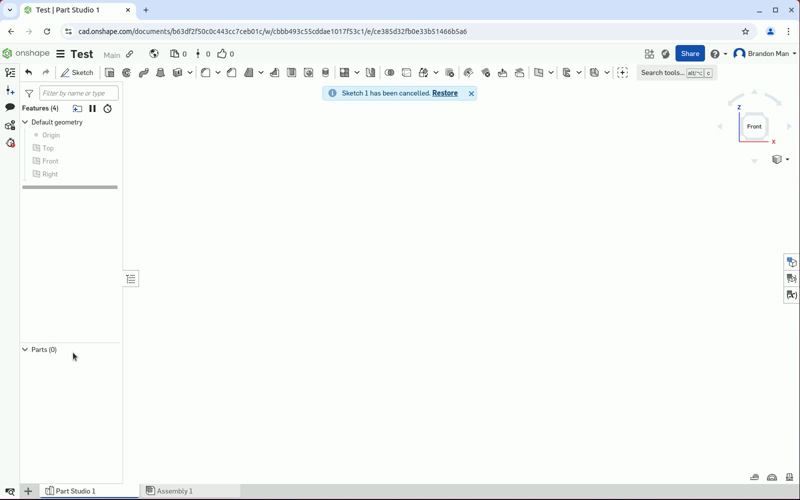
key(space)
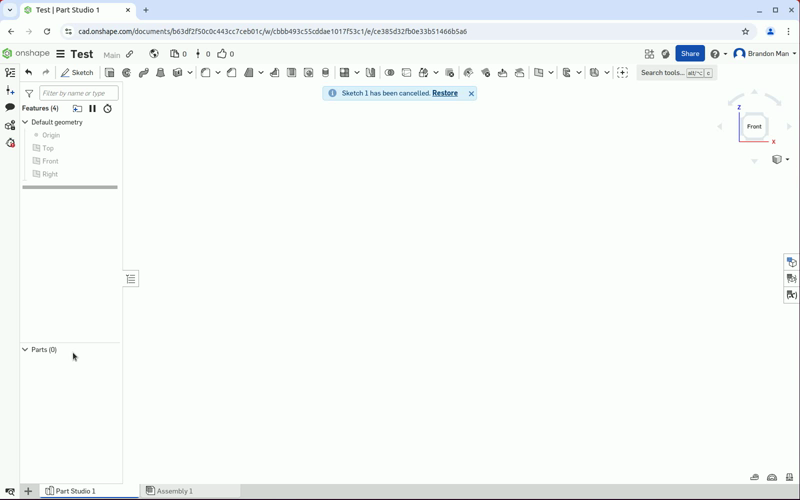
key_down(shift)
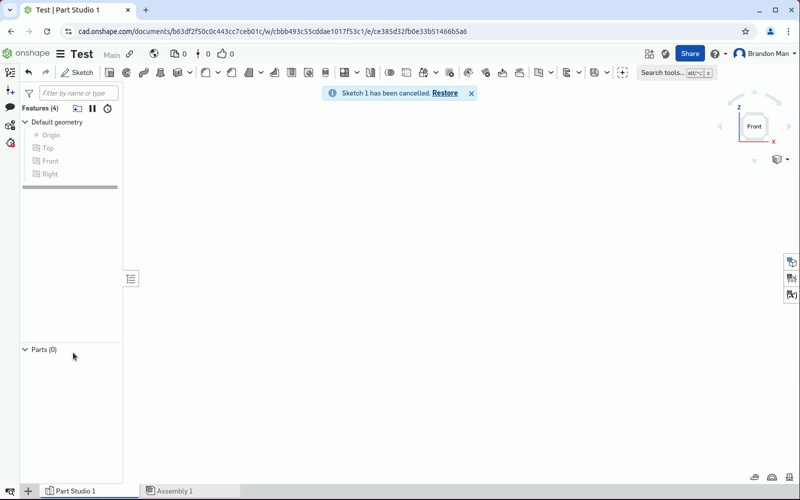
key(left)
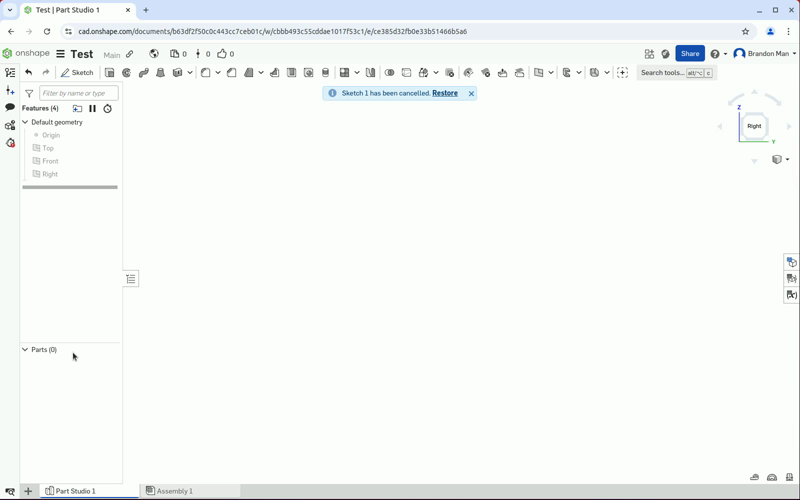
key_up(shift)
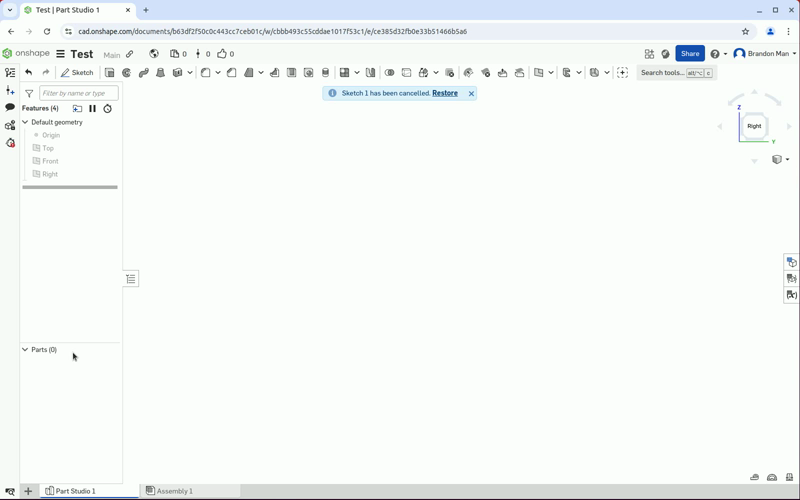
mouse_move(73, 352)
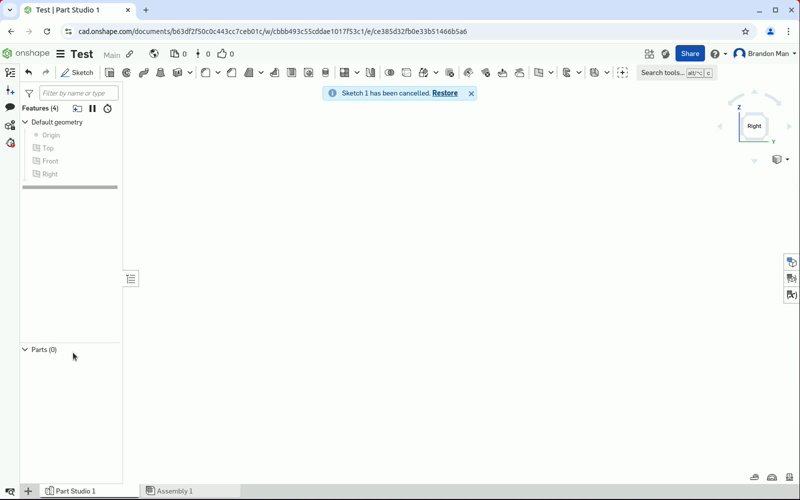
key(shift+y)
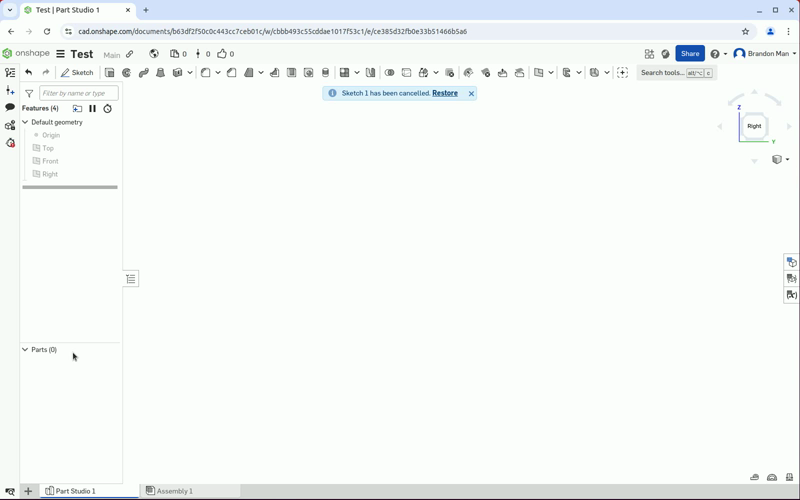
key(shift+s)
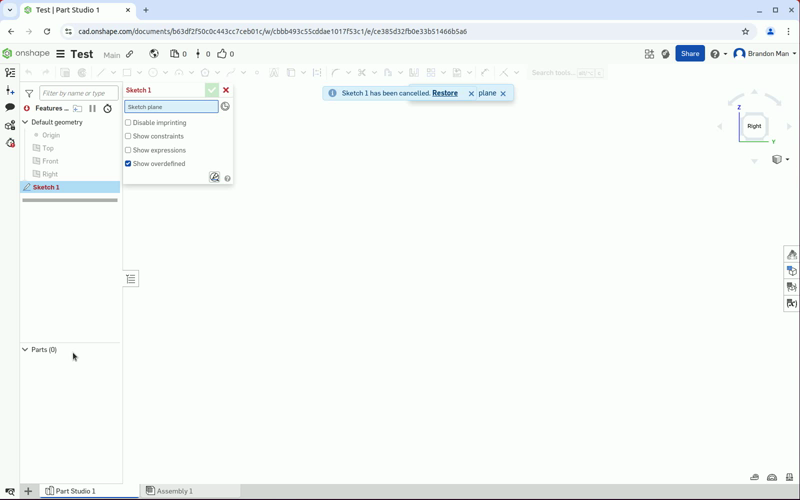
mouse_move(73, 176)
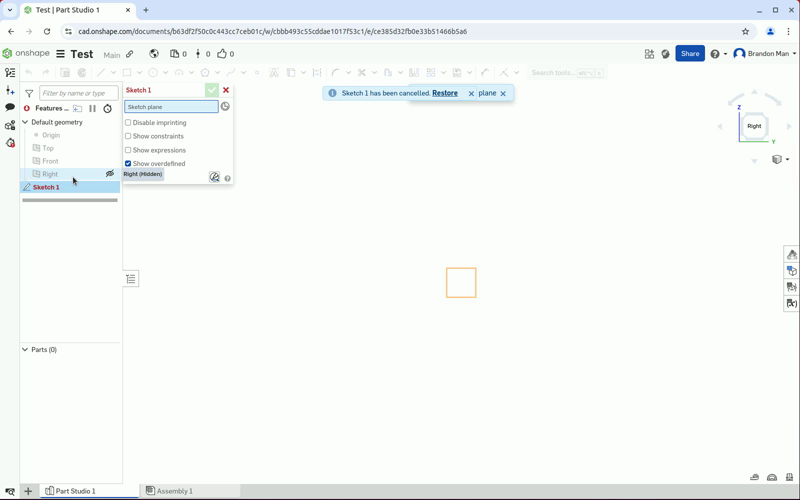
click(73, 176)
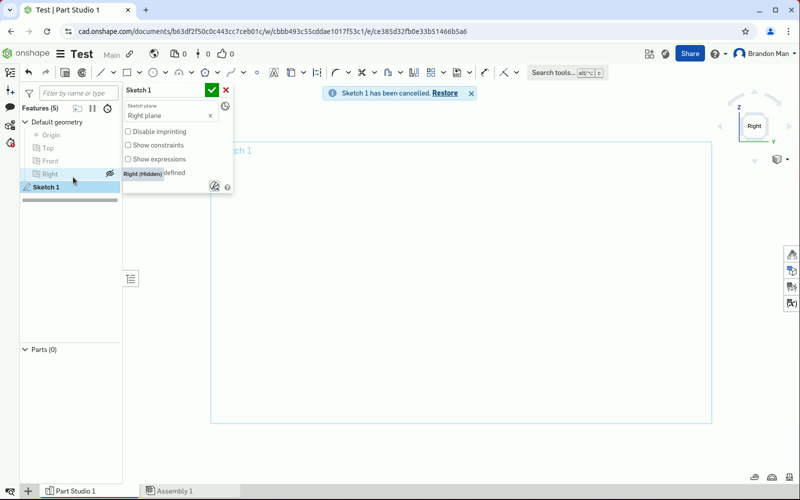
mouse_move(73, 352)
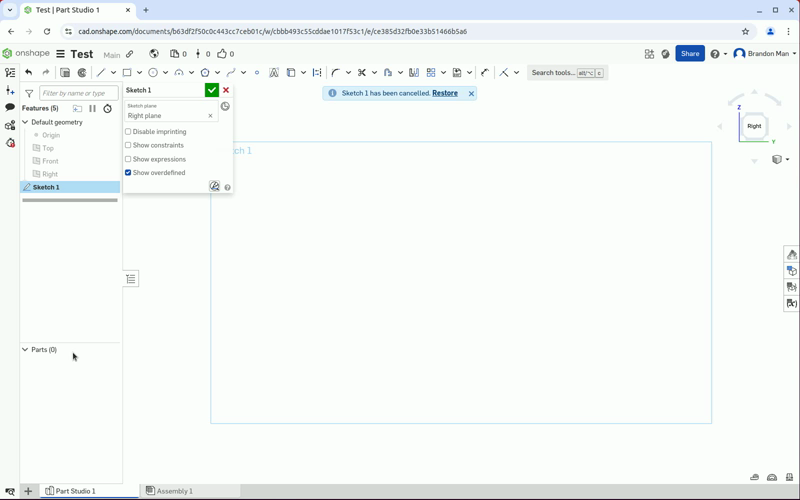
key(y)
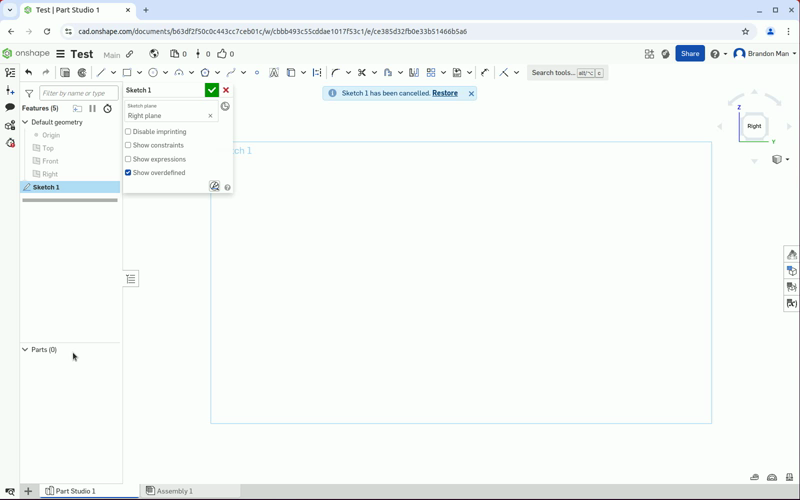
key(l)
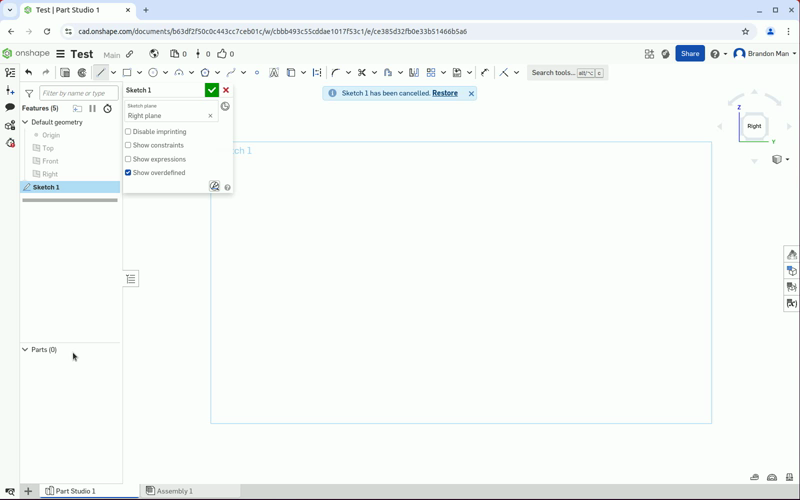
key_down(shift)
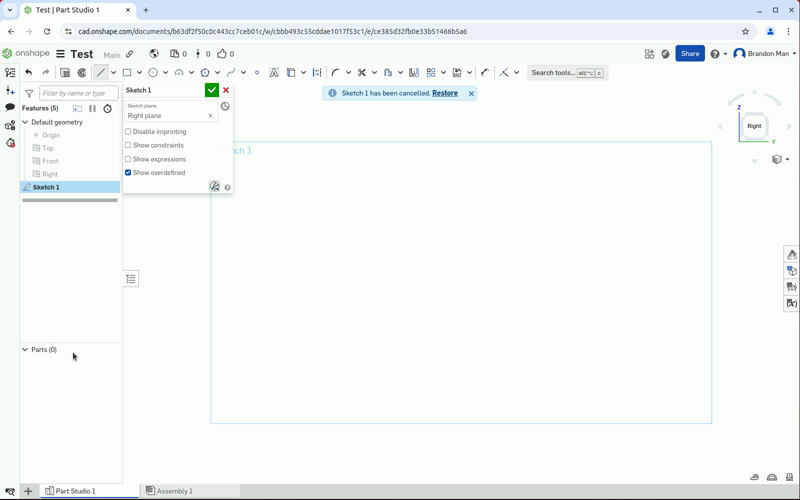
mouse_move(460, 282)
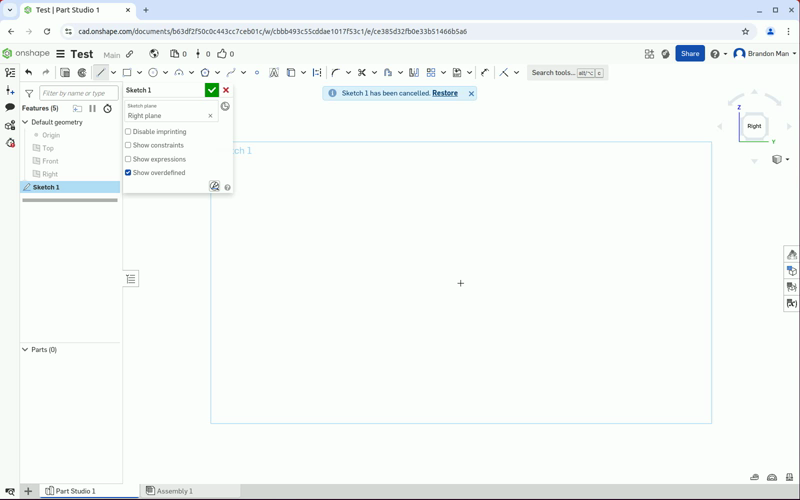
click(460, 282)
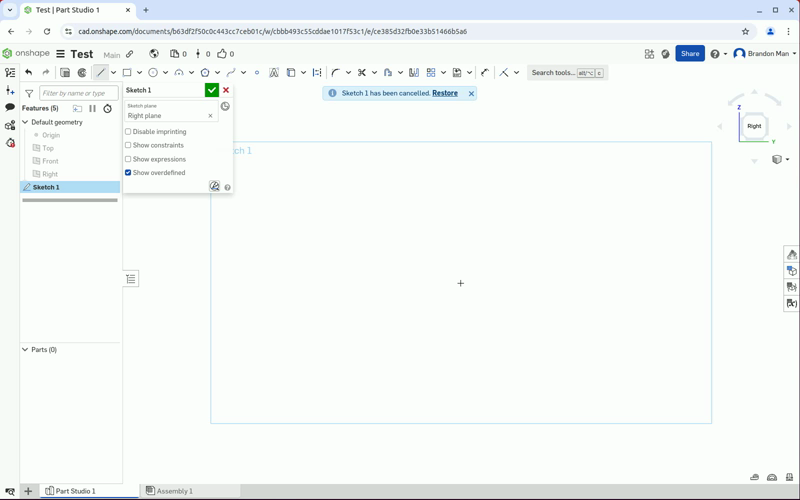
key_up(shift)
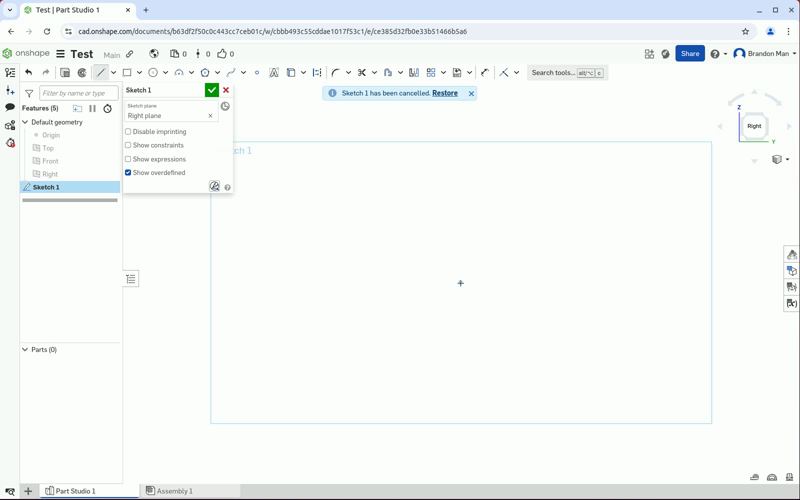
key_down(shift)
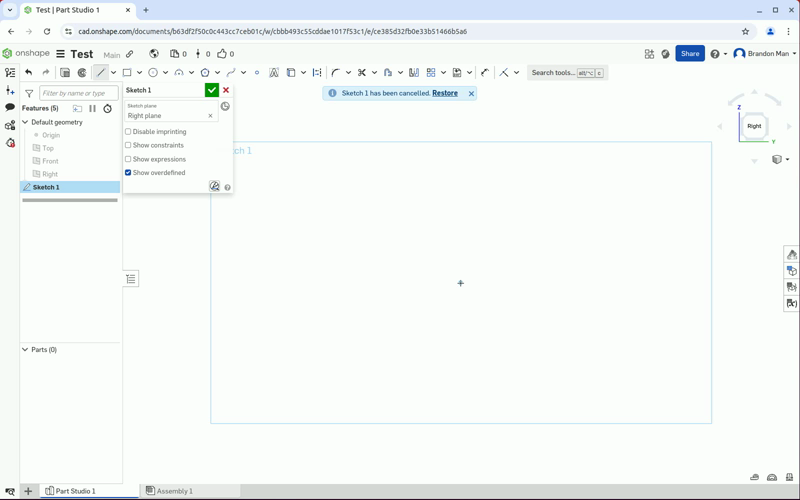
mouse_move(490, 282)
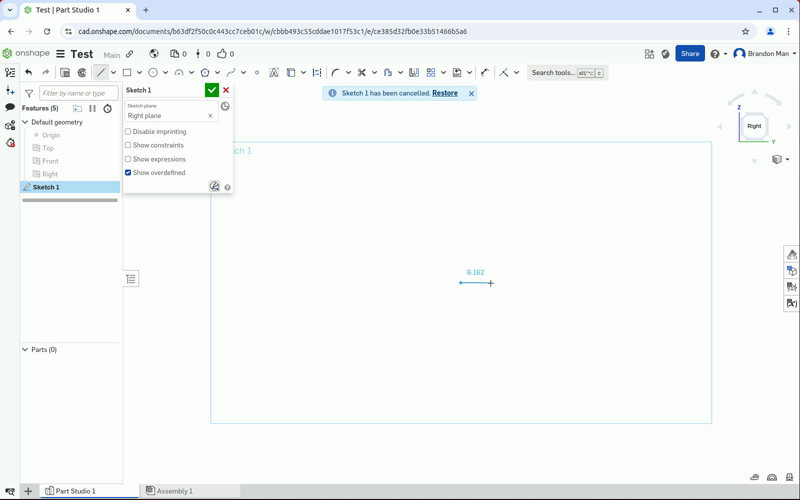
mouse_move(517, 282)
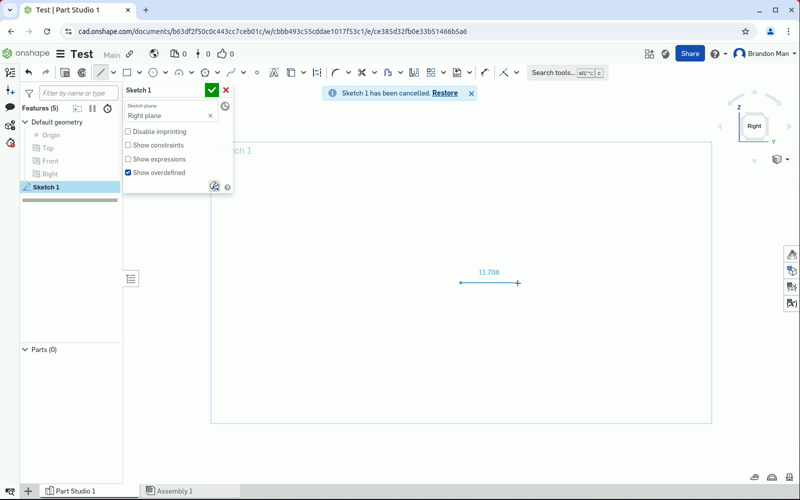
click(517, 282)
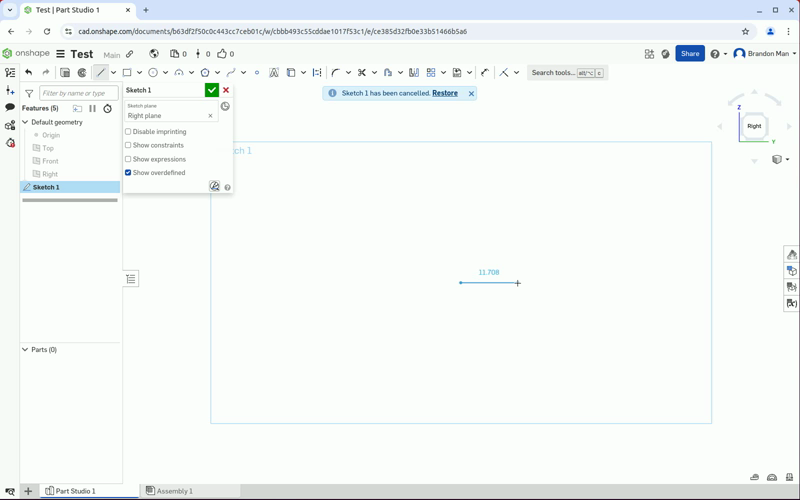
key_up(shift)
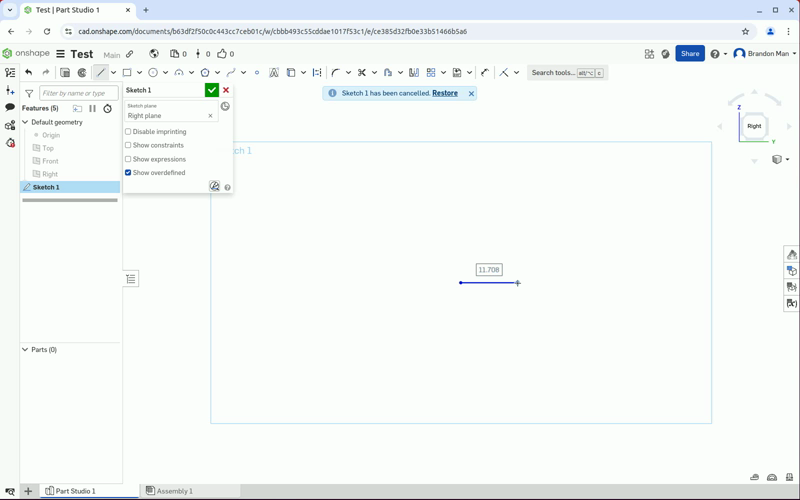
key_down(shift)
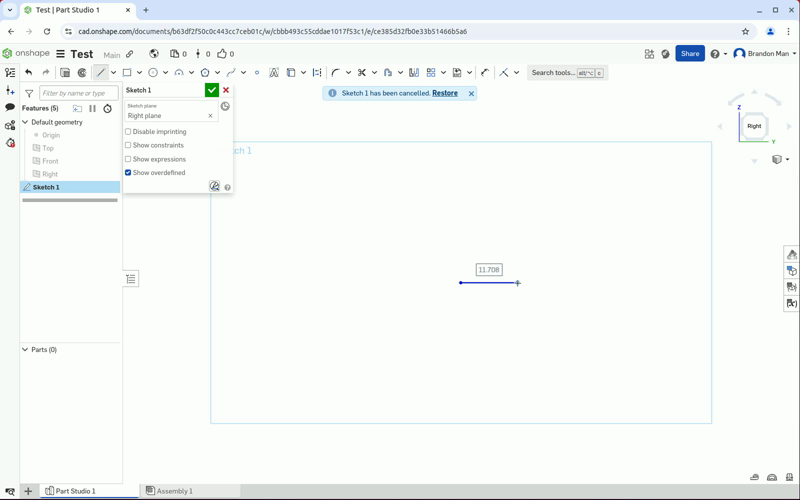
mouse_move(547, 282)
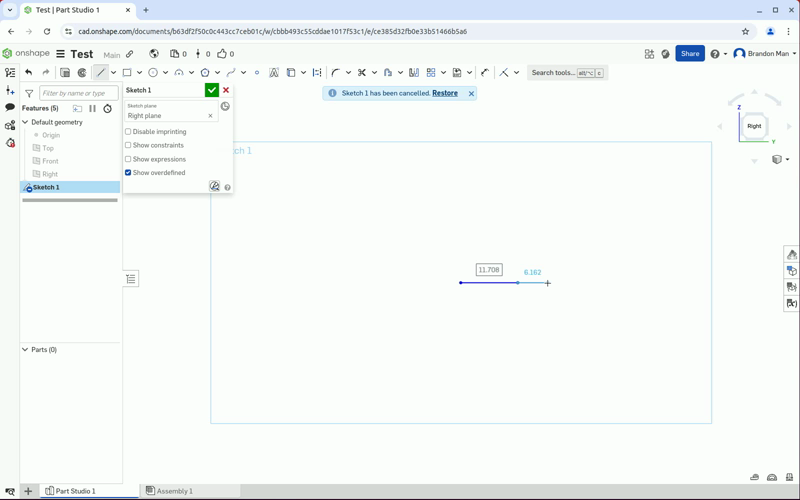
mouse_move(517, 226)
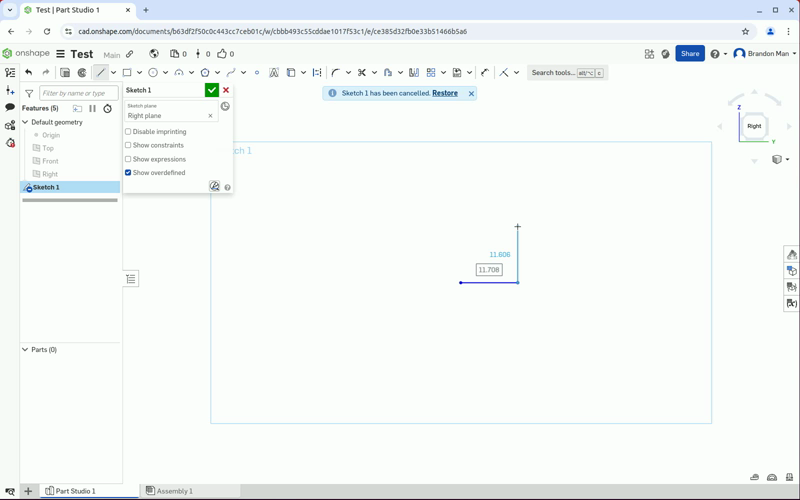
click(517, 226)
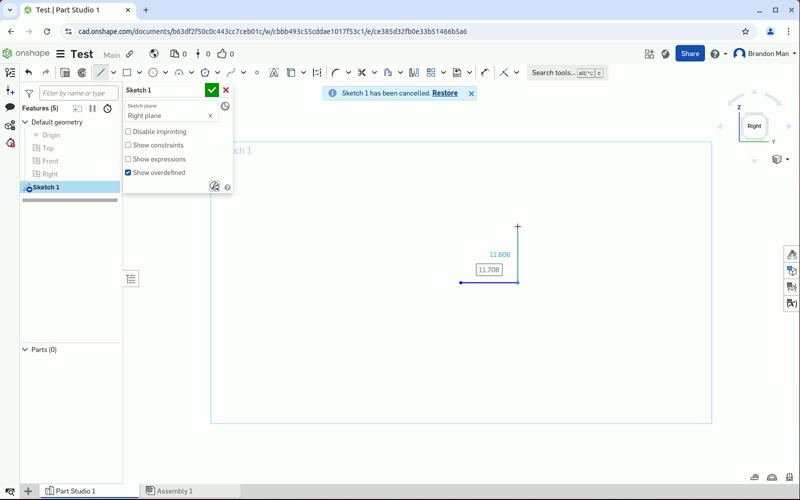
key_up(shift)
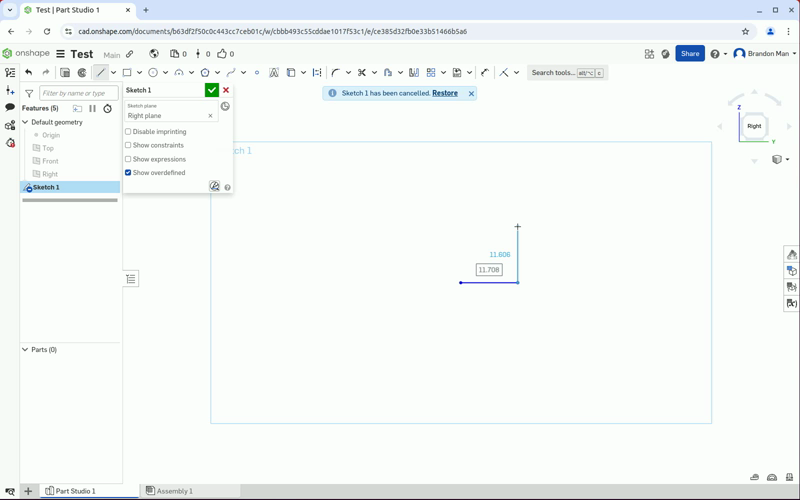
key_down(shift)
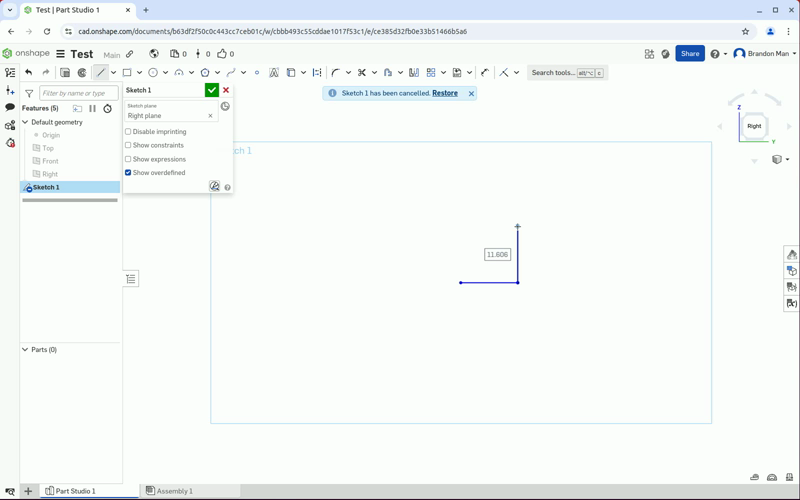
mouse_move(547, 226)
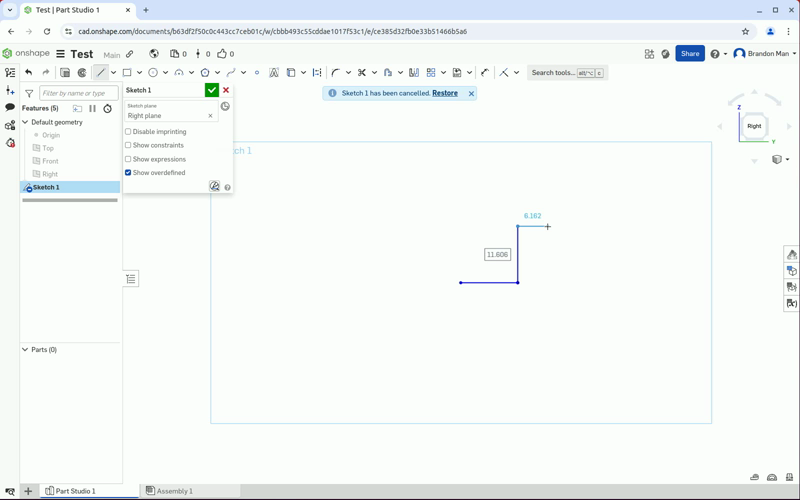
mouse_move(460, 226)
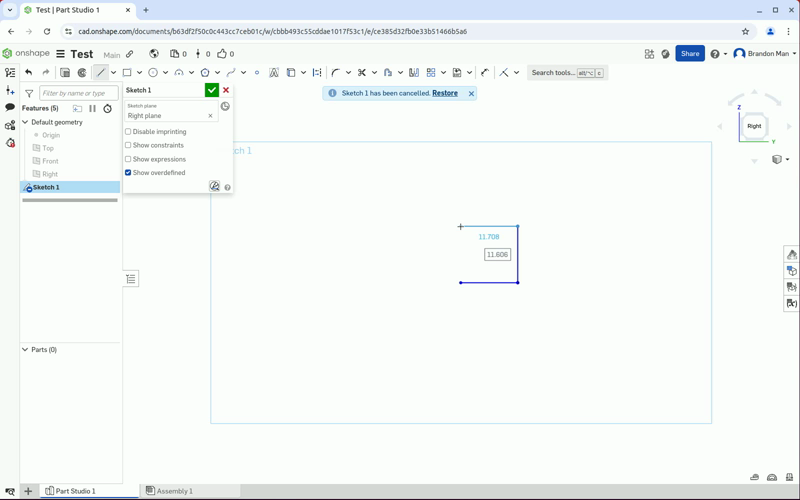
click(460, 226)
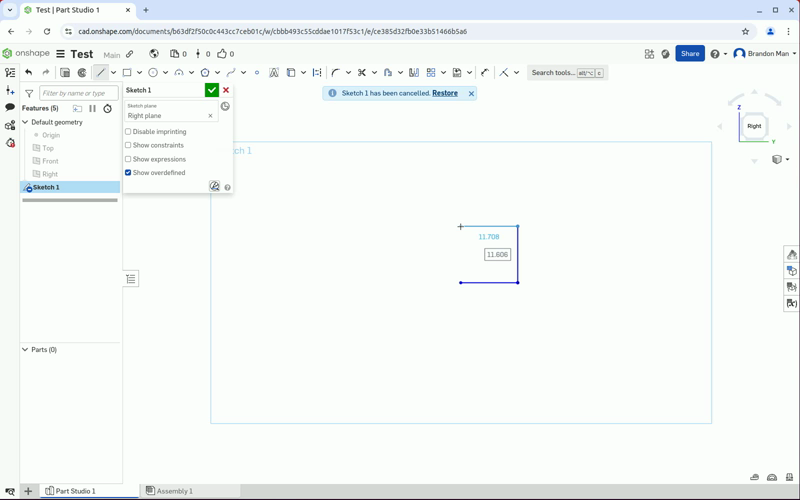
key_up(shift)
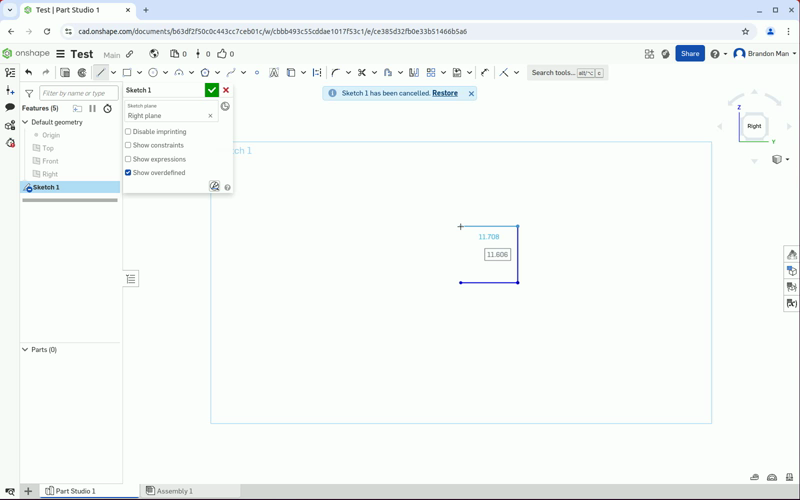
mouse_move(490, 226)
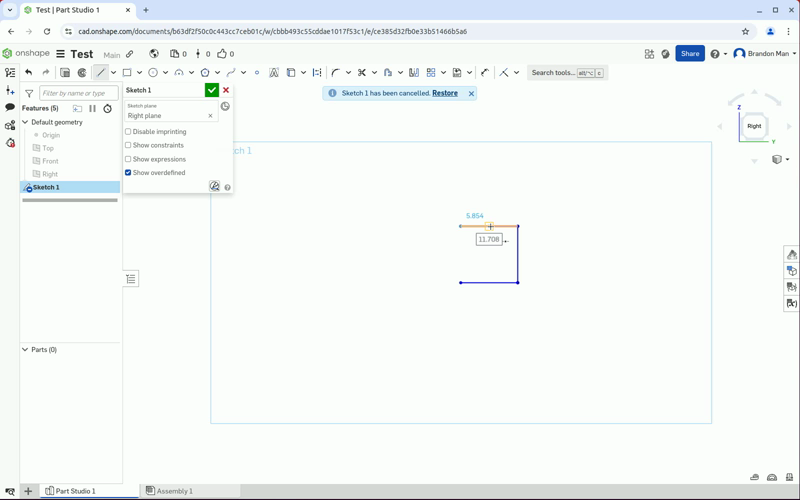
key_down(shift)
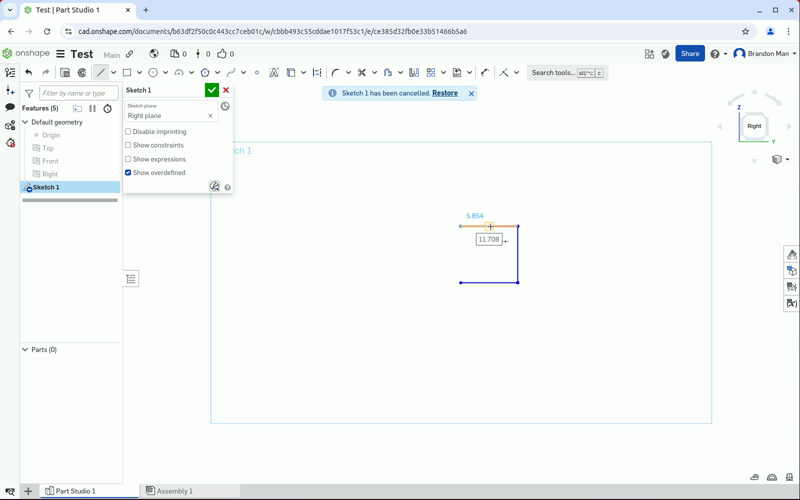
mouse_move(460, 282)
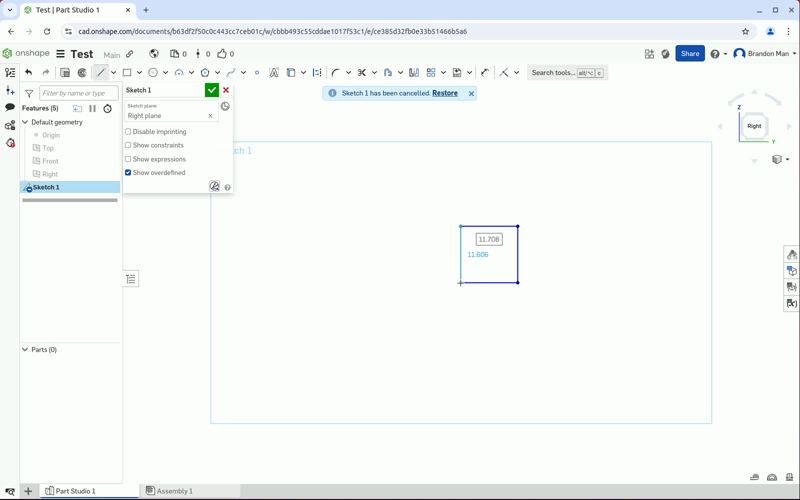
key_up(shift)
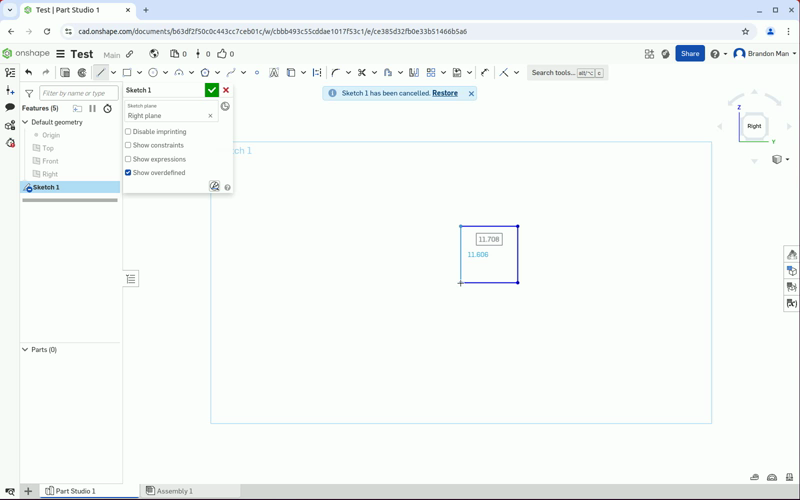
click(460, 282)
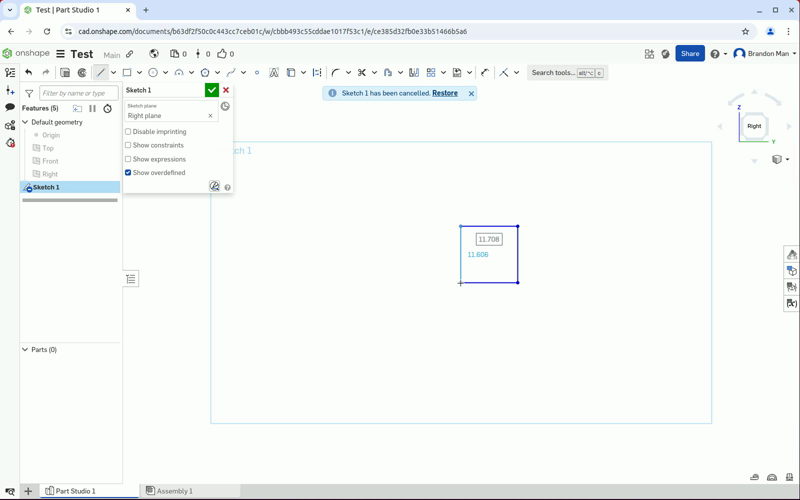
key(esc)
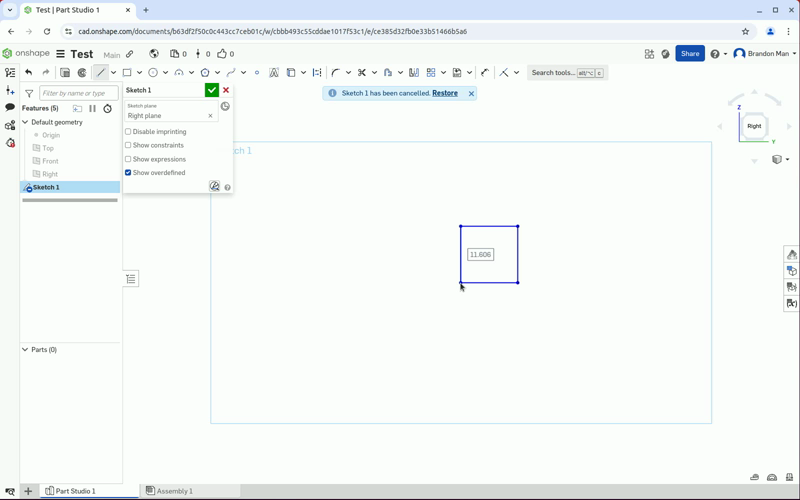
mouse_move(465, 249)
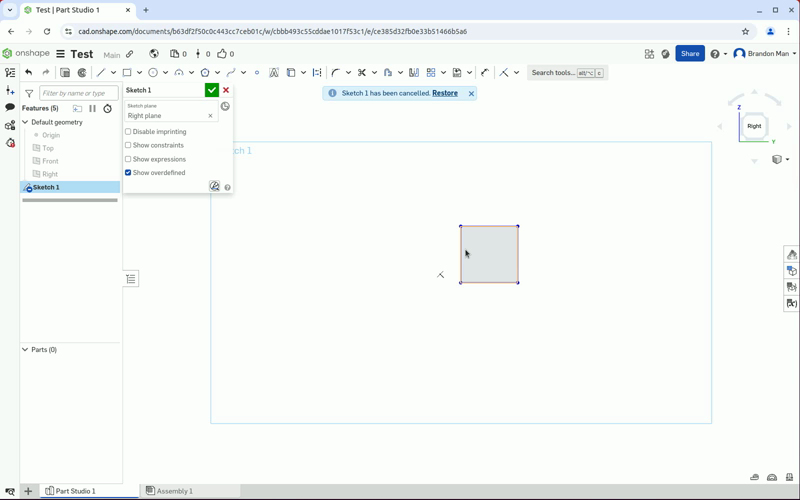
click(465, 249)
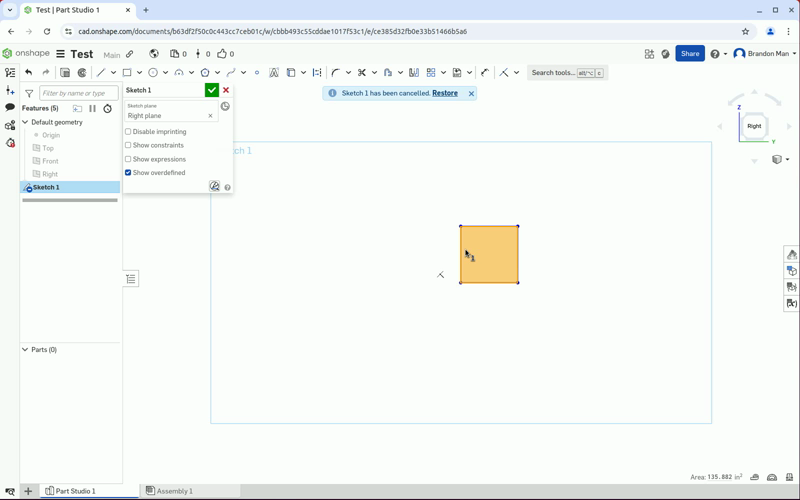
mouse_move(73, 352)
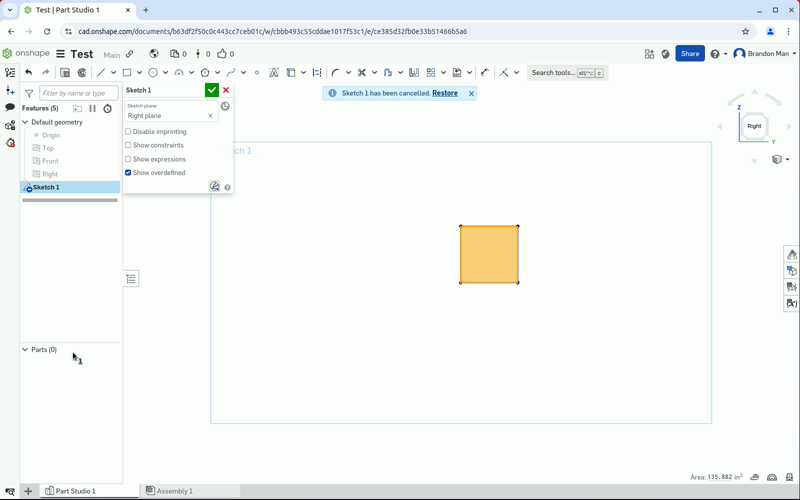
key(shift+y)
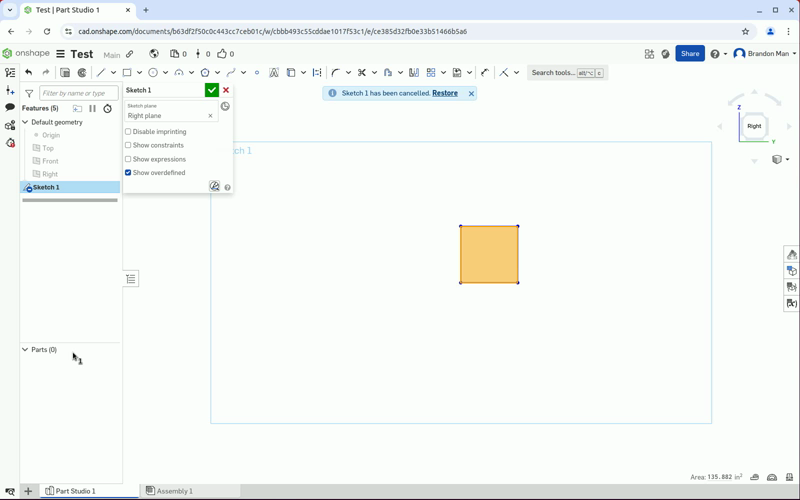
key(shift+e)
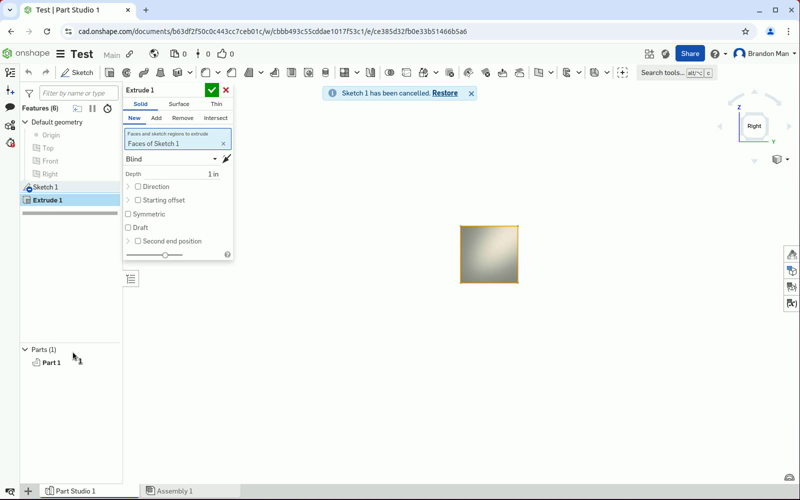
mouse_move(143, 106)
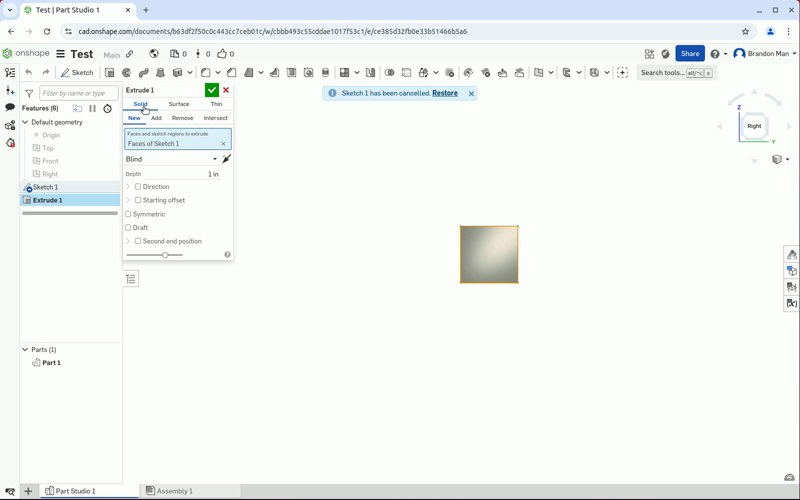
click(143, 106)
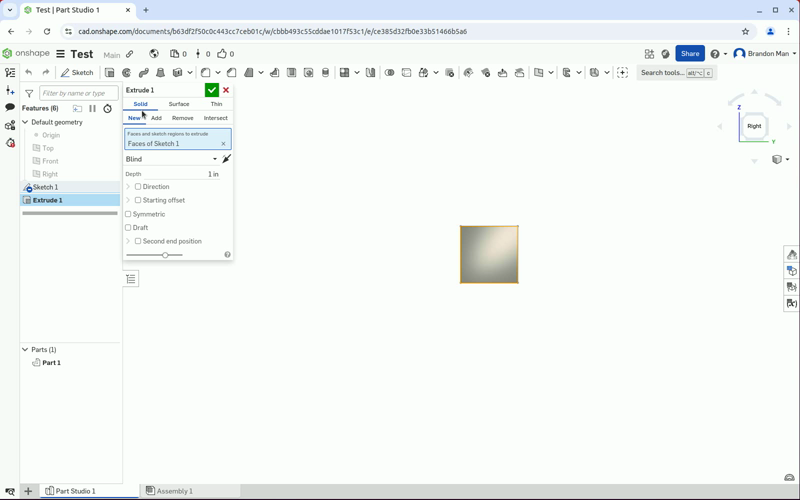
mouse_move(137, 120)
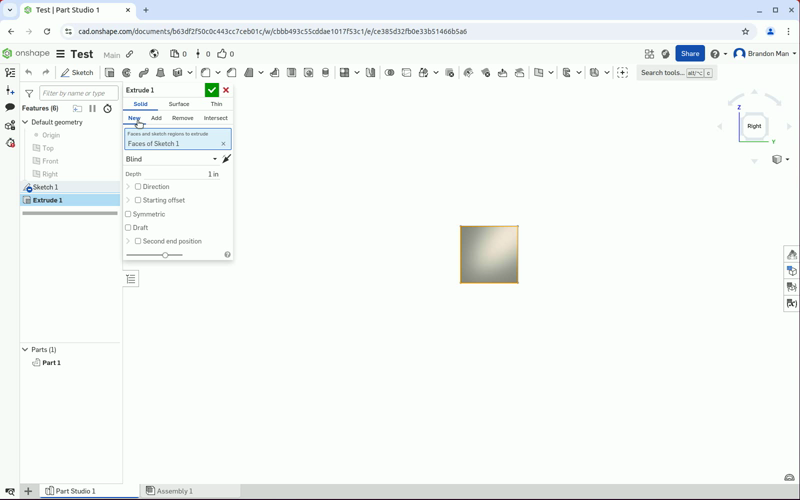
click(137, 120)
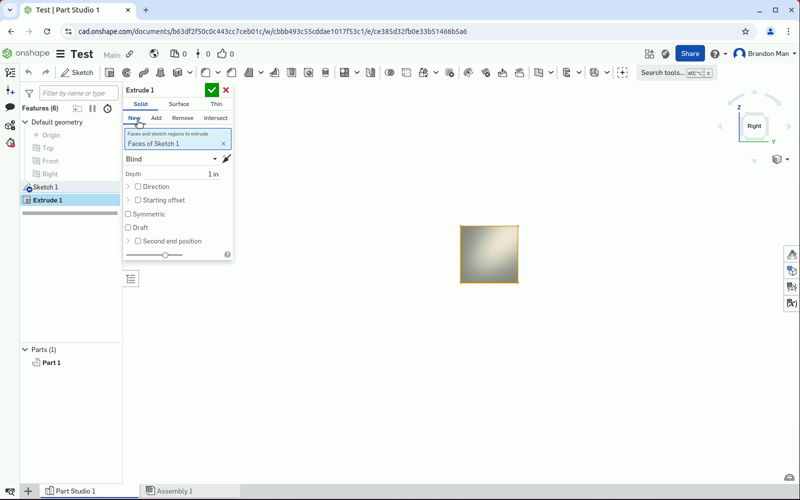
key(tab, 4)
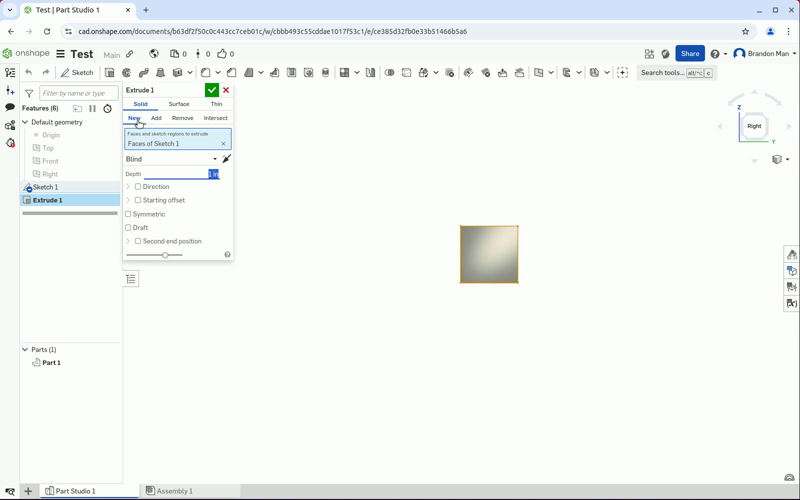
text(11.554)
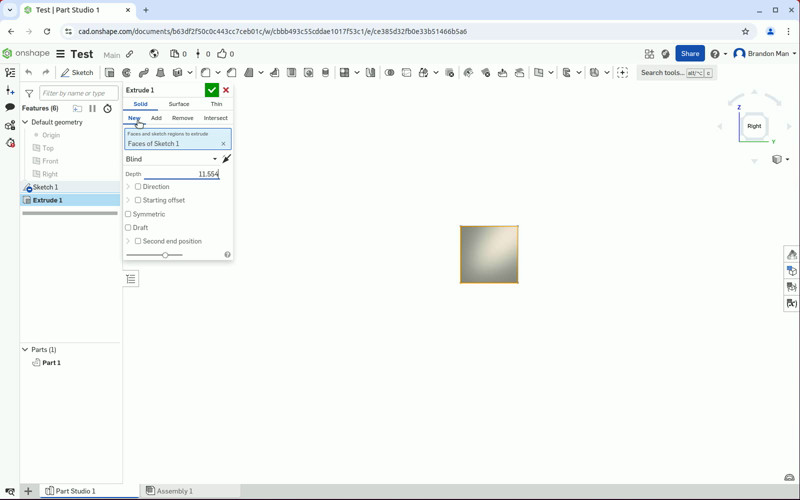
key(enter)
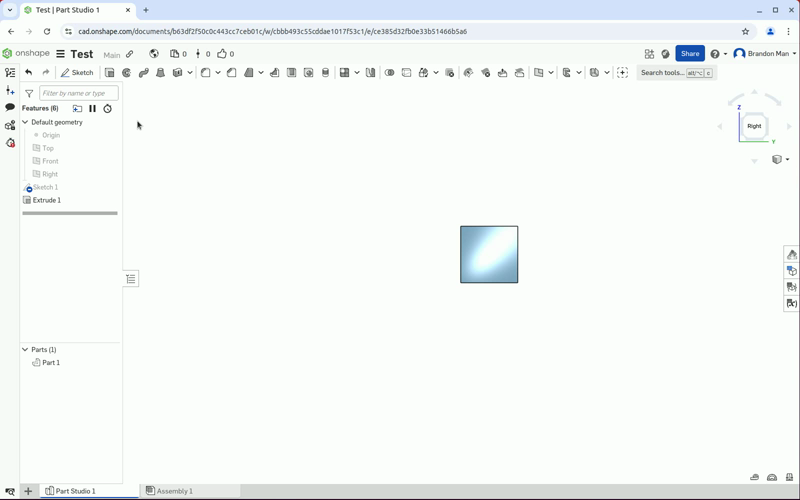
key(shift+h)
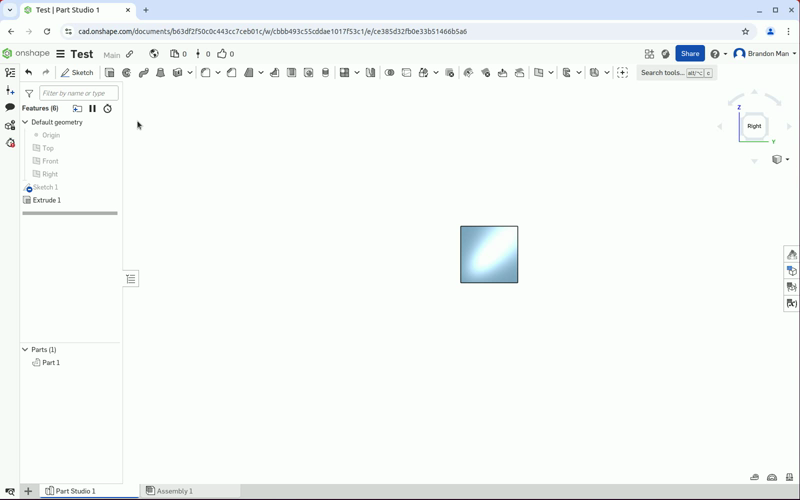
key(shift+h)
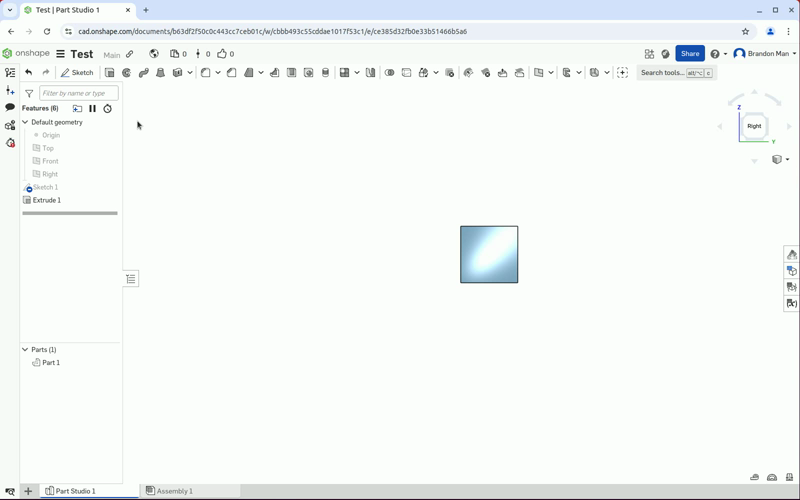
mouse_move(73, 189)
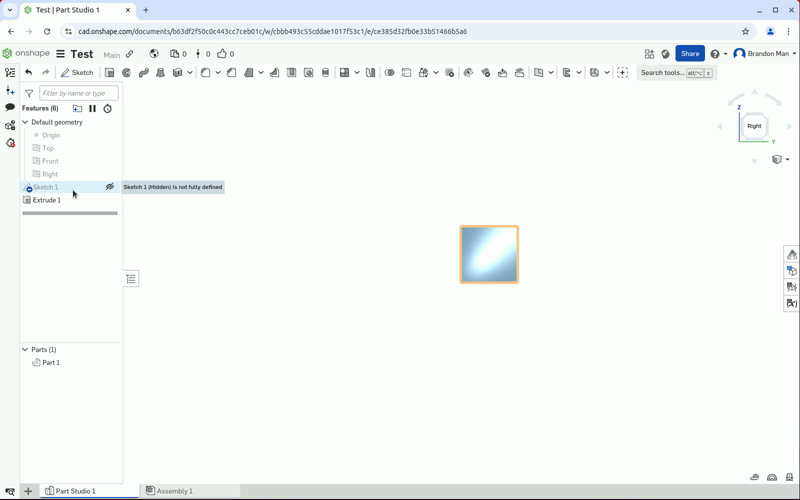
click(73, 189)
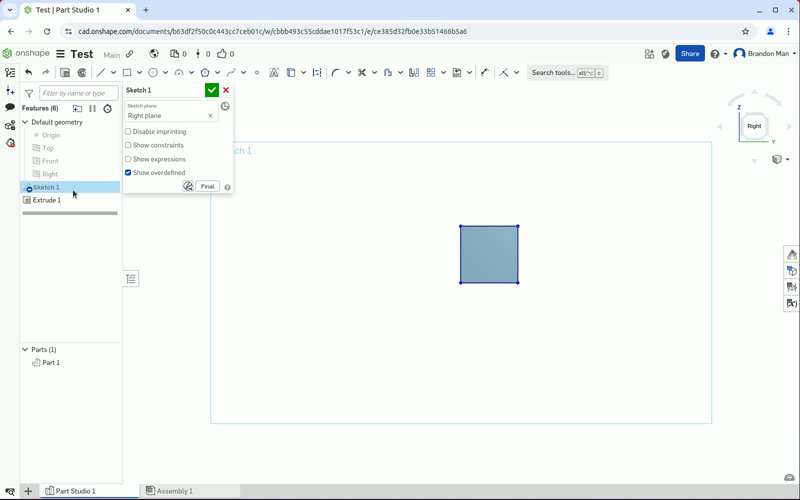
mouse_move(229, 92)
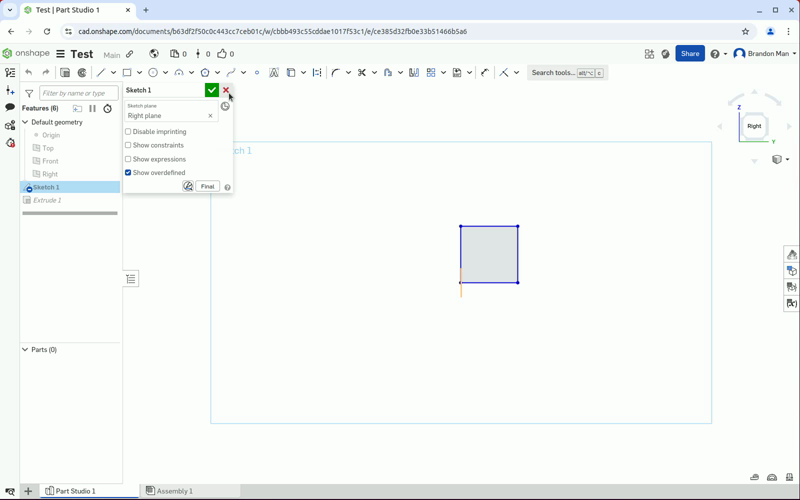
click(229, 92)
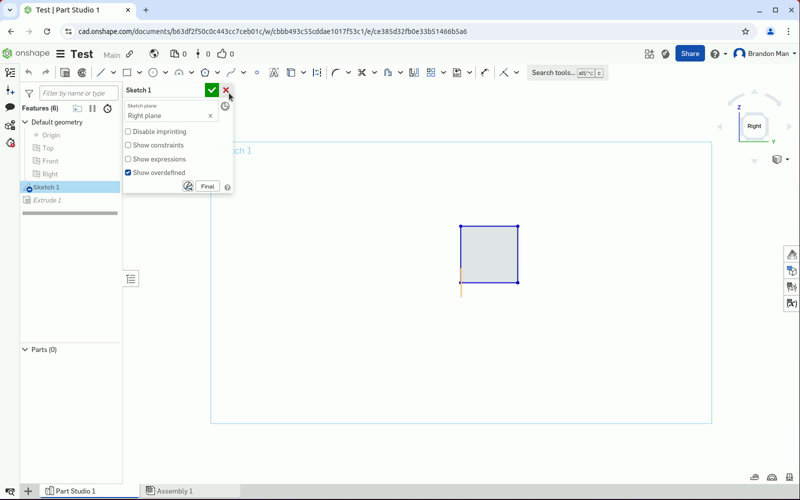
key(shift+s)
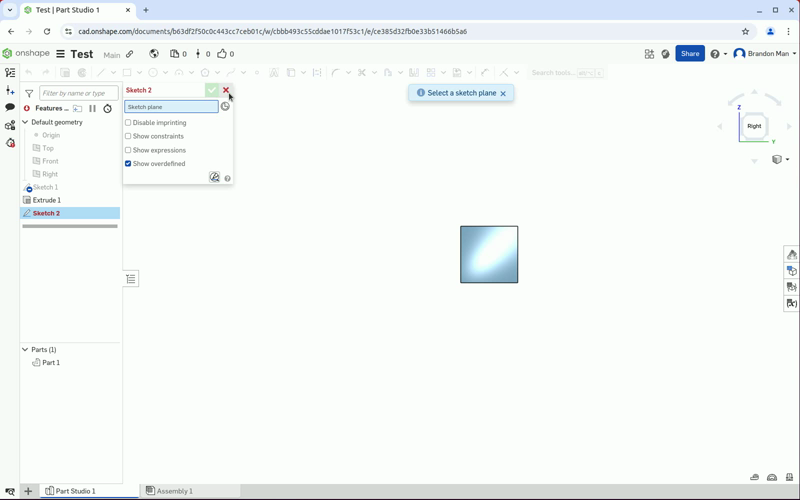
mouse_move(73, 176)
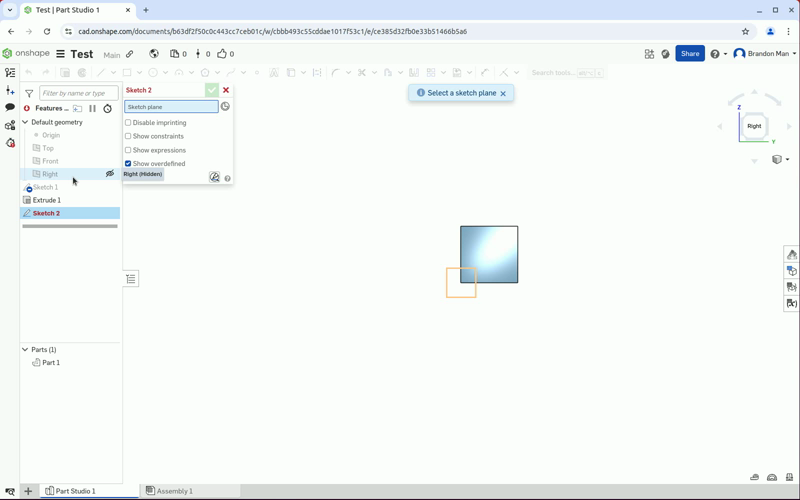
click(73, 176)
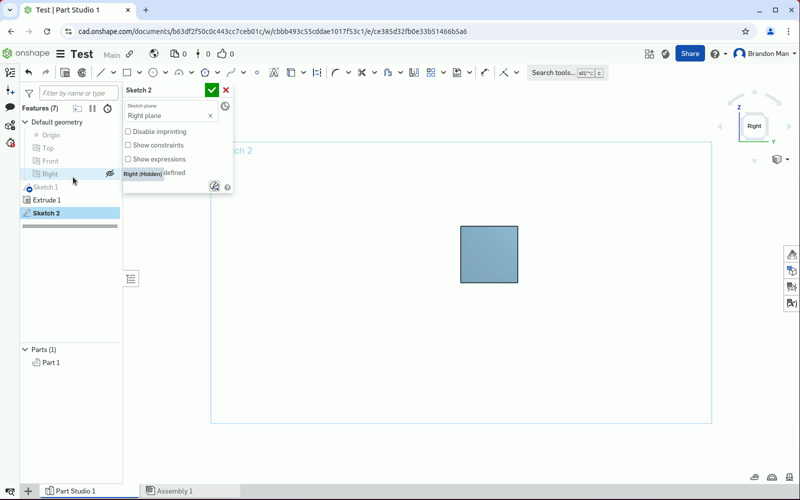
mouse_move(73, 352)
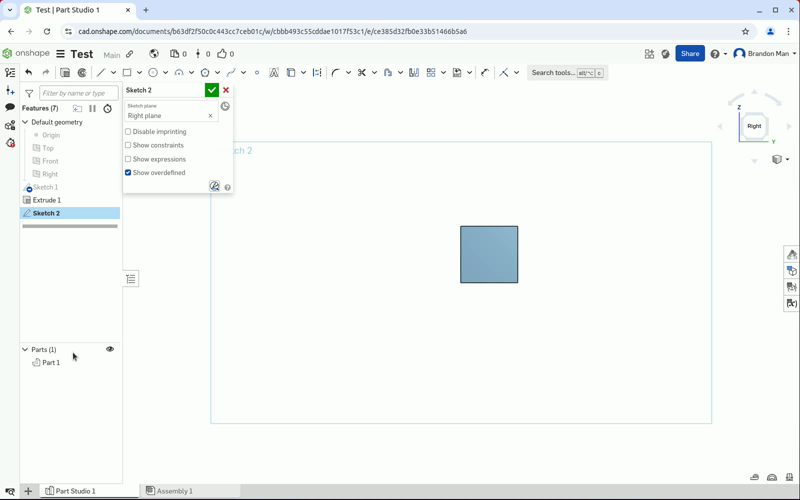
key(y)
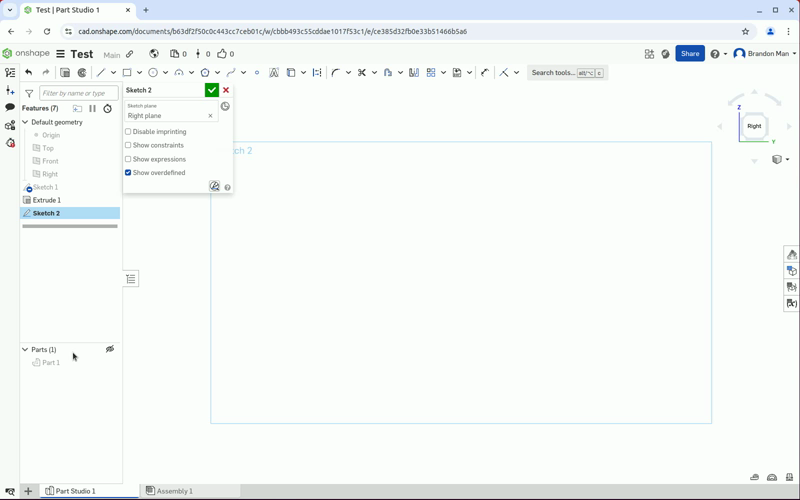
key(l)
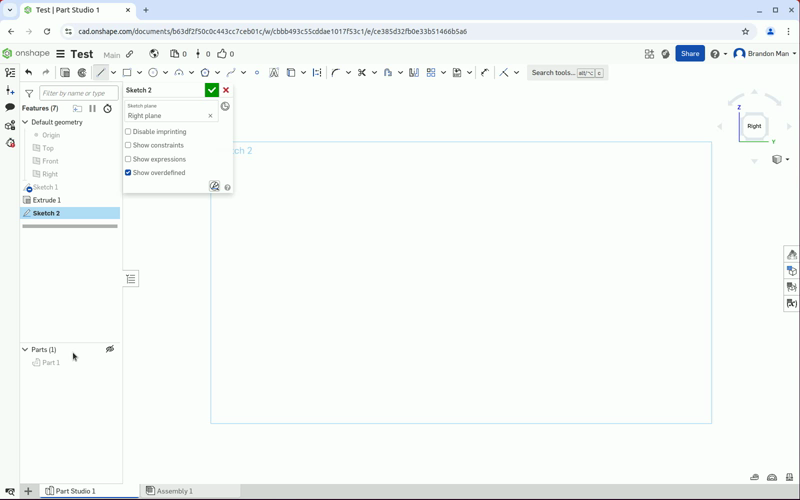
key_down(shift)
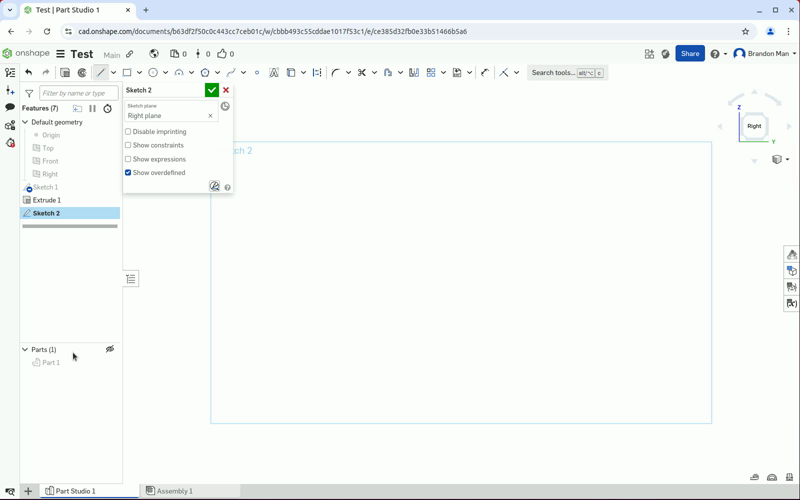
mouse_move(461, 281)
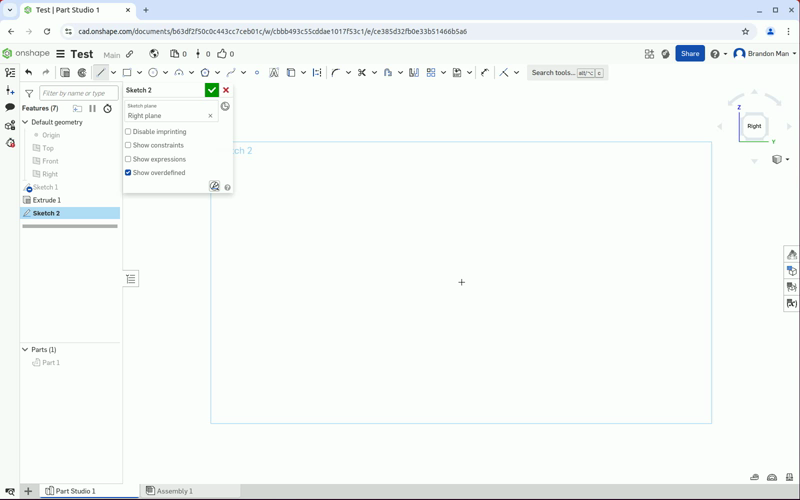
click(461, 281)
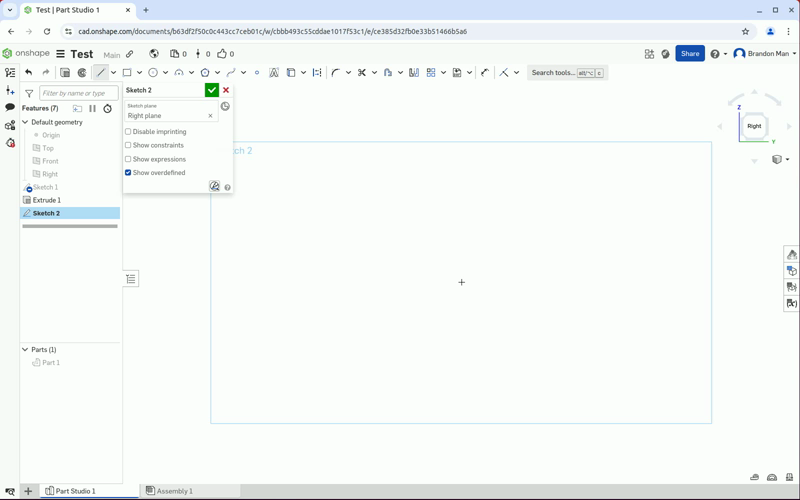
key_up(shift)
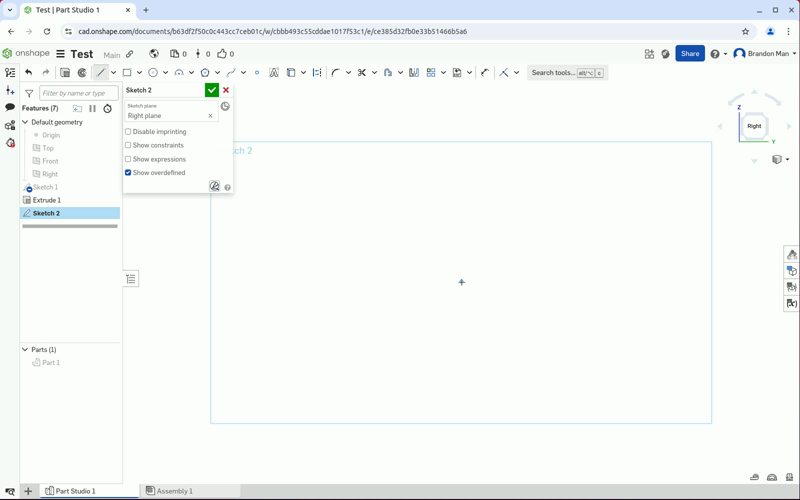
key_down(shift)
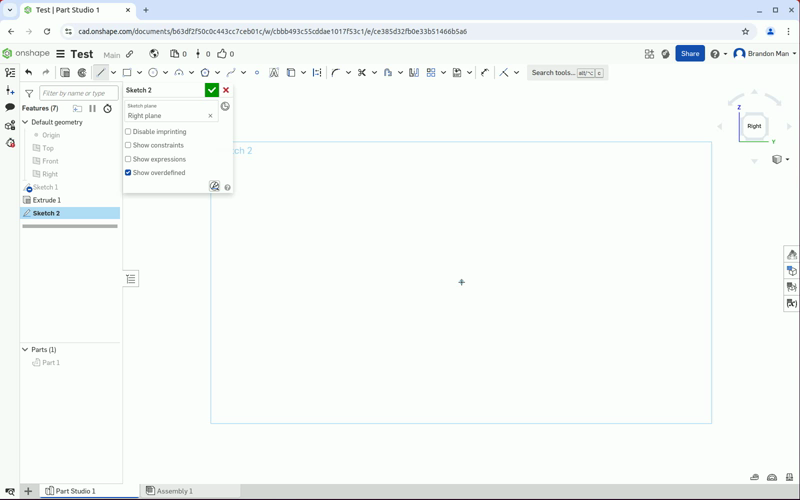
mouse_move(492, 281)
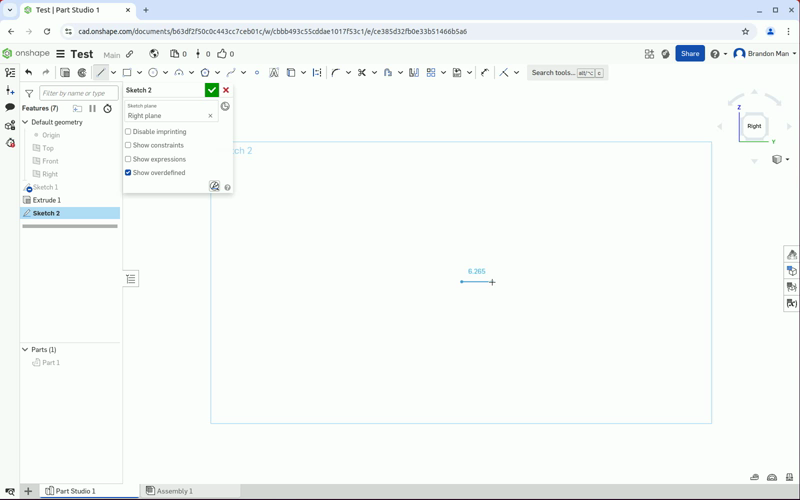
mouse_move(516, 281)
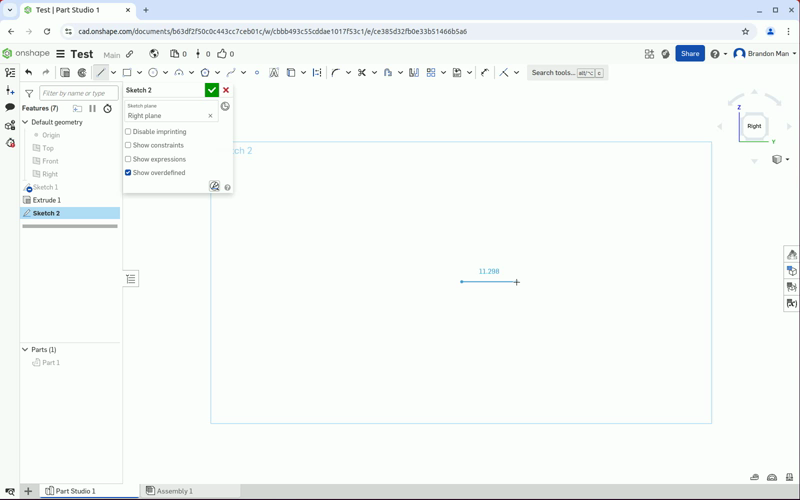
click(516, 281)
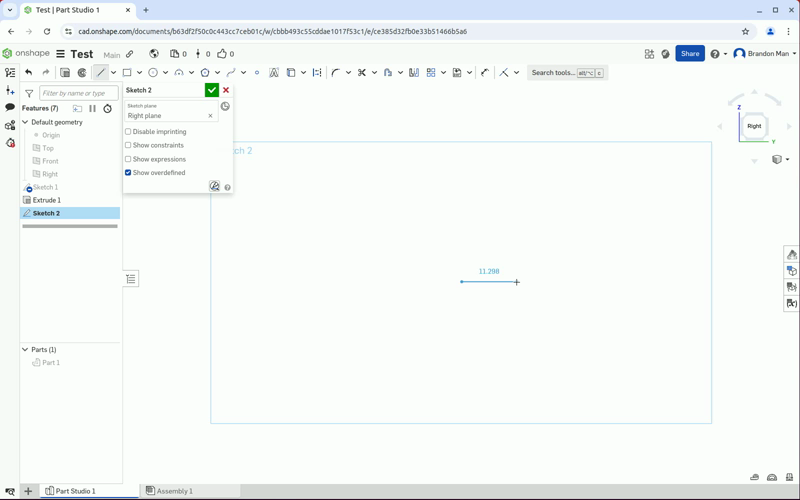
key_up(shift)
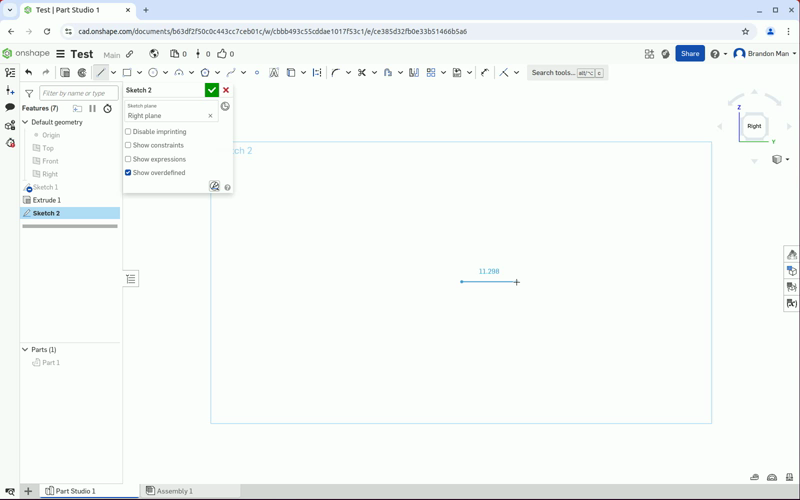
key_down(shift)
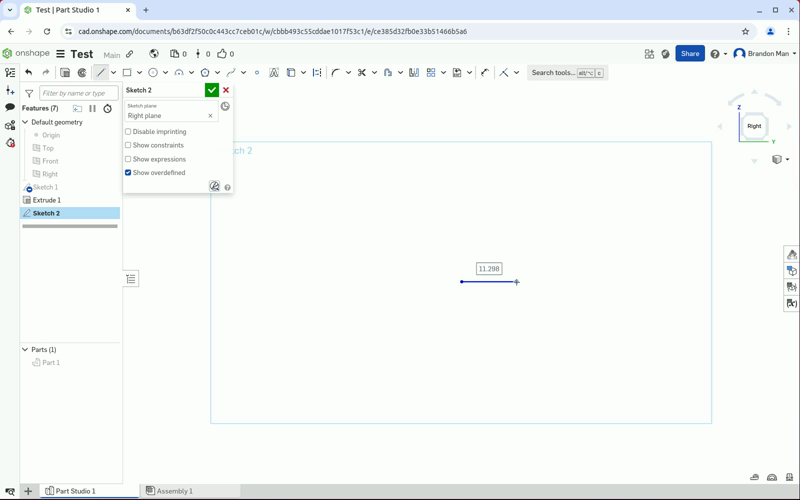
mouse_move(546, 281)
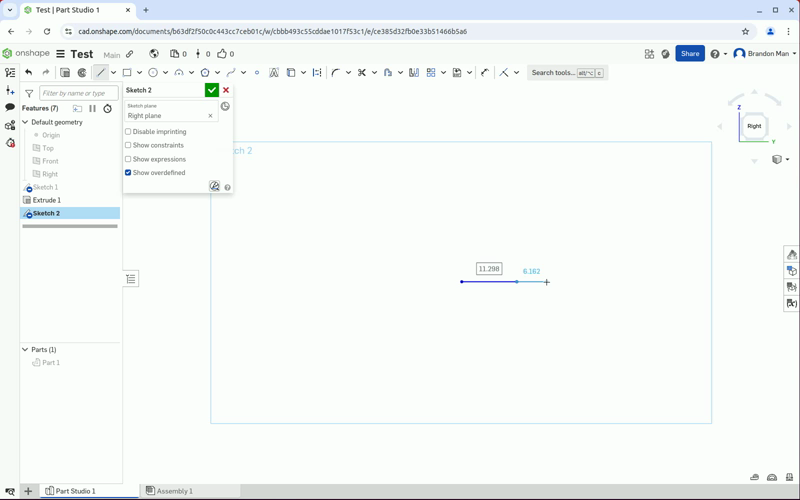
mouse_move(516, 227)
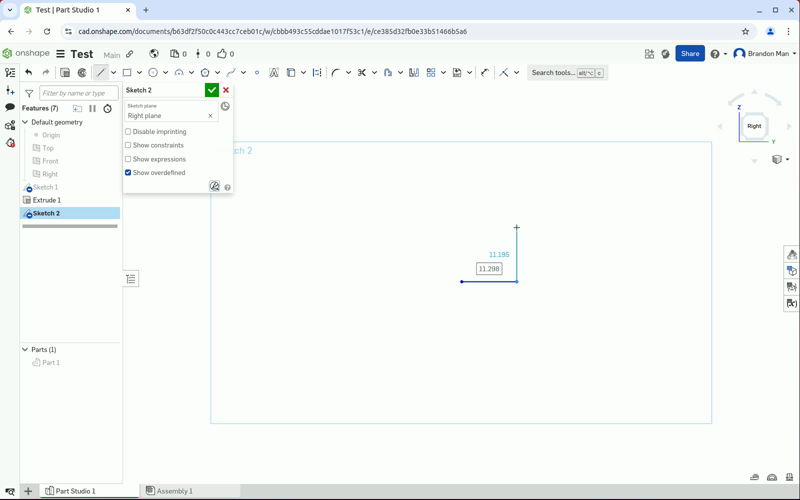
click(516, 227)
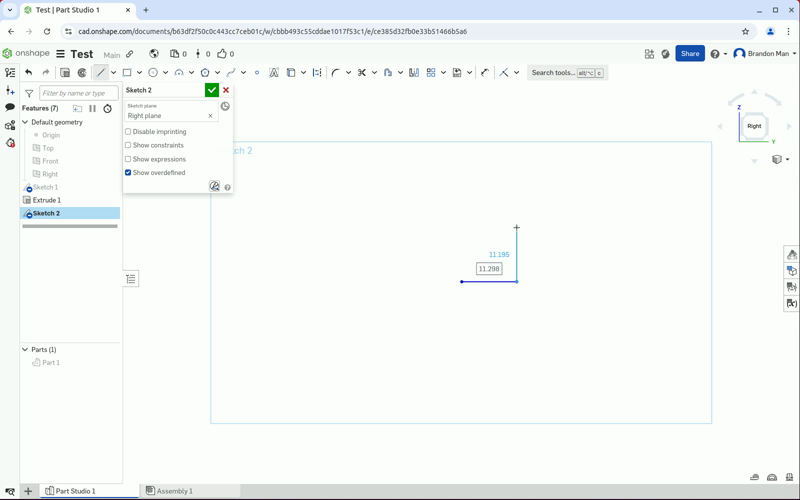
key_up(shift)
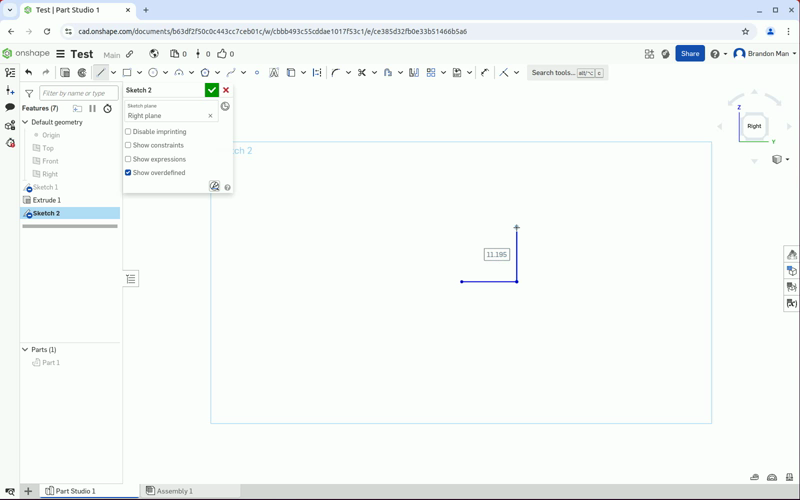
key_down(shift)
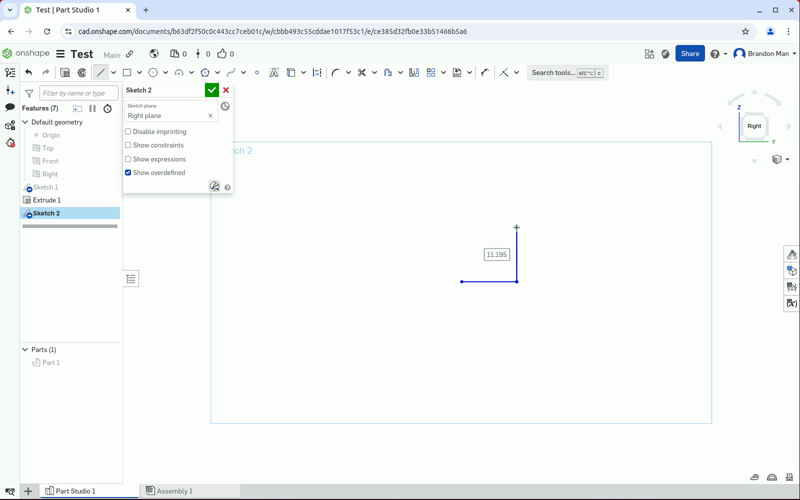
mouse_move(546, 227)
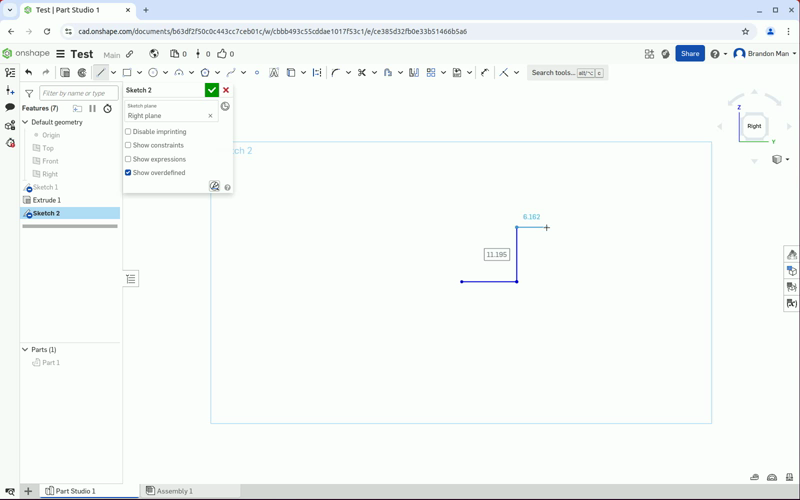
mouse_move(461, 227)
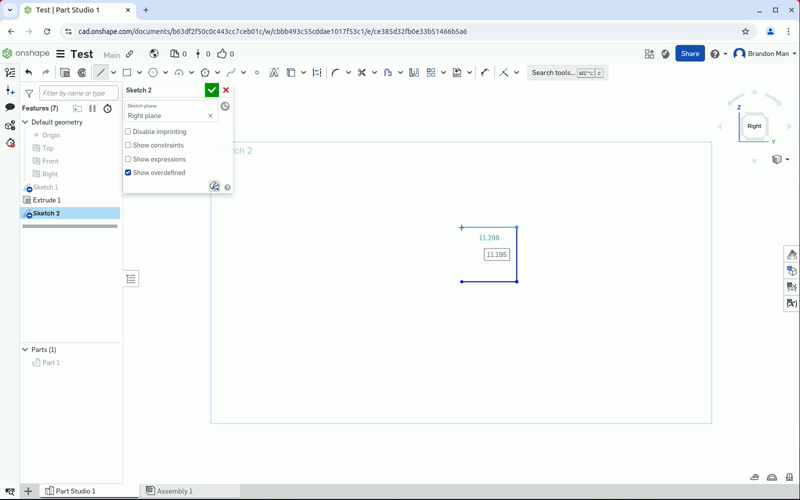
click(461, 227)
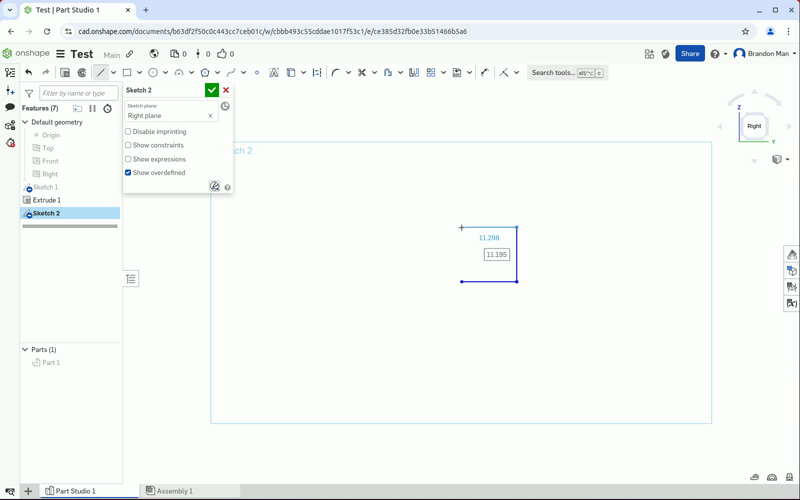
key_up(shift)
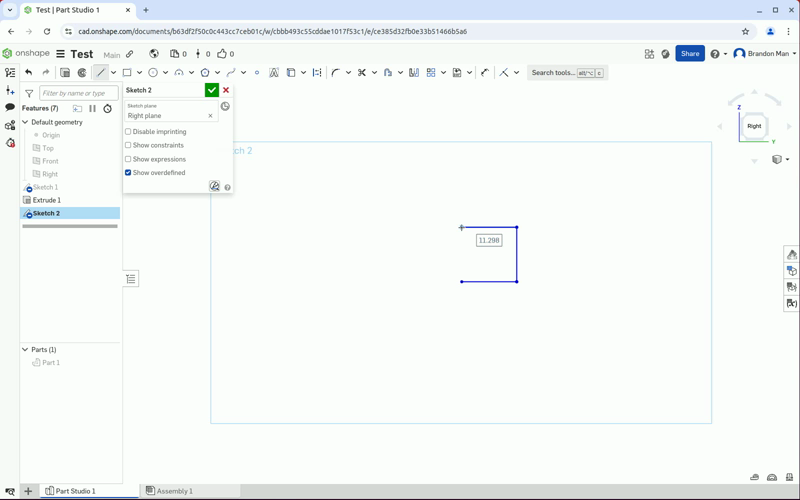
mouse_move(492, 227)
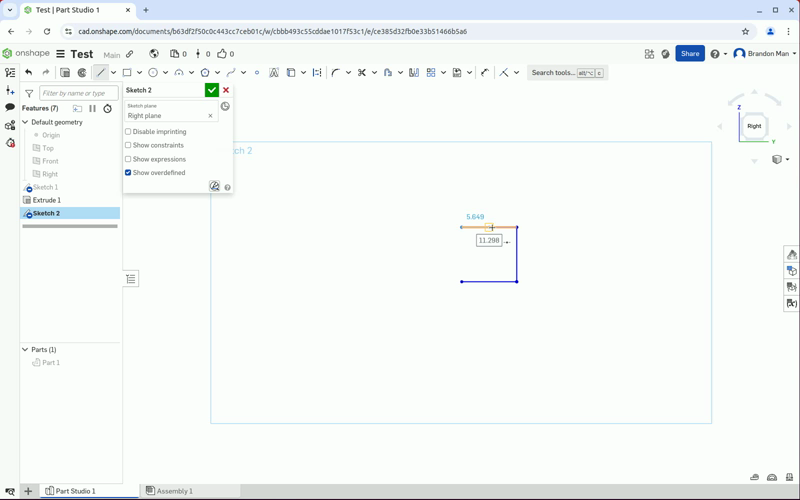
key_down(shift)
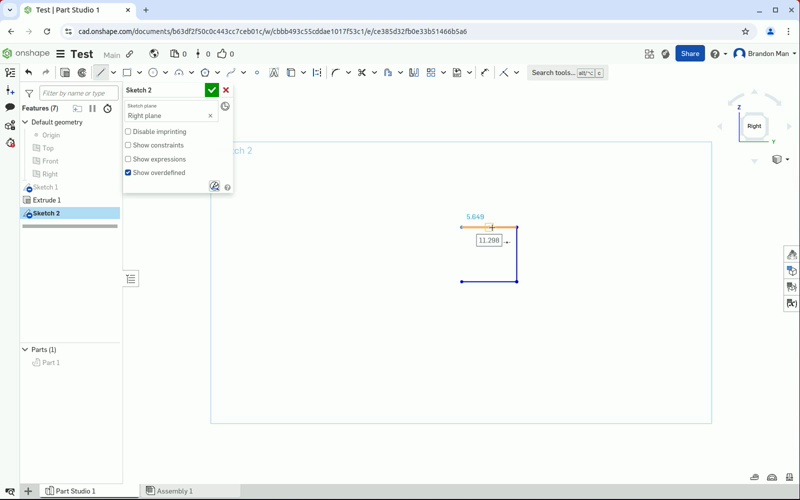
mouse_move(461, 281)
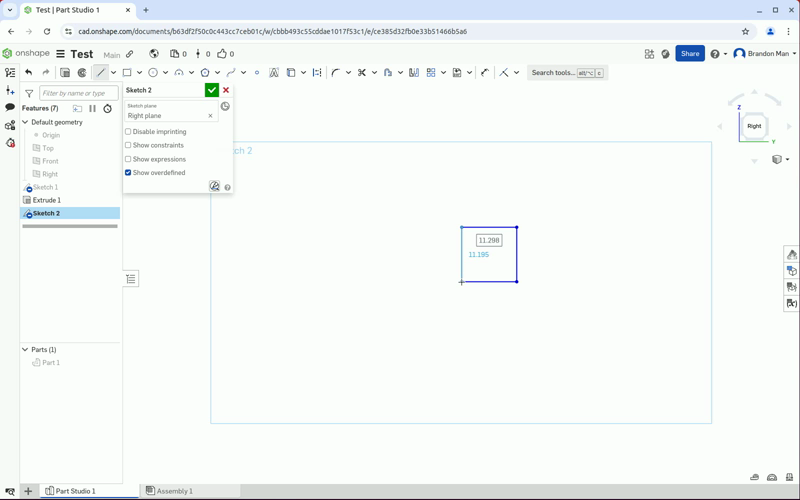
key_up(shift)
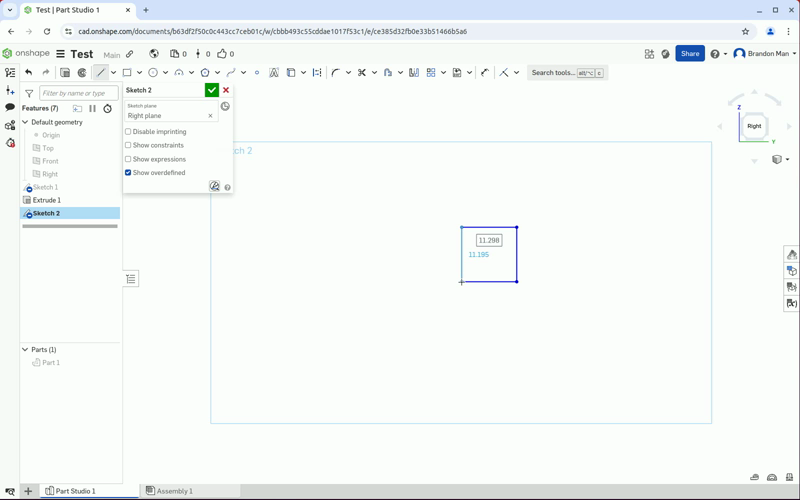
click(461, 281)
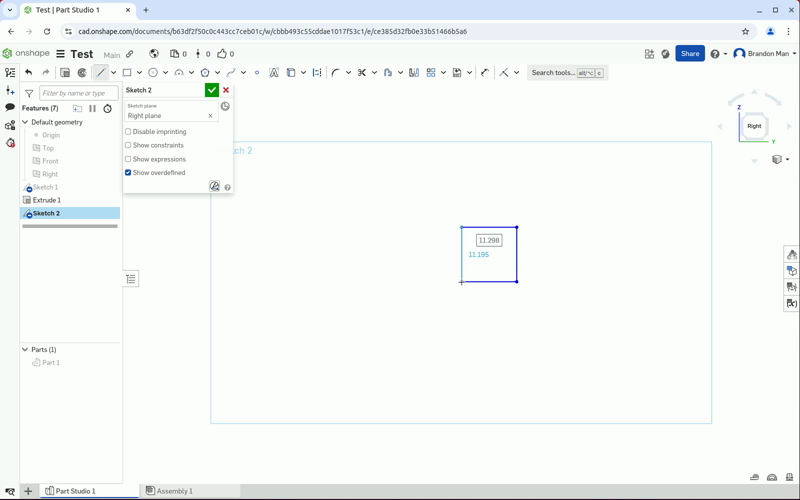
key(esc)
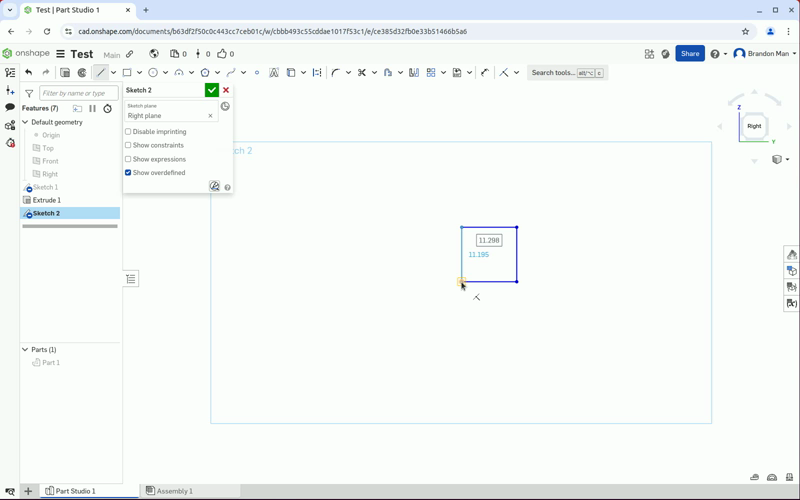
mouse_move(500, 233)
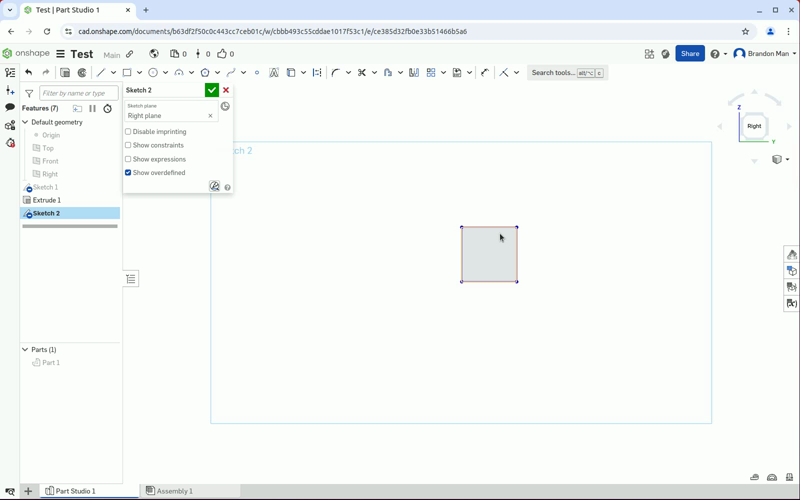
click(500, 233)
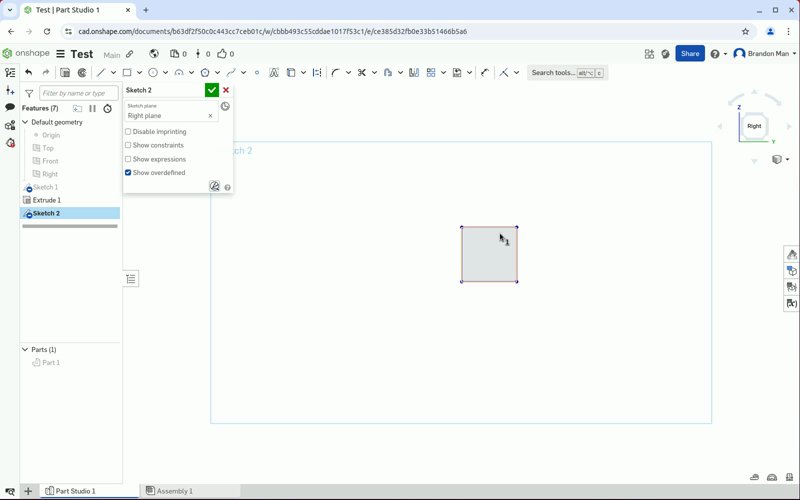
mouse_move(73, 352)
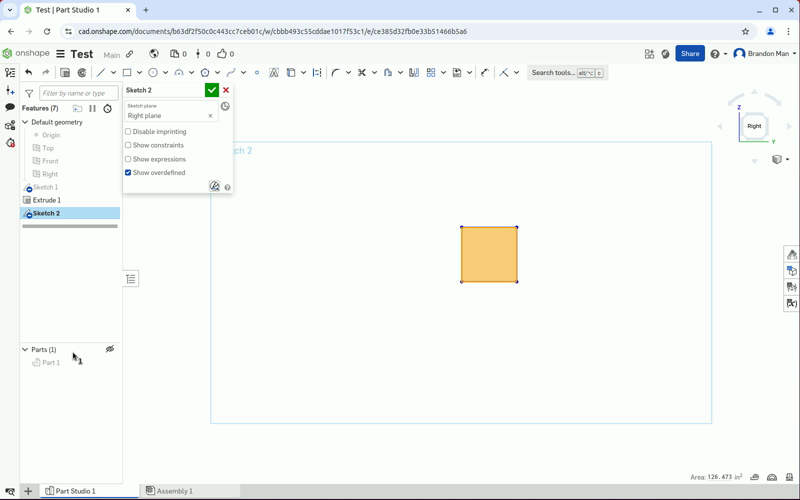
key(shift+y)
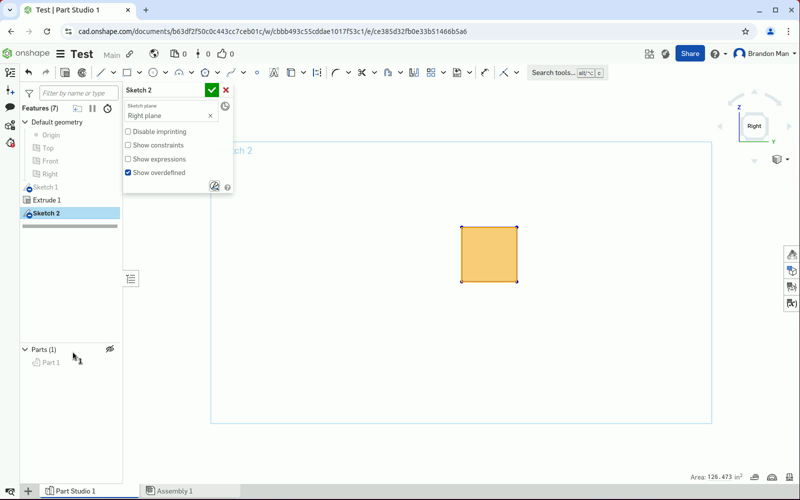
key(shift+e)
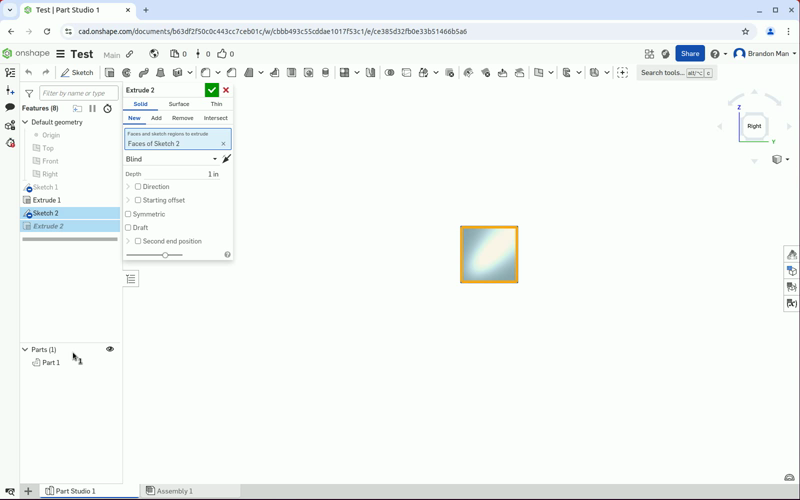
mouse_move(143, 106)
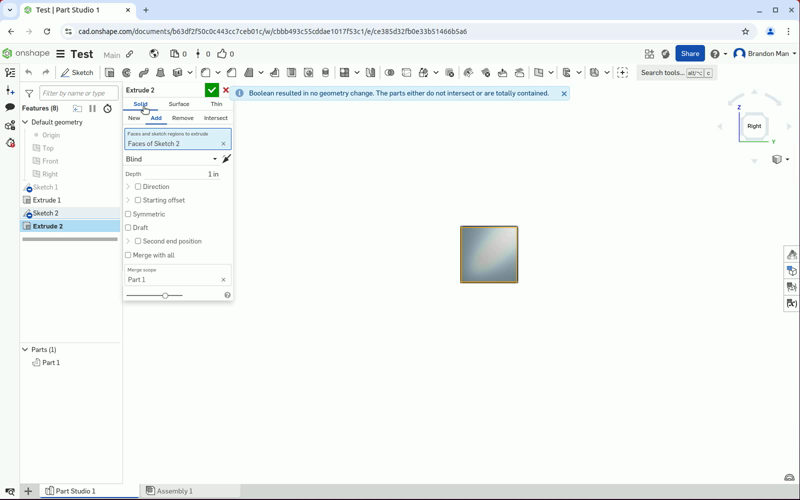
click(143, 106)
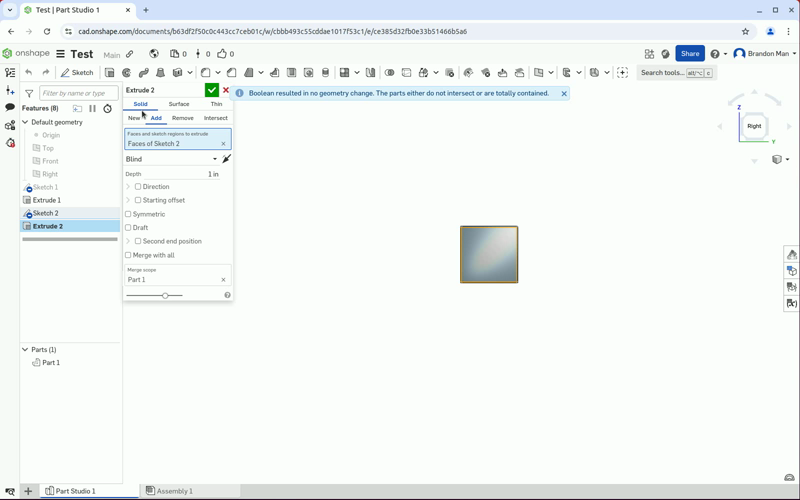
mouse_move(137, 120)
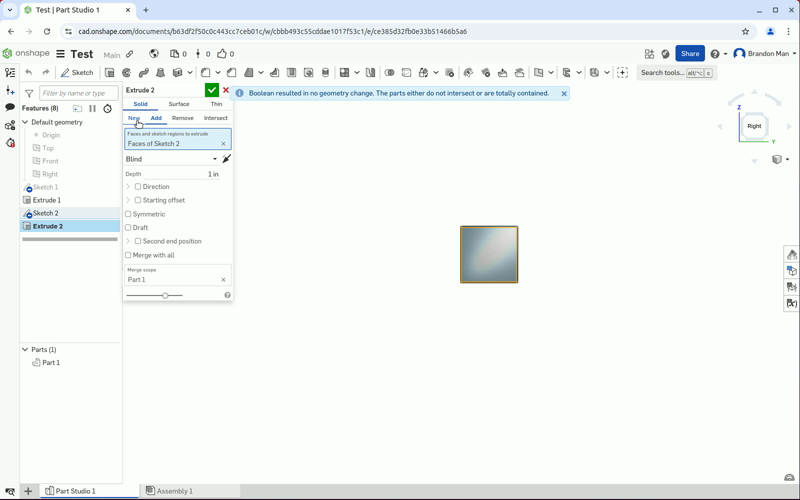
click(137, 120)
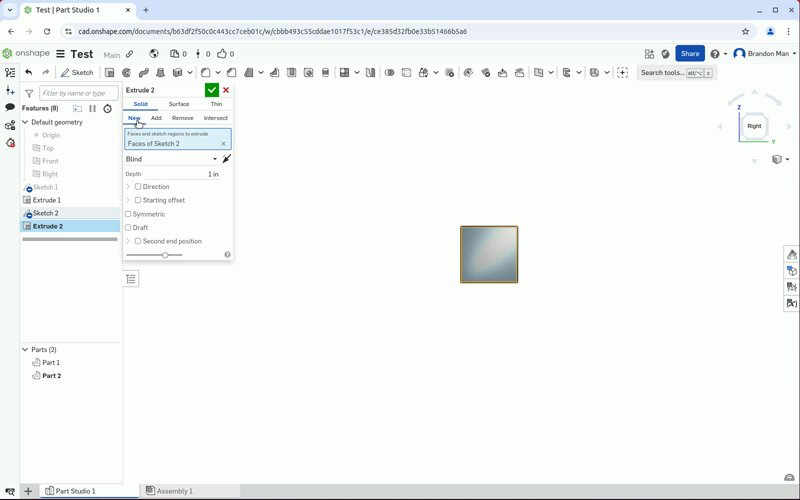
key(tab, 4)
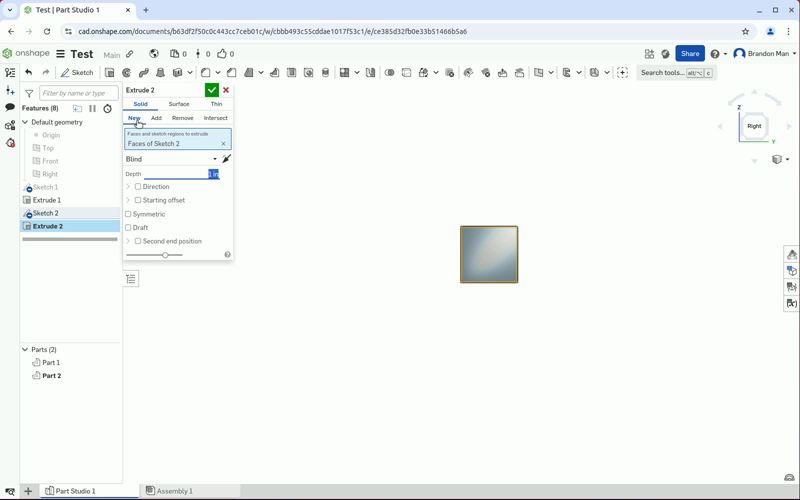
text(-11.554)
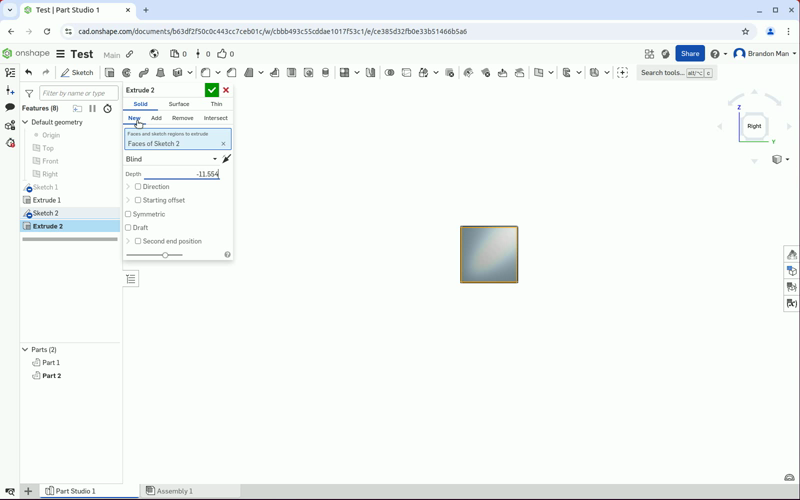
key(enter)
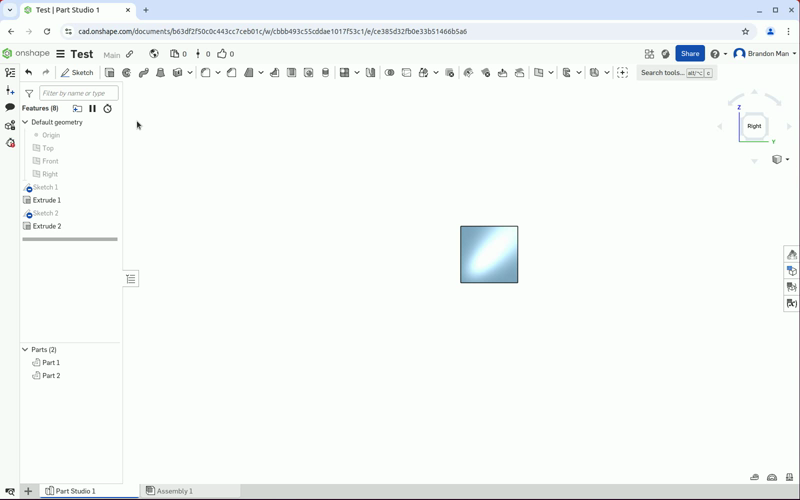
key(shift+h)
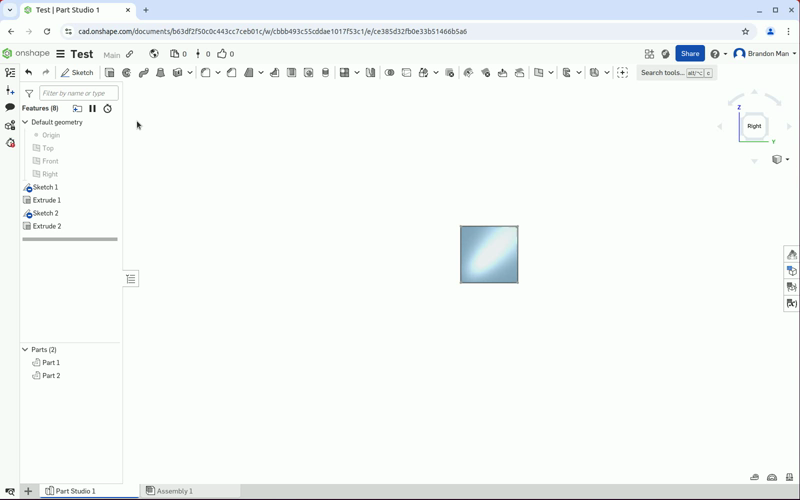
key(shift+h)
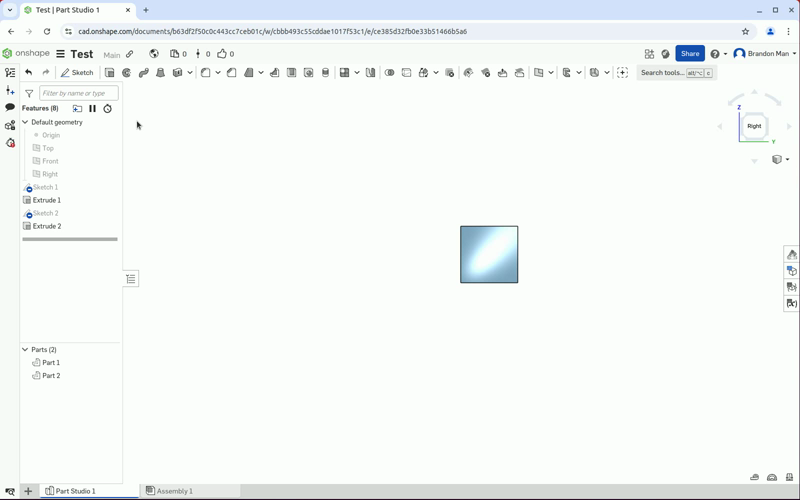
mouse_move(73, 189)
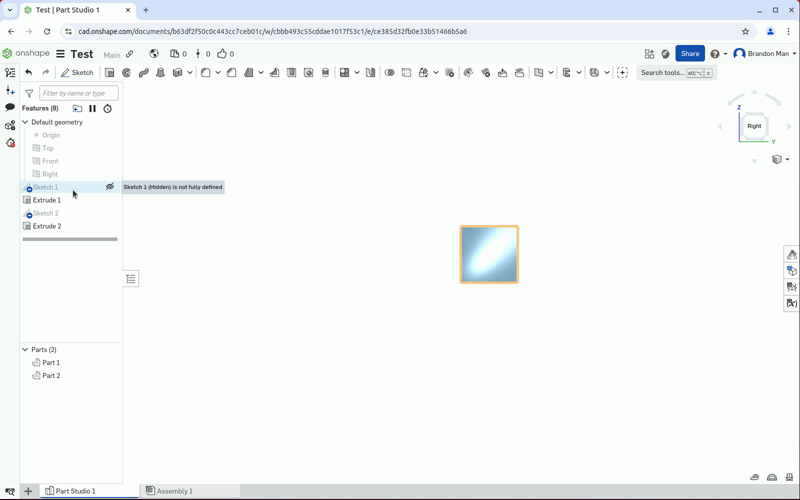
click(73, 189)
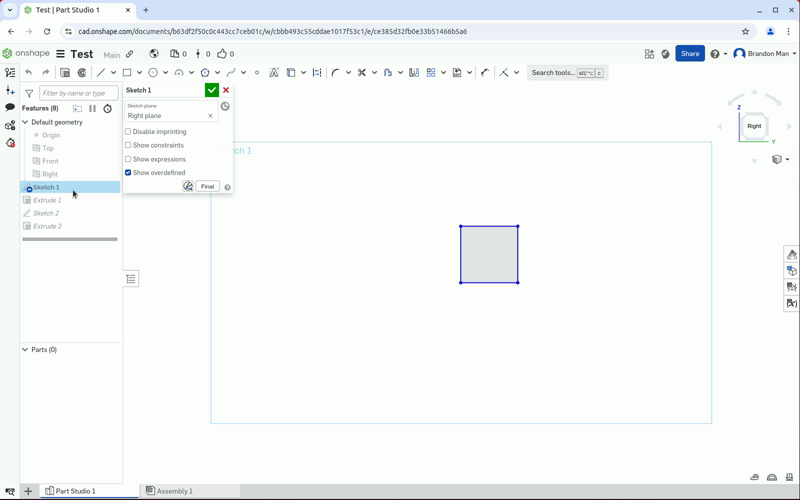
mouse_move(229, 92)
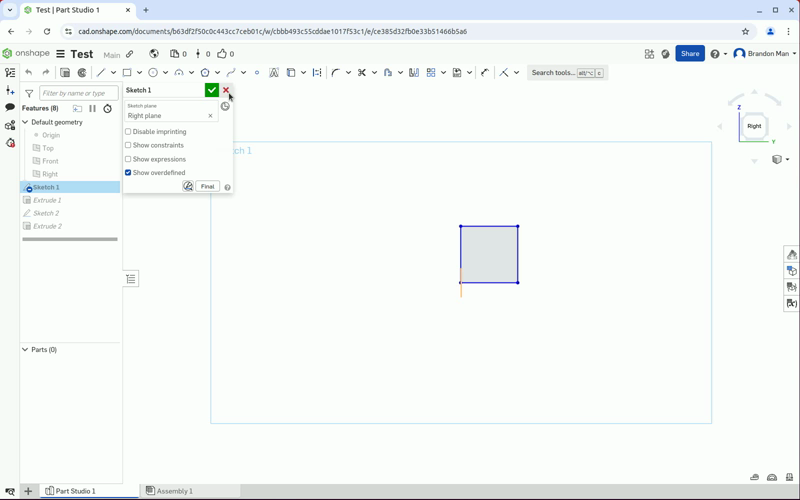
click(229, 92)
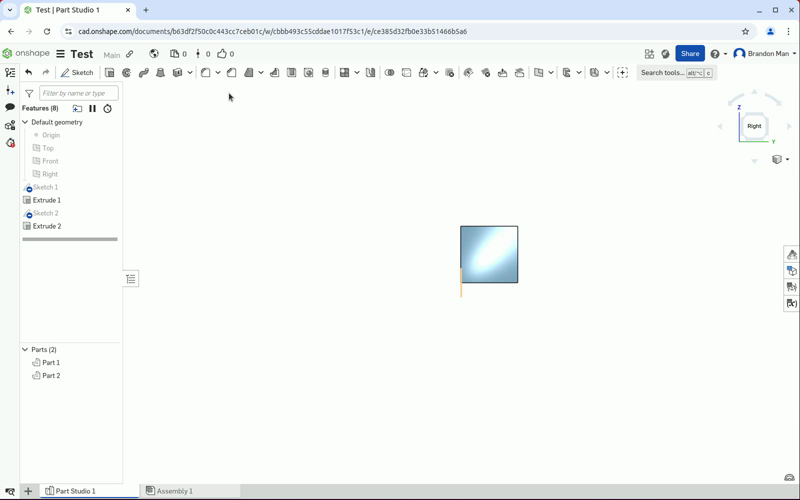
mouse_move(73, 352)
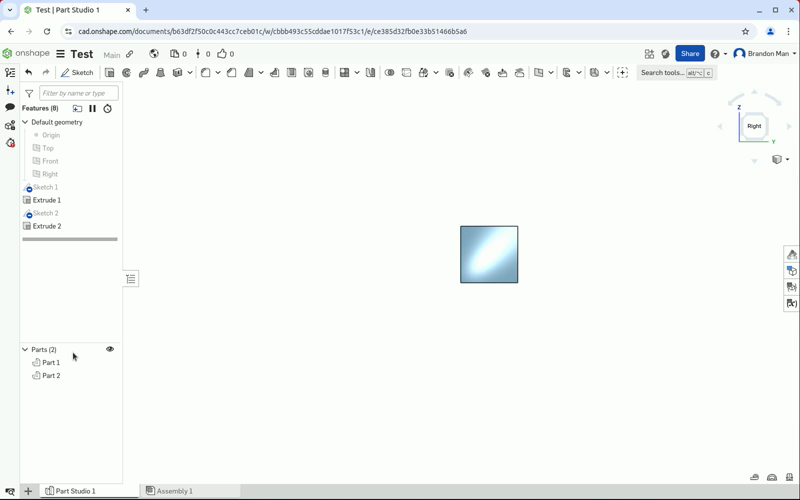
key(y)
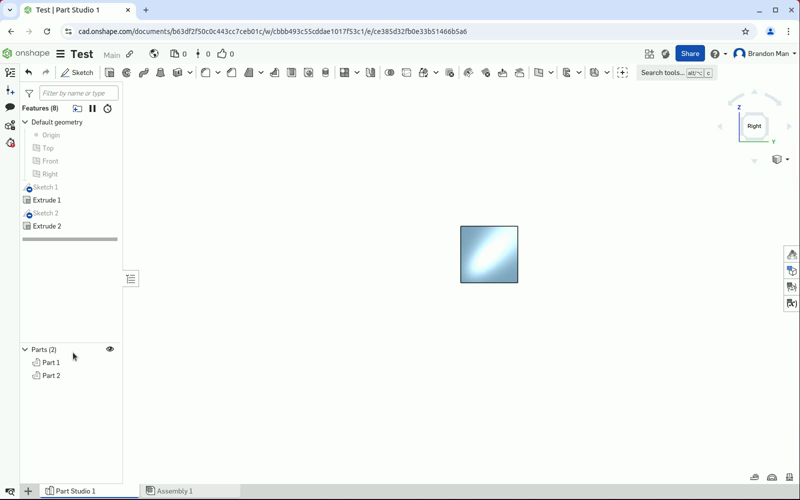
key(shift+p)
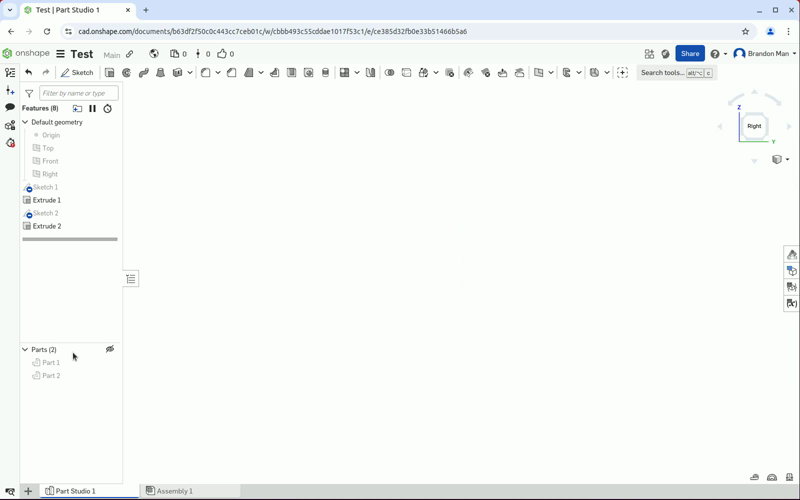
key(space)
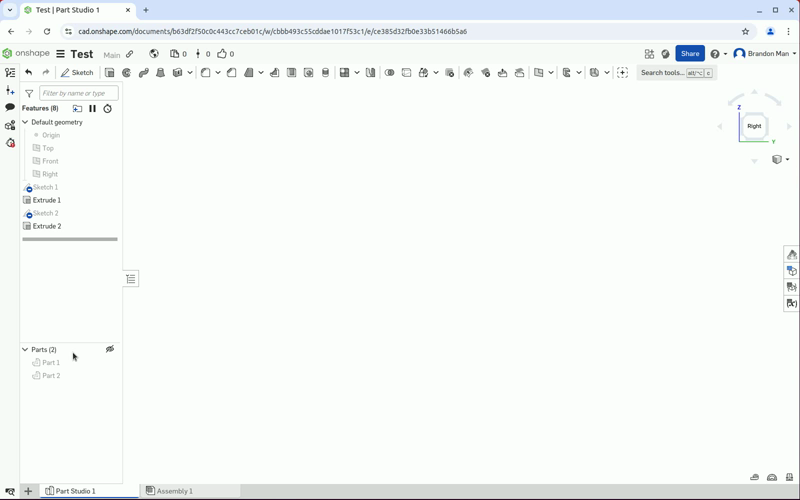
key_down(shift)
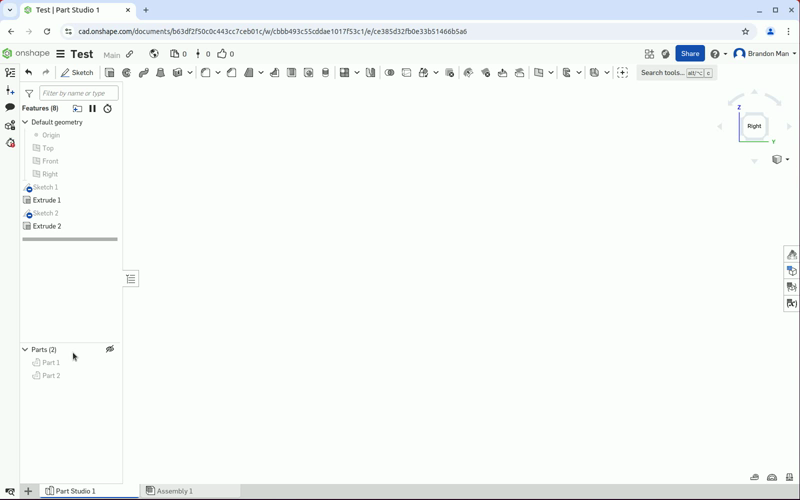
key(right)
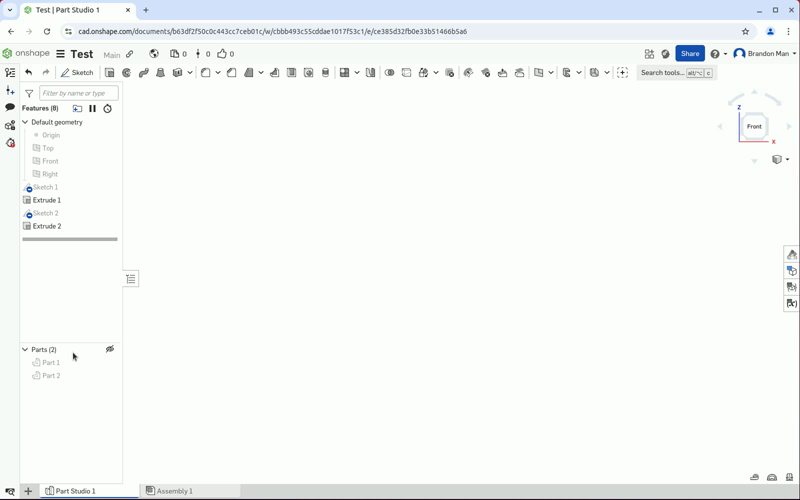
key_up(shift)
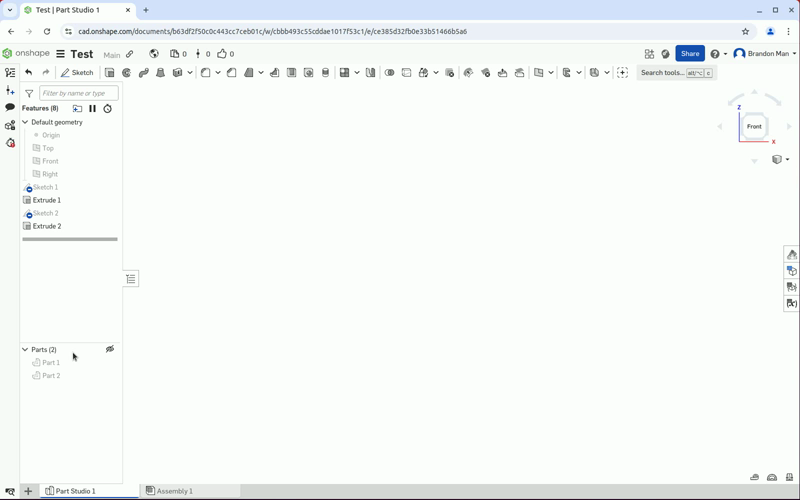
mouse_move(73, 352)
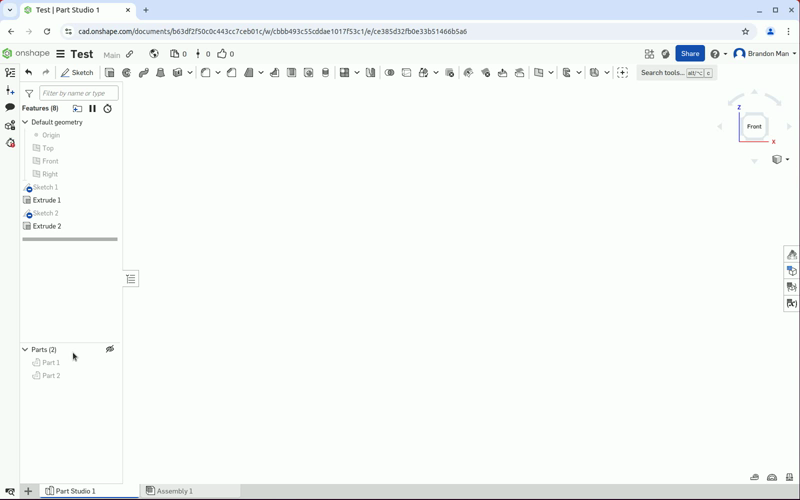
key(shift+y)
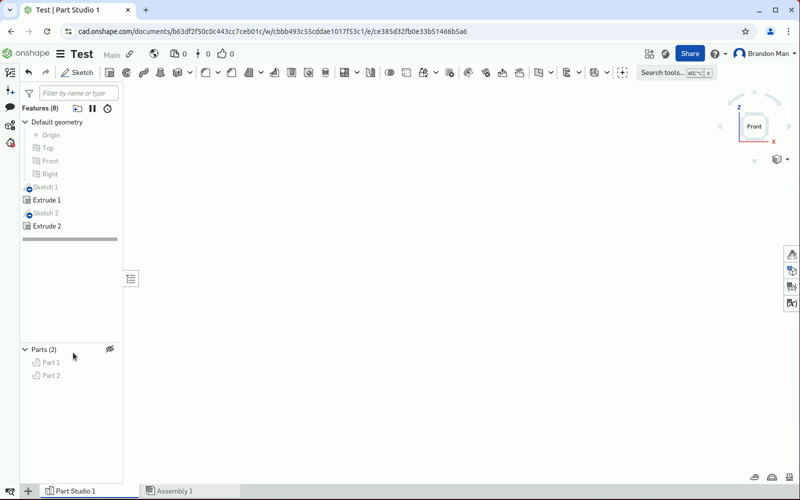
key(shift+s)
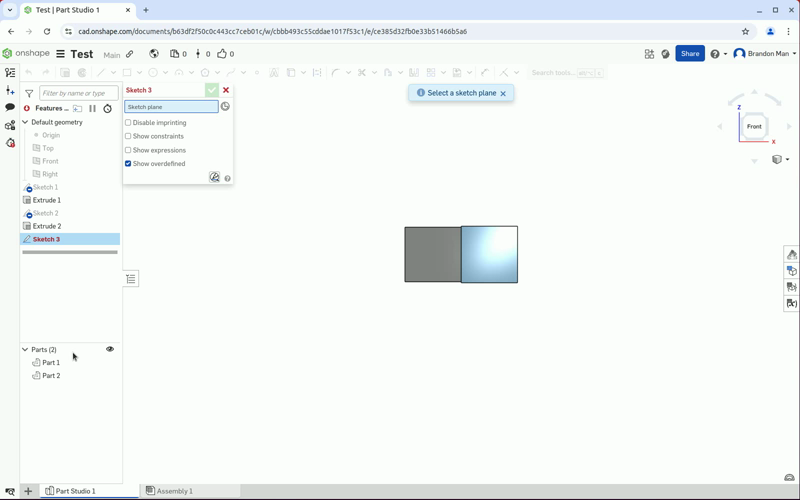
mouse_move(73, 163)
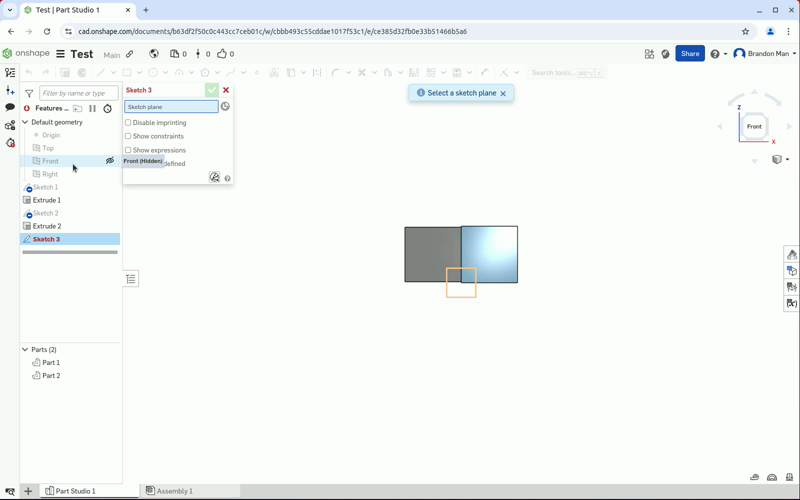
click(73, 163)
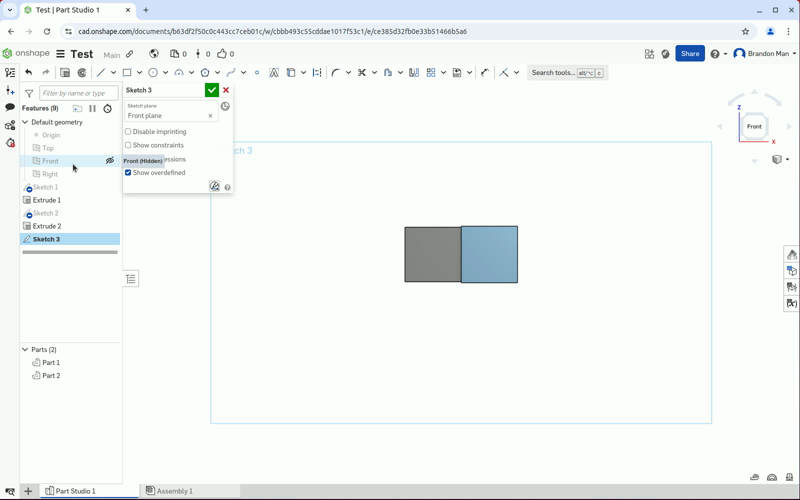
mouse_move(73, 352)
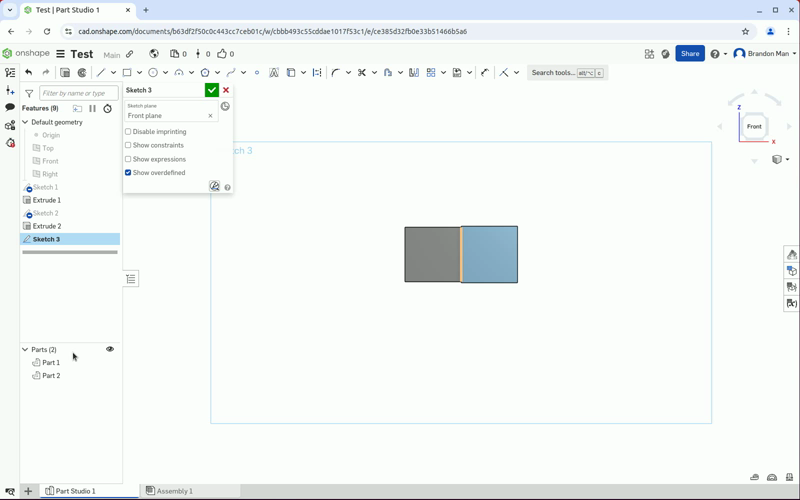
key(y)
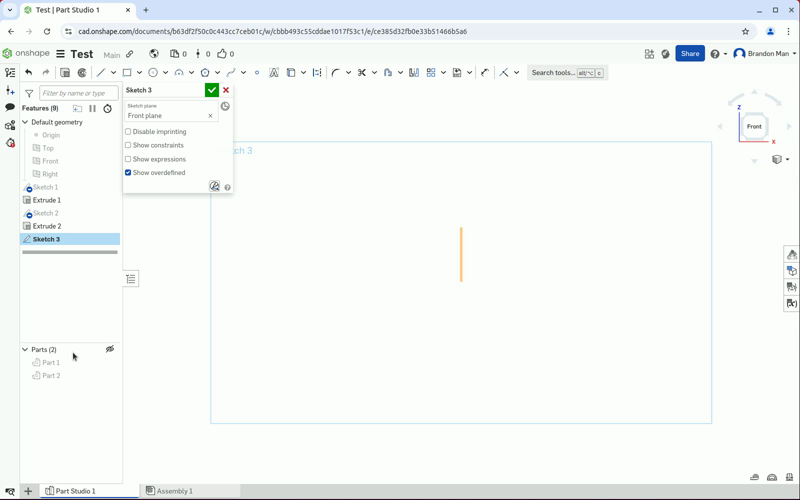
key(l)
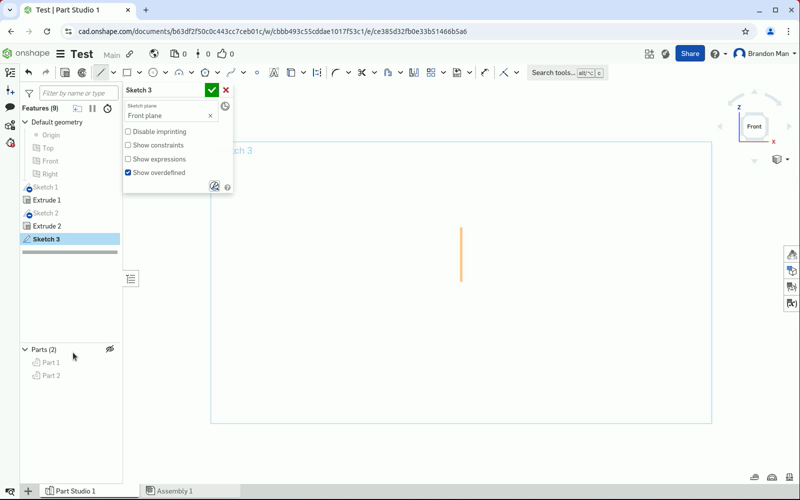
key_down(shift)
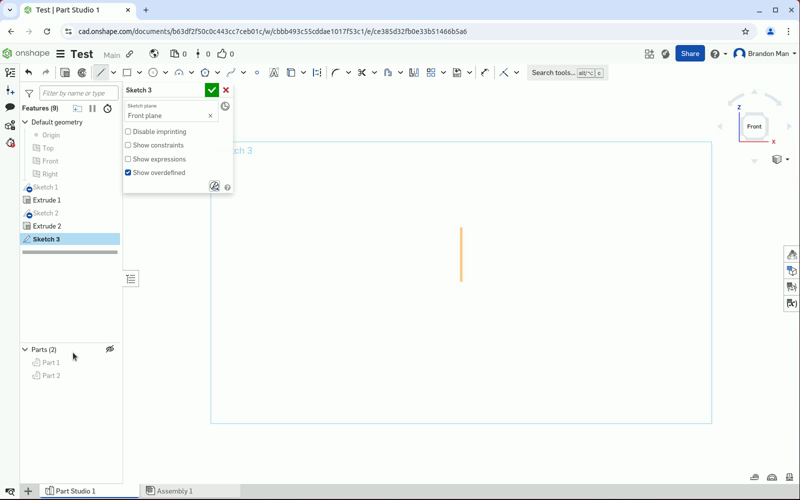
mouse_move(461, 281)
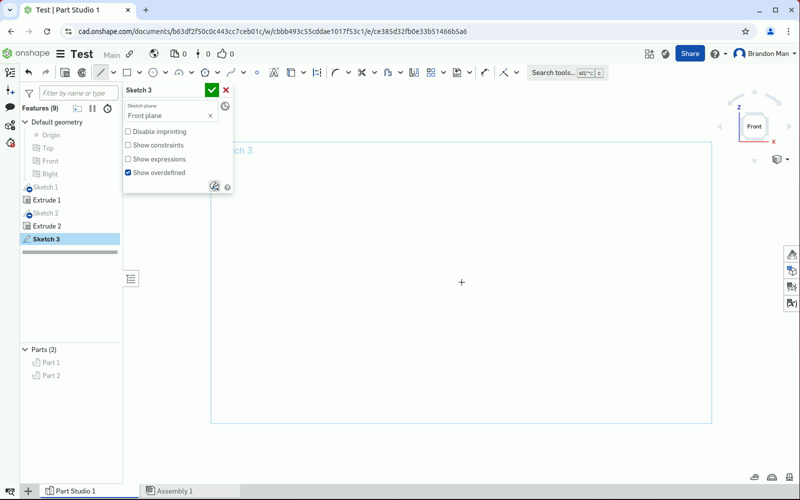
click(461, 281)
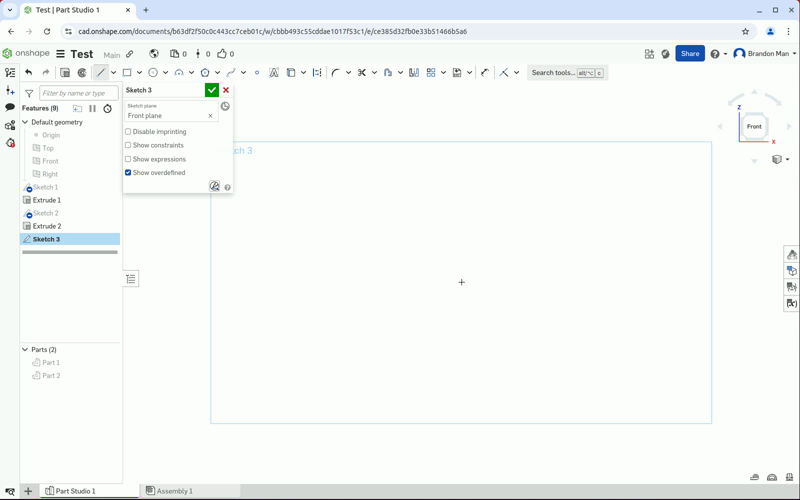
key_up(shift)
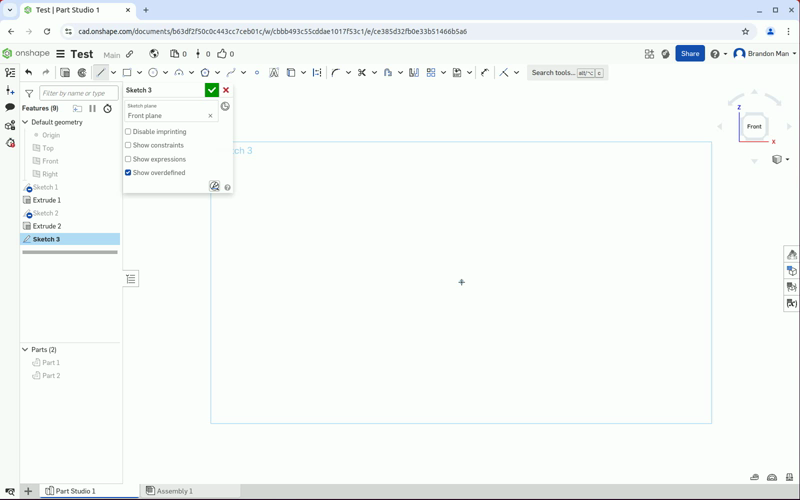
key_down(shift)
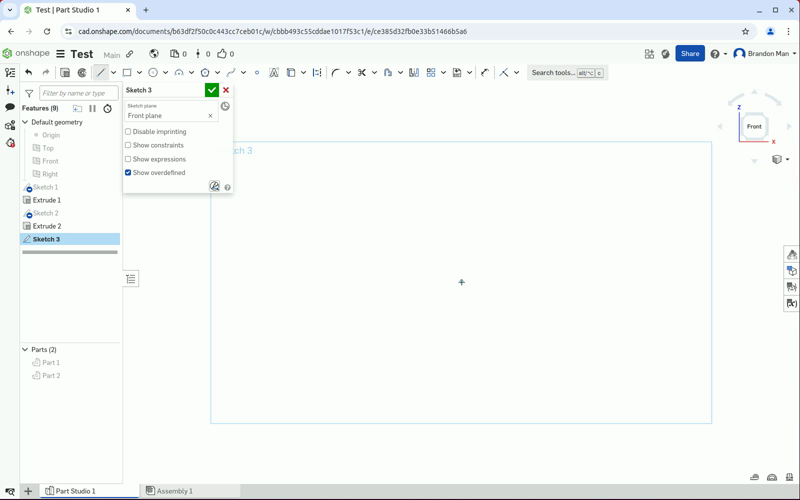
mouse_move(492, 281)
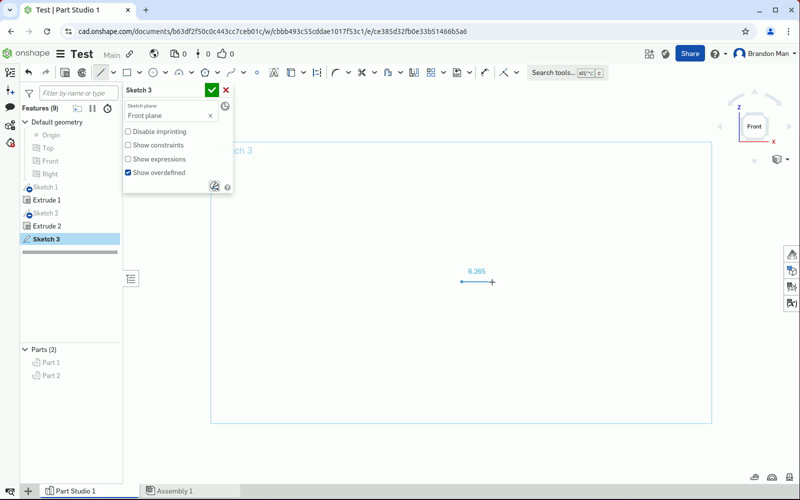
mouse_move(516, 281)
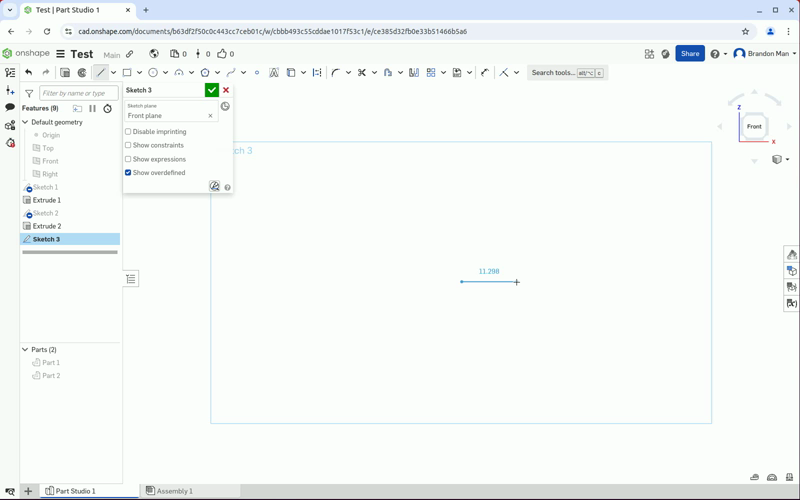
click(516, 281)
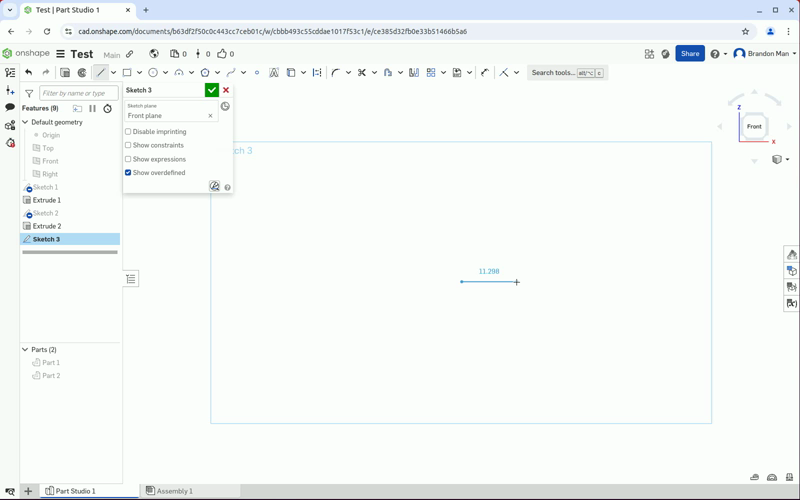
key_up(shift)
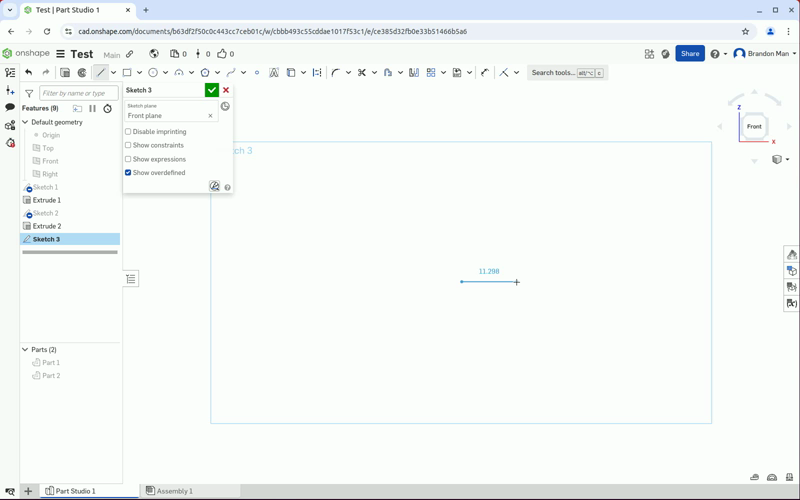
key_down(shift)
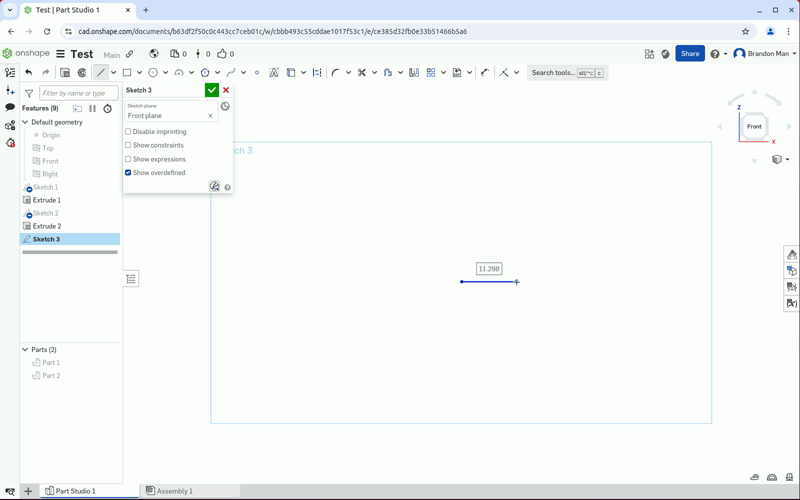
mouse_move(546, 281)
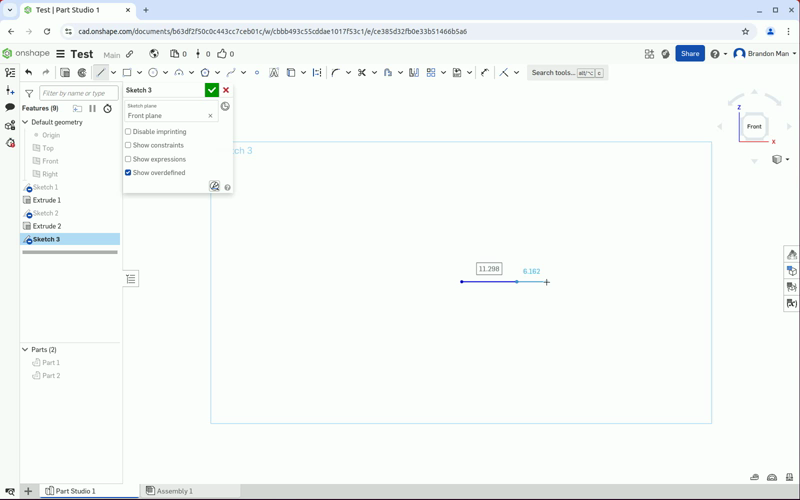
mouse_move(516, 227)
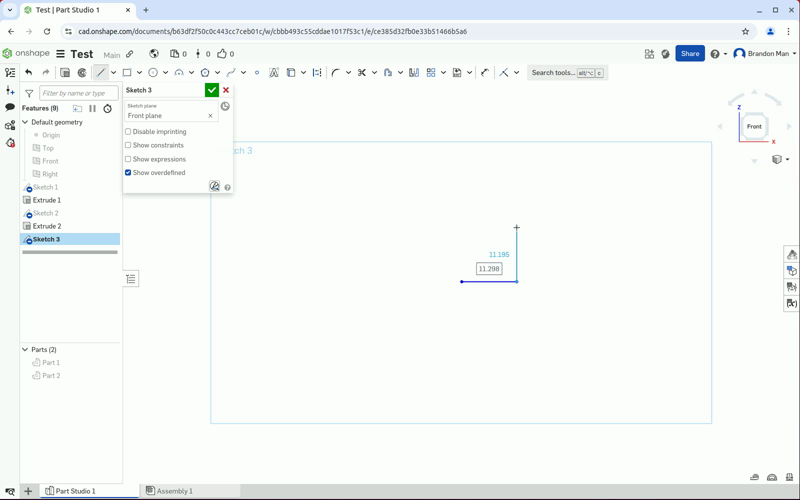
click(516, 227)
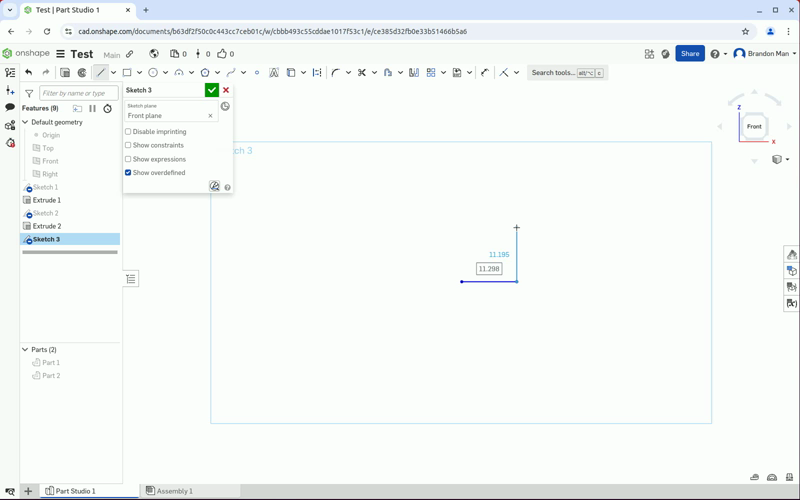
key_up(shift)
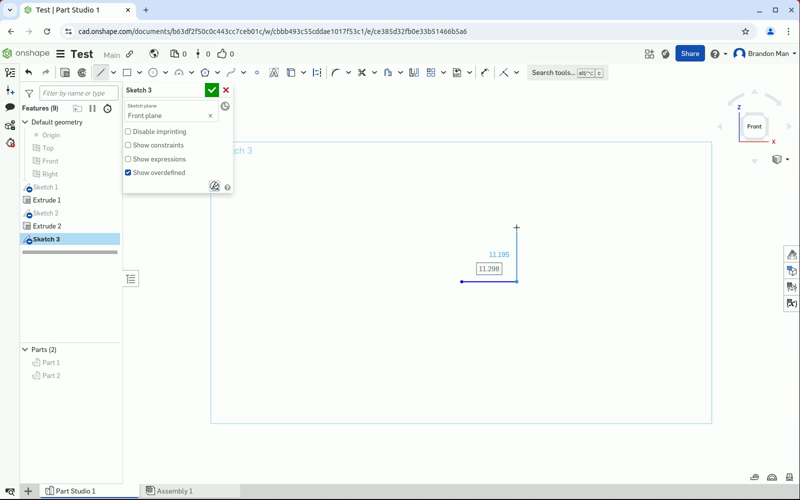
key_down(shift)
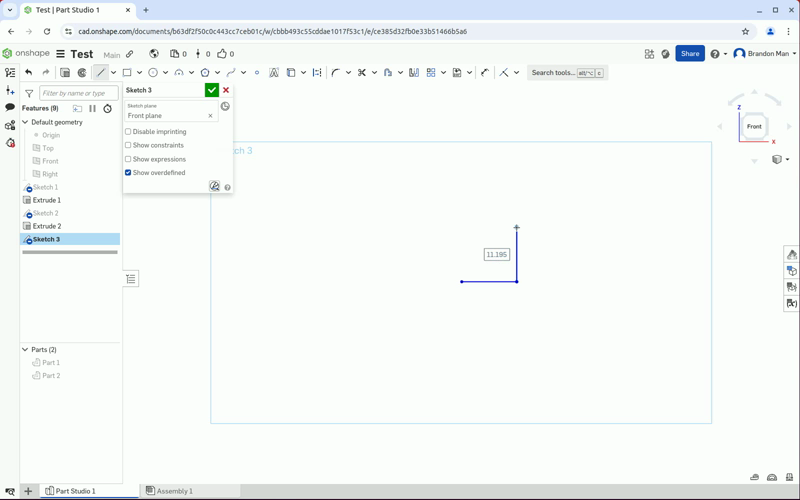
mouse_move(546, 227)
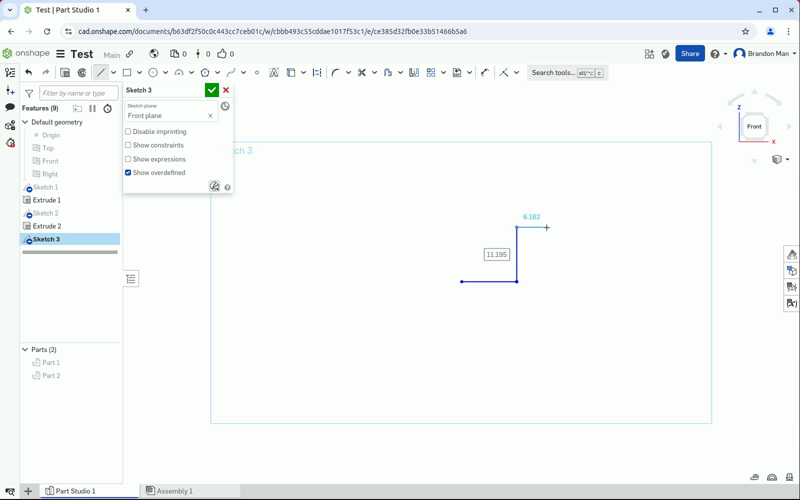
mouse_move(461, 227)
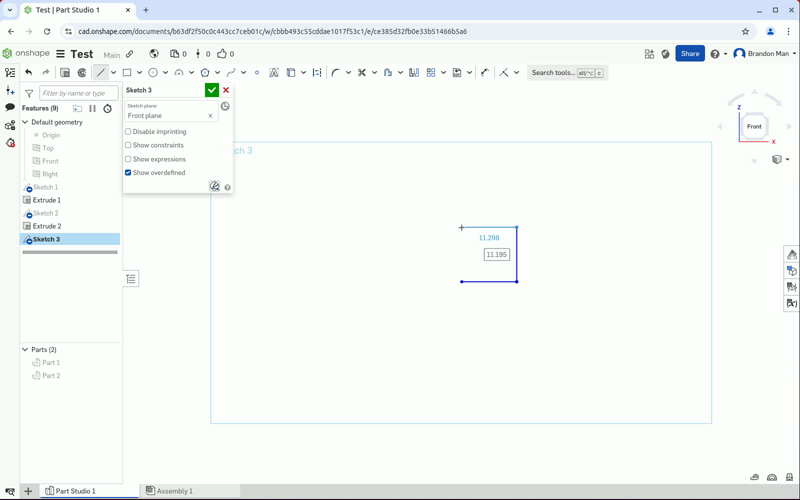
click(461, 227)
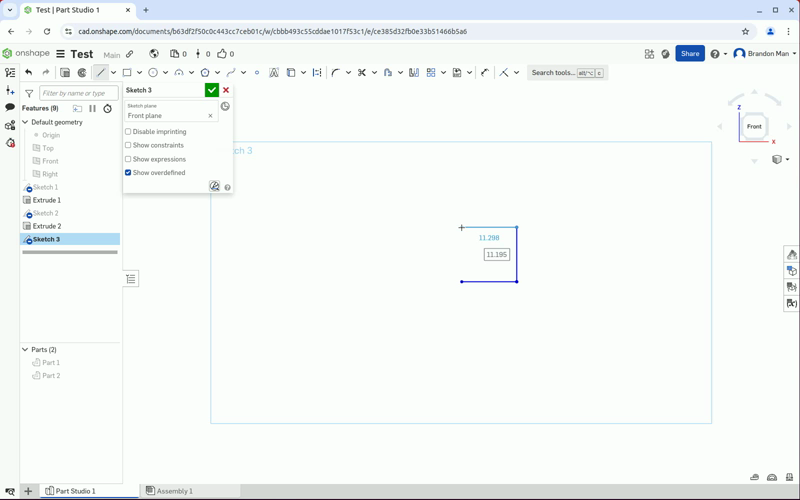
key_up(shift)
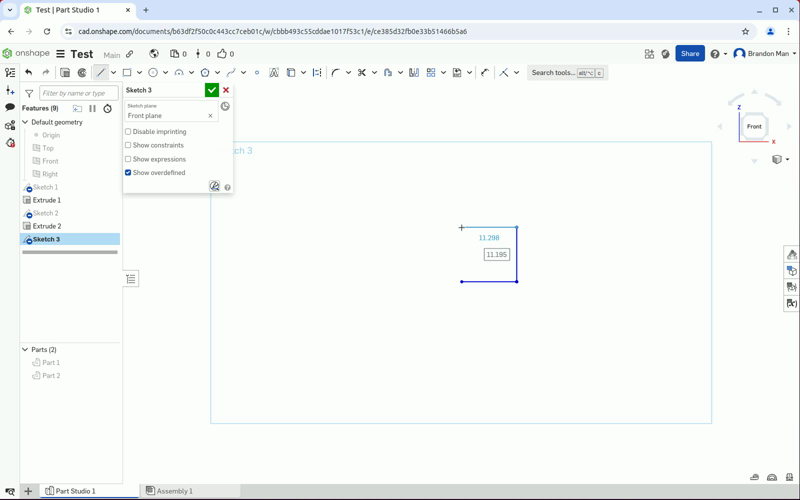
mouse_move(492, 227)
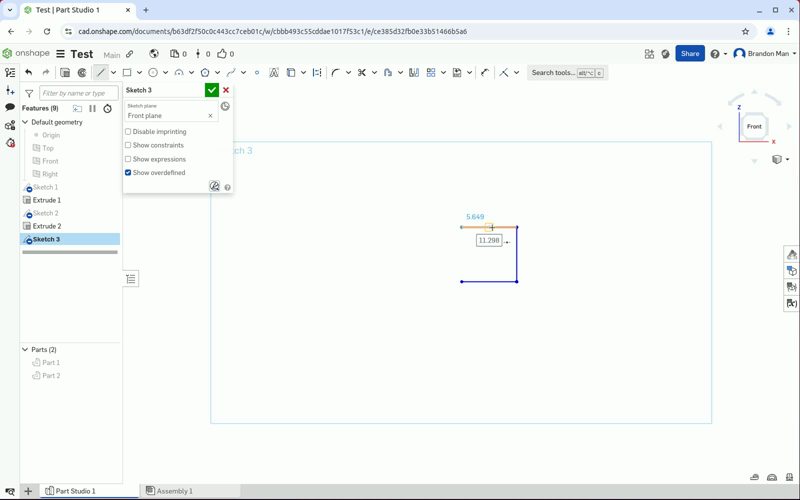
key_down(shift)
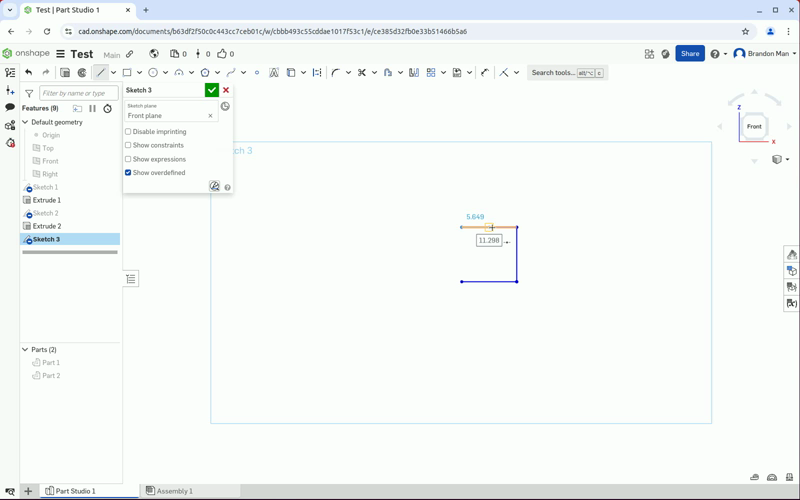
mouse_move(461, 281)
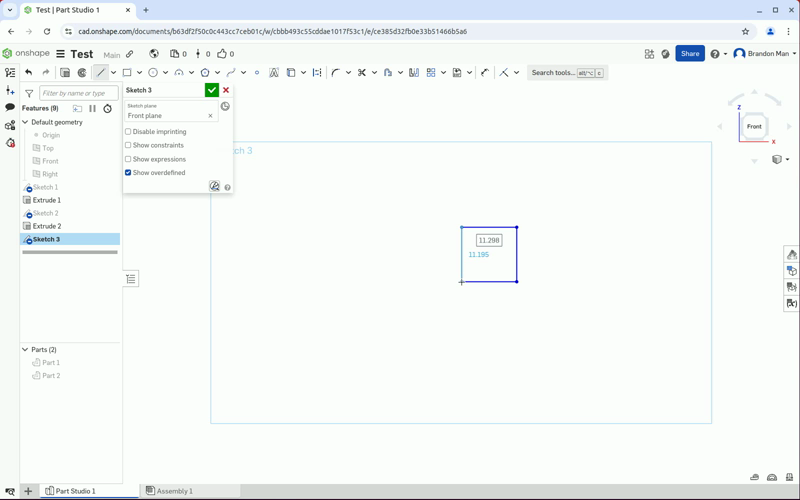
key_up(shift)
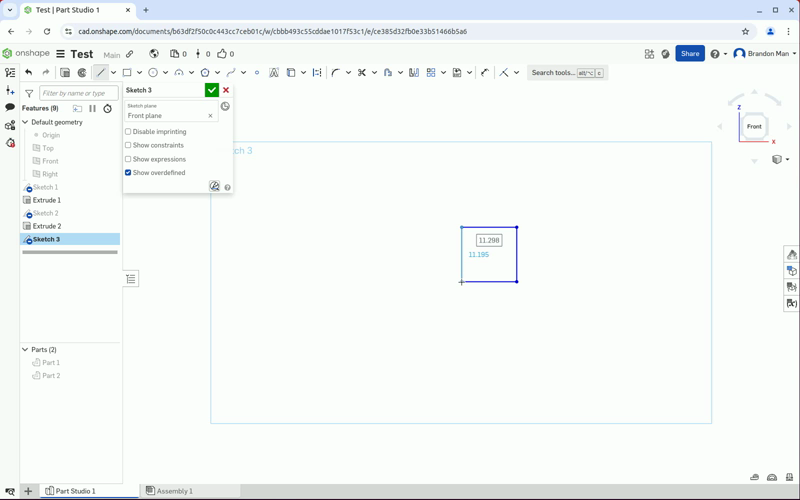
click(461, 281)
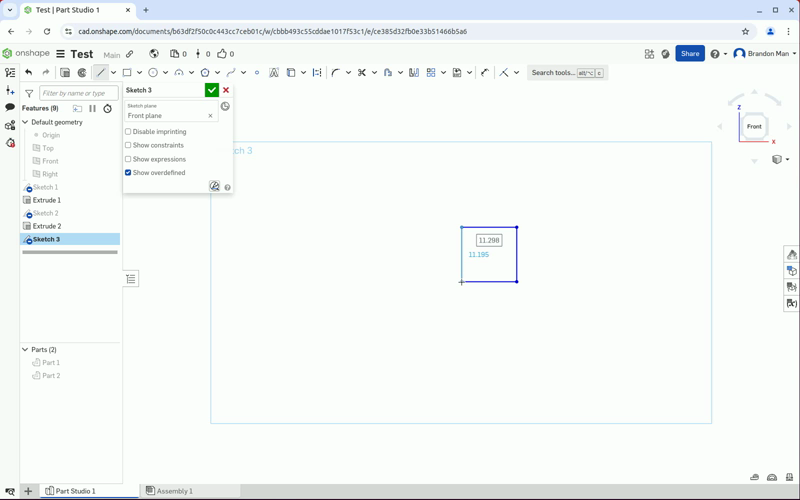
key(esc)
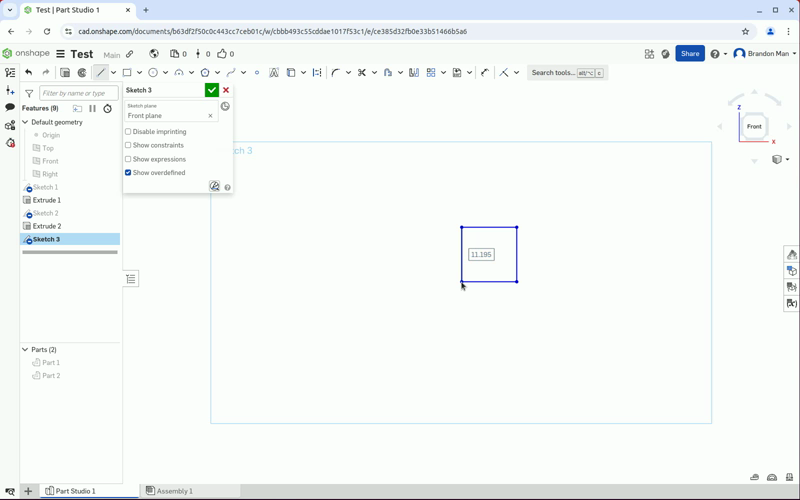
mouse_move(487, 270)
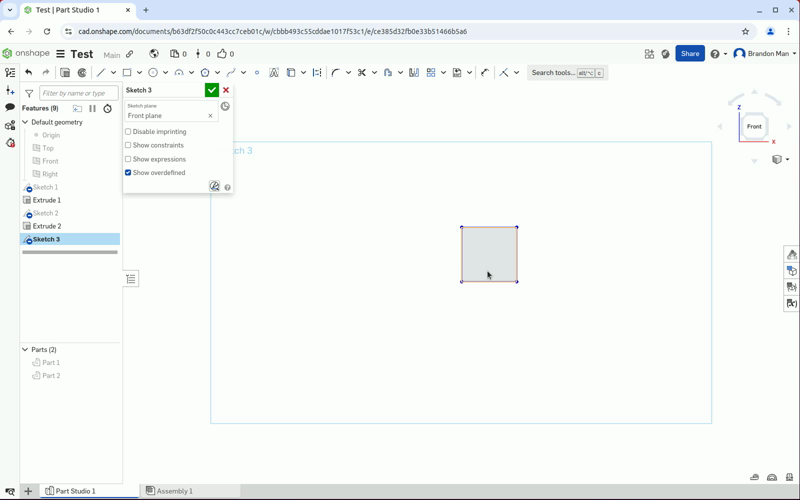
click(487, 270)
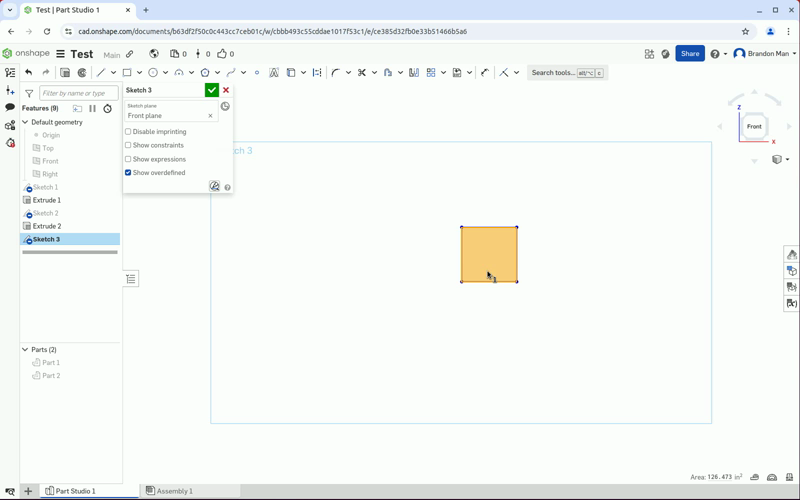
mouse_move(73, 352)
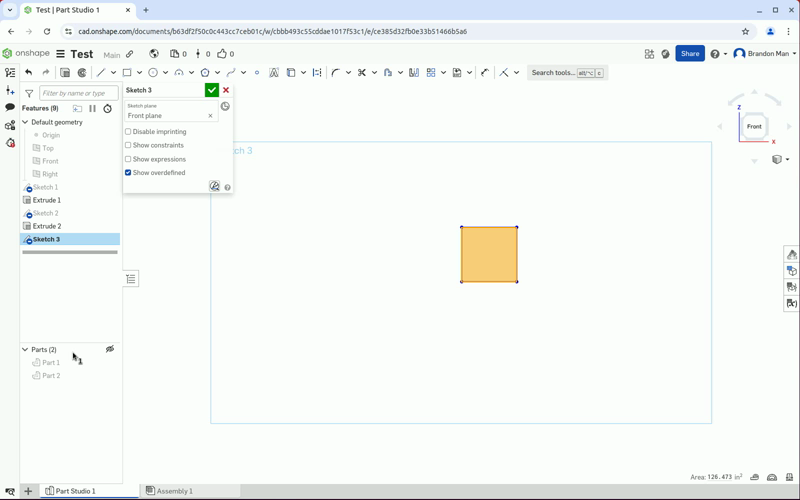
key(shift+y)
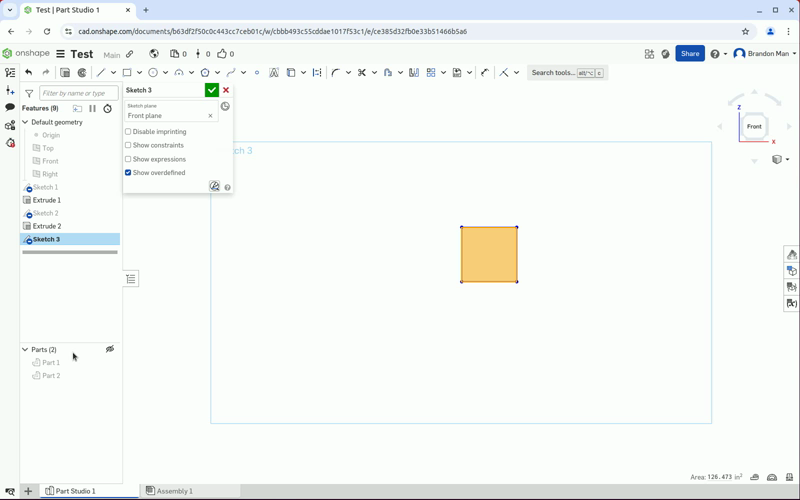
key(shift+e)
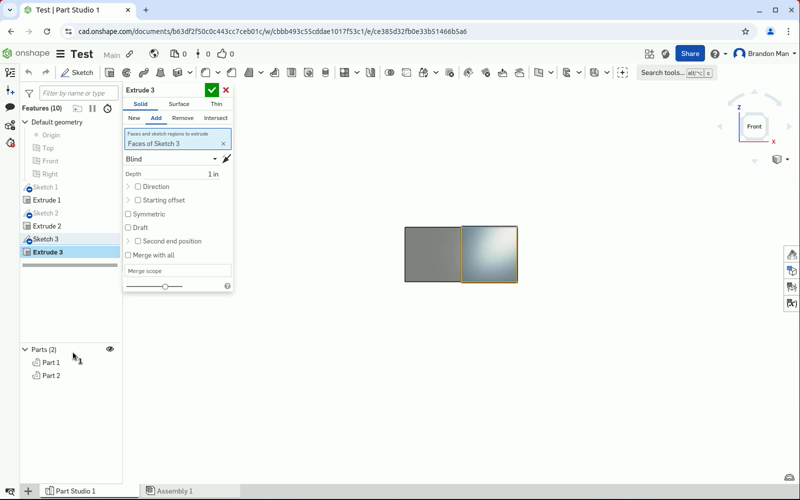
mouse_move(143, 106)
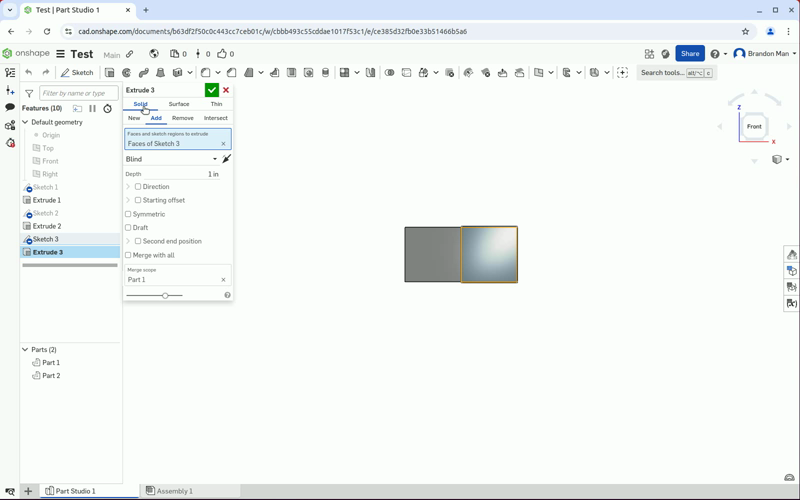
click(143, 106)
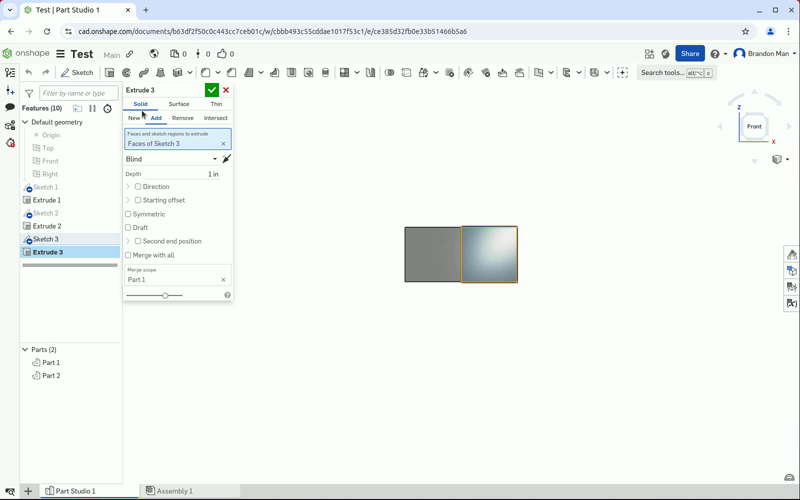
mouse_move(137, 120)
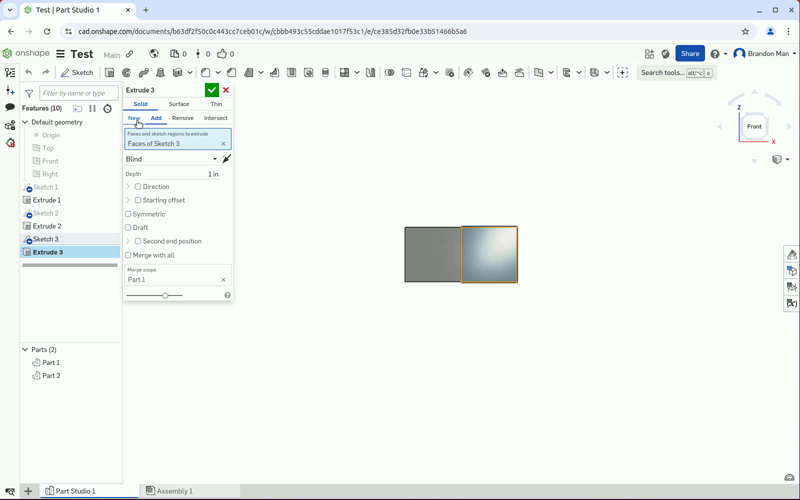
click(137, 120)
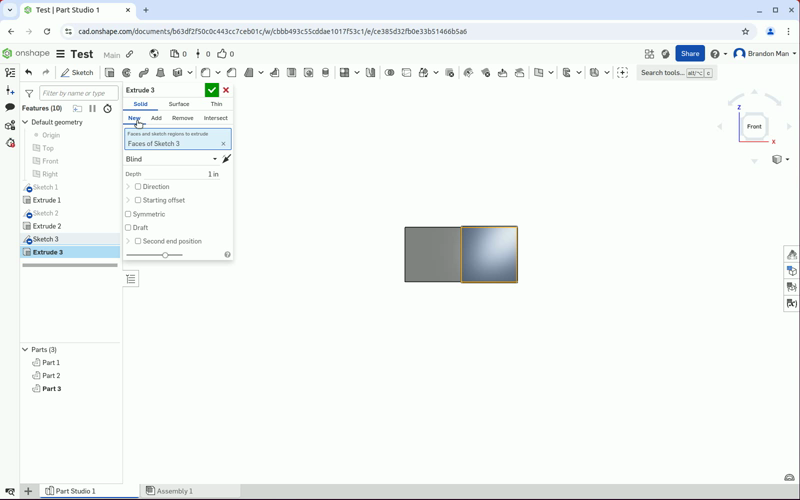
key(tab, 4)
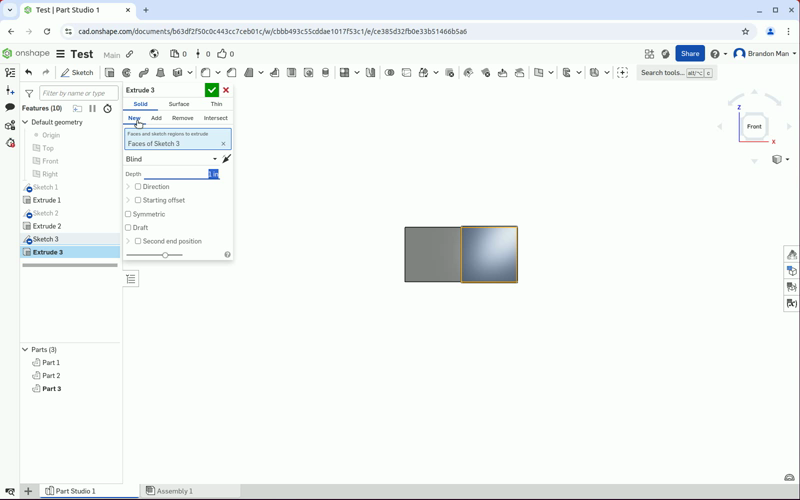
text(11.554)
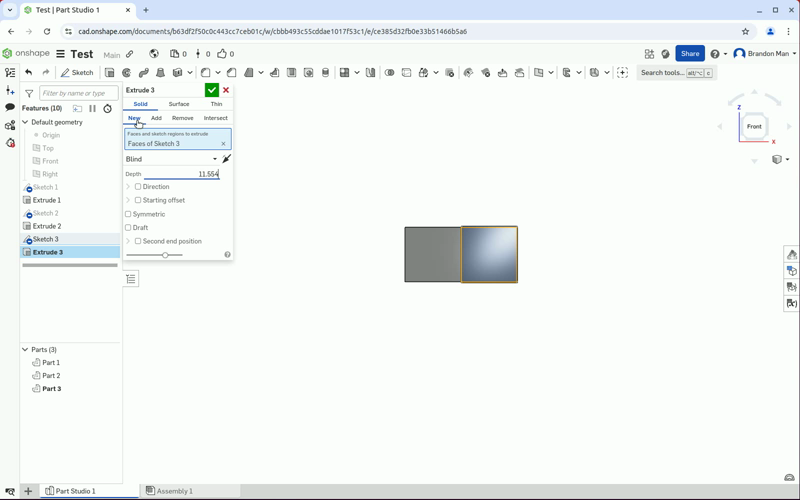
key(enter)
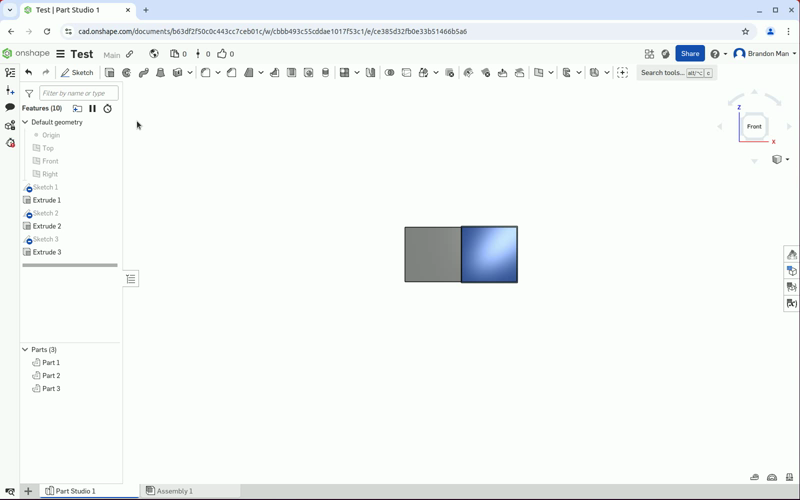
key(shift+h)
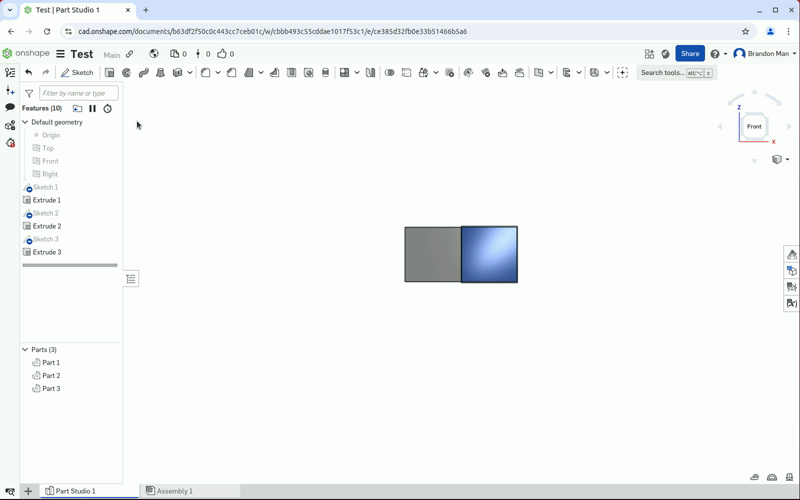
key(shift+h)
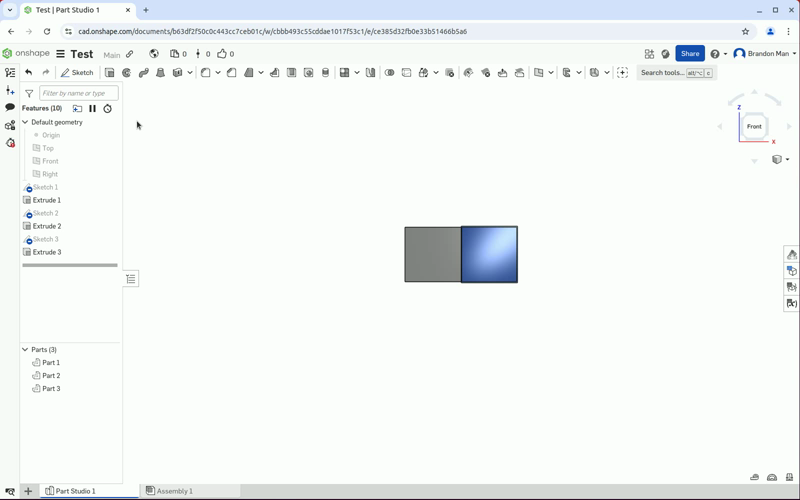
mouse_move(73, 189)
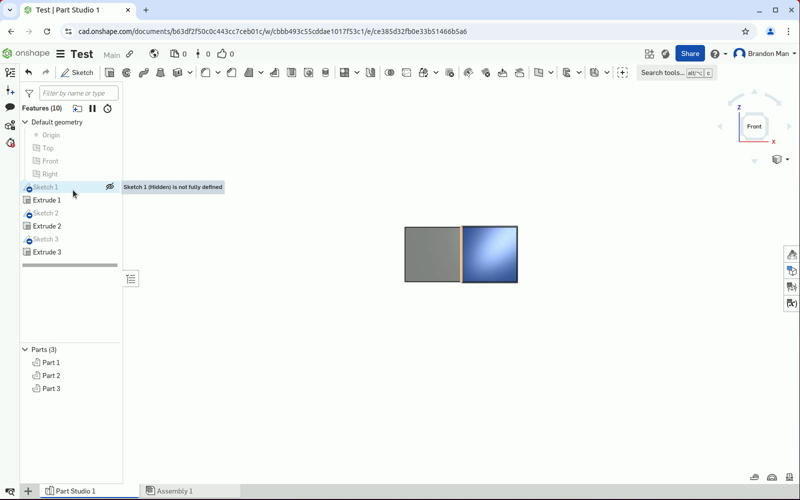
click(73, 189)
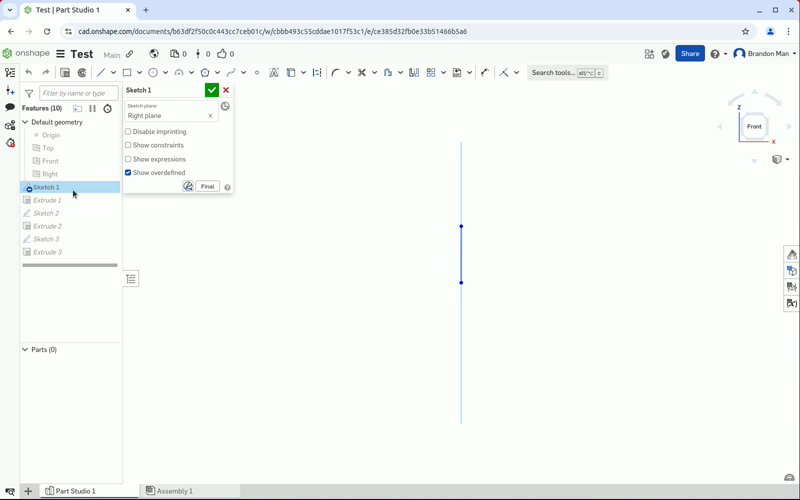
mouse_move(229, 92)
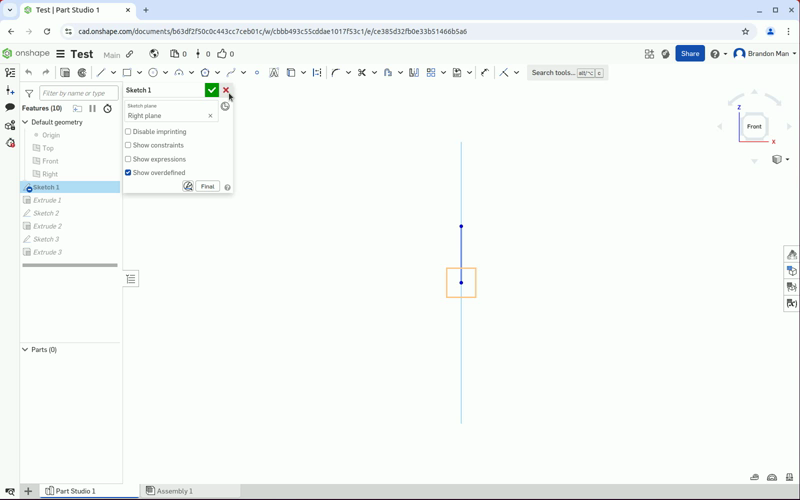
click(229, 92)
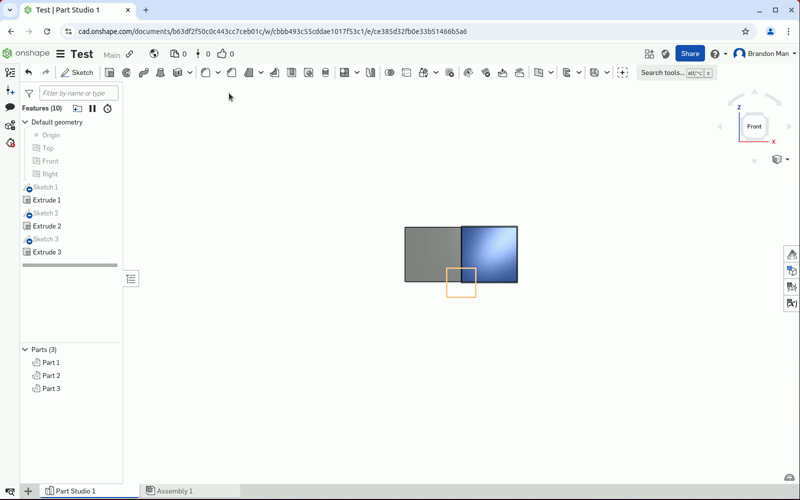
mouse_move(73, 352)
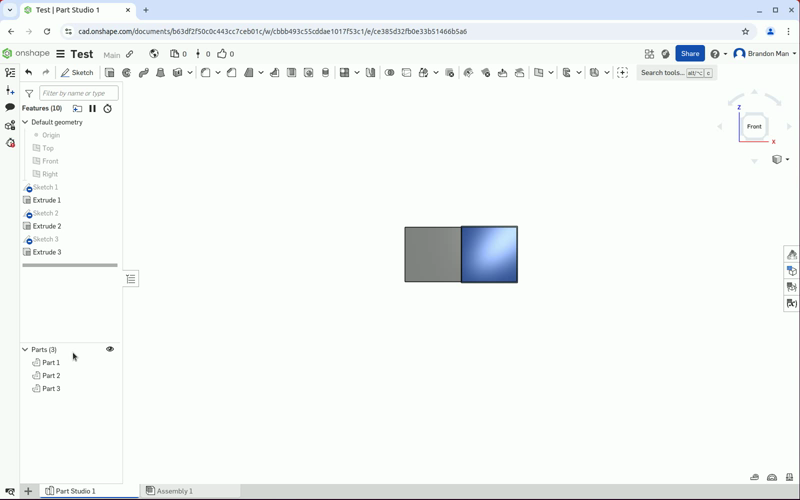
key(y)
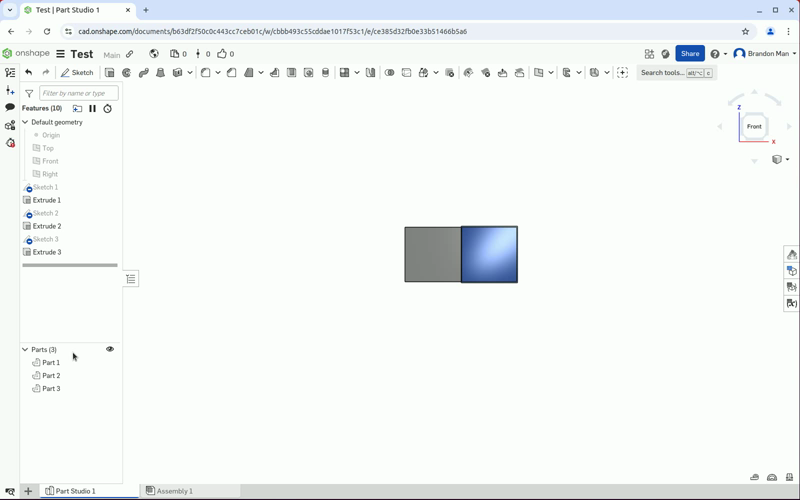
key(shift+p)
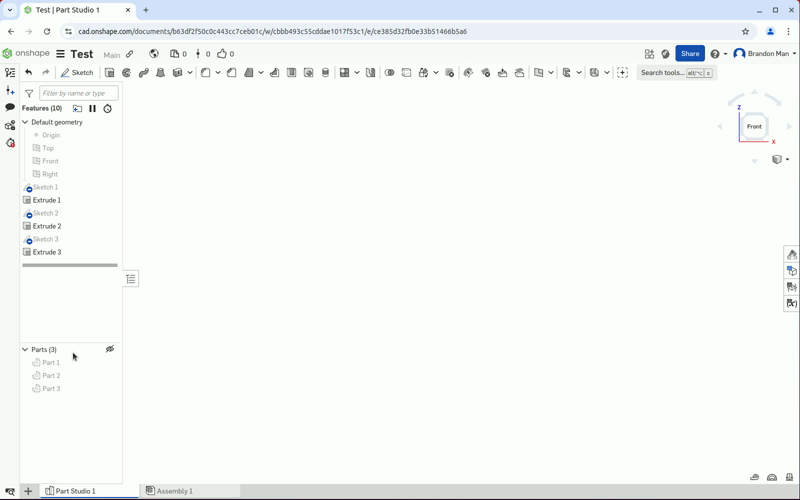
key(space)
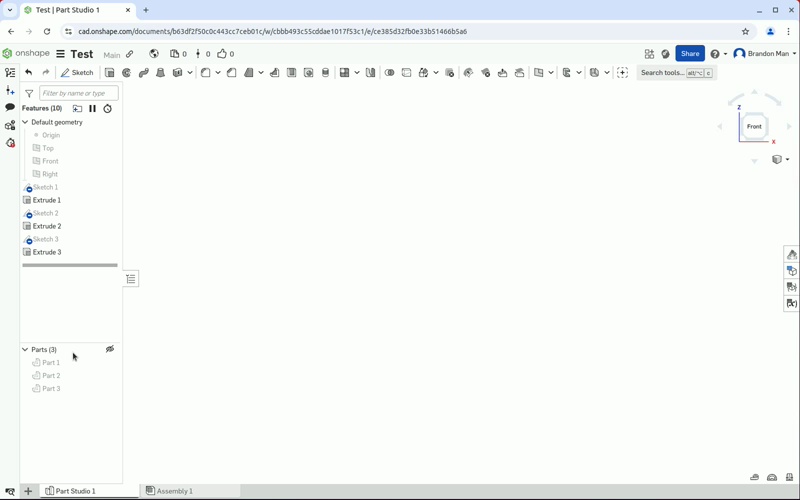
key_down(shift)
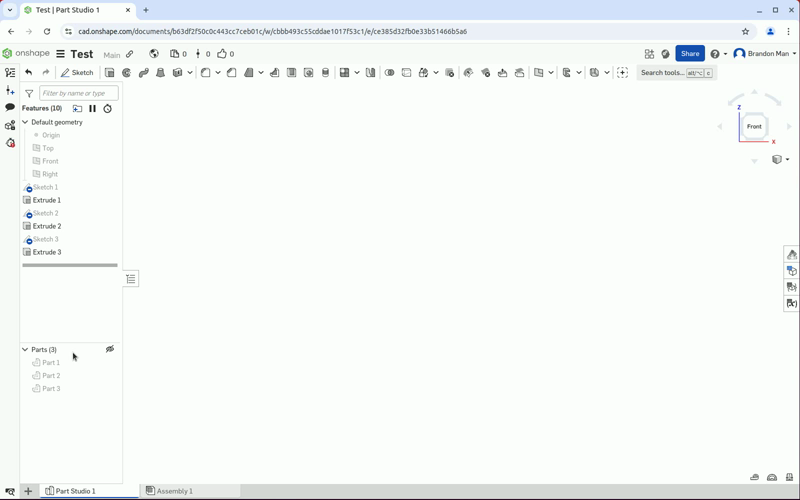
key(down)
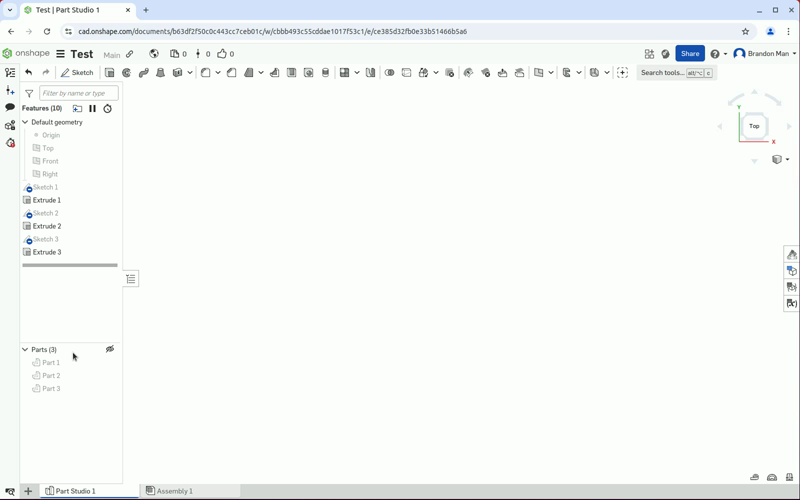
key_up(shift)
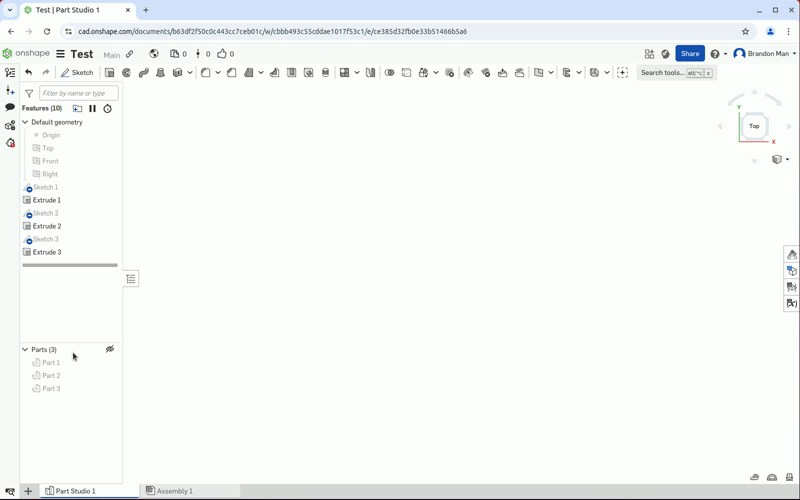
mouse_move(73, 352)
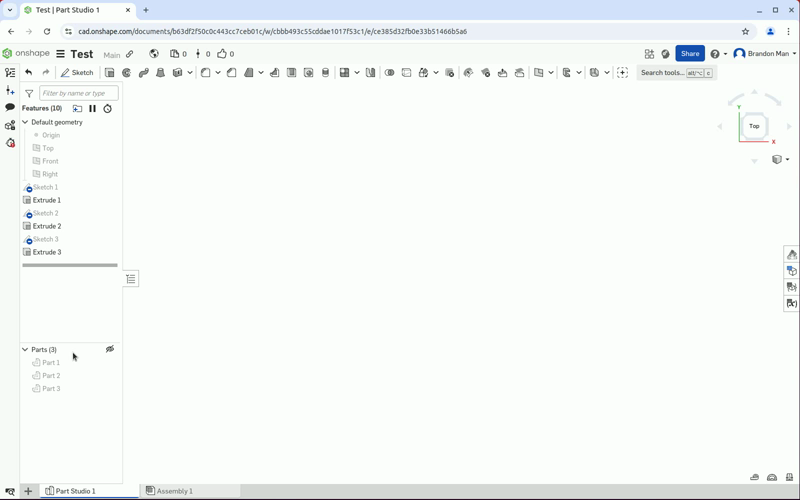
key(shift+y)
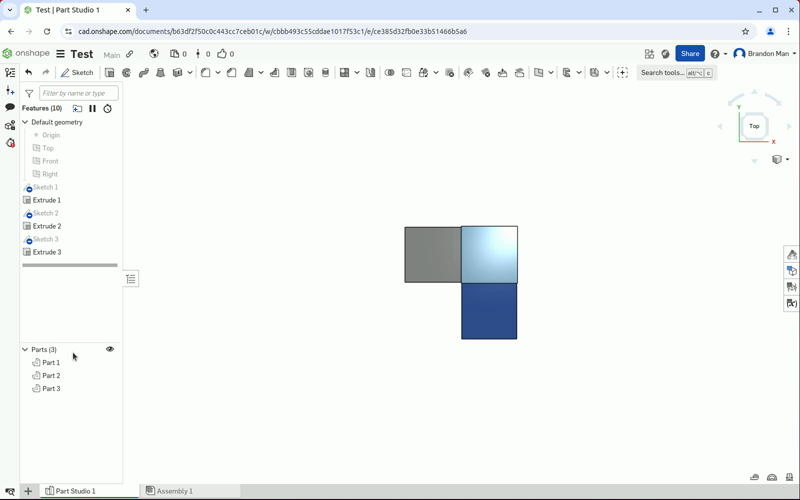
mouse_move(541, 75)
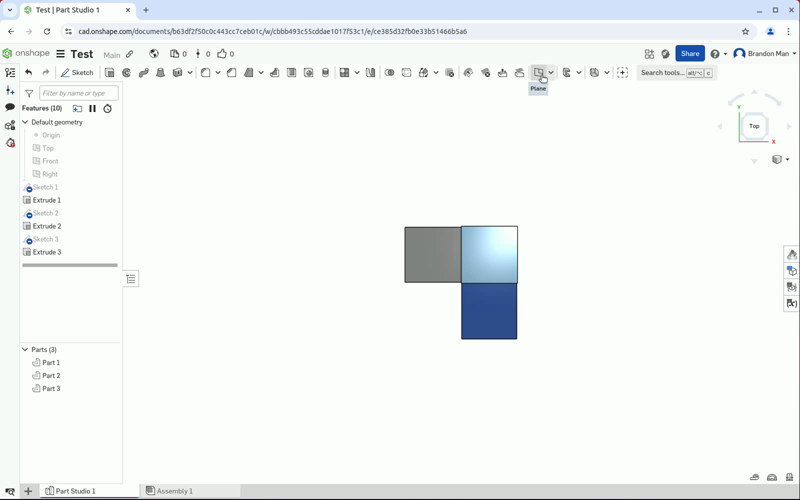
click(541, 75)
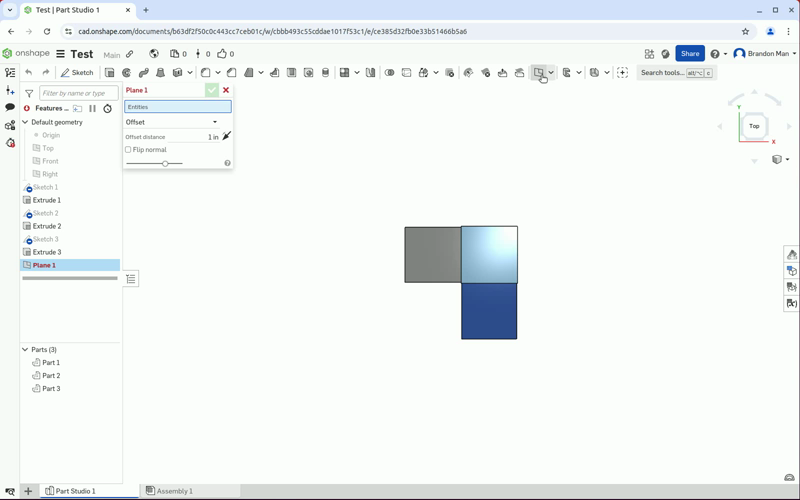
mouse_move(73, 150)
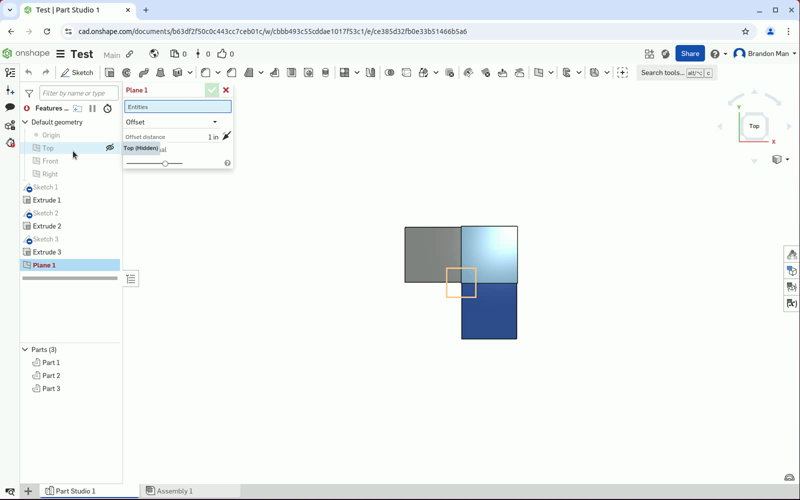
click(73, 150)
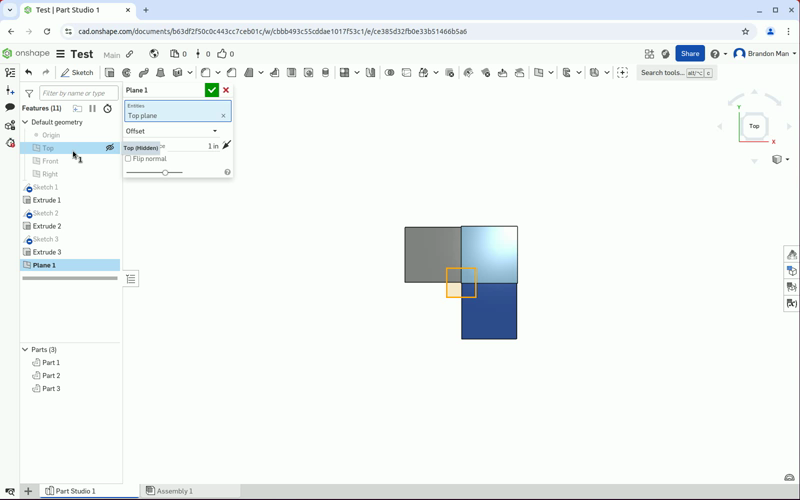
key(tab, 2)
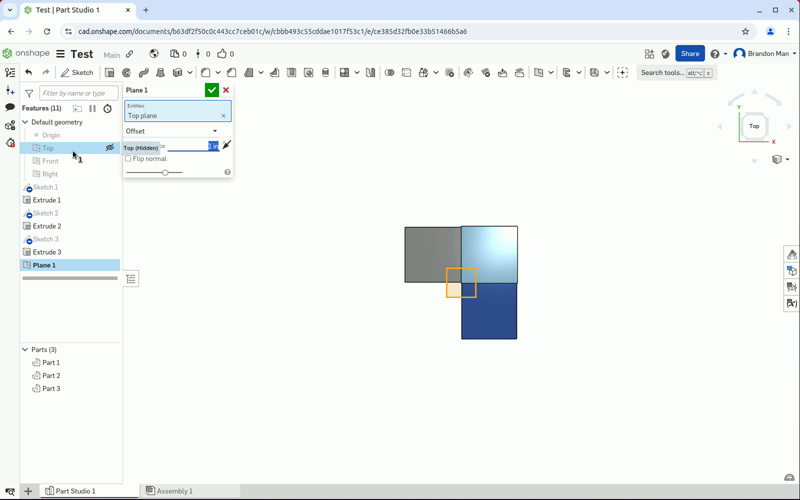
text(11.554)
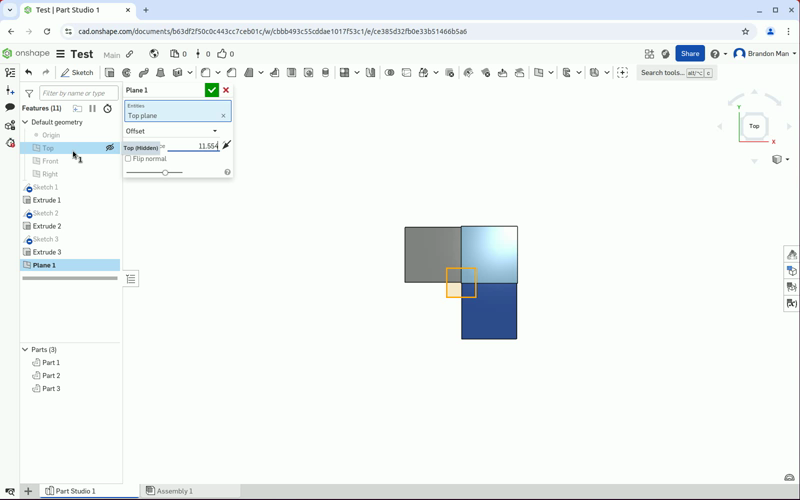
key(enter, 2)
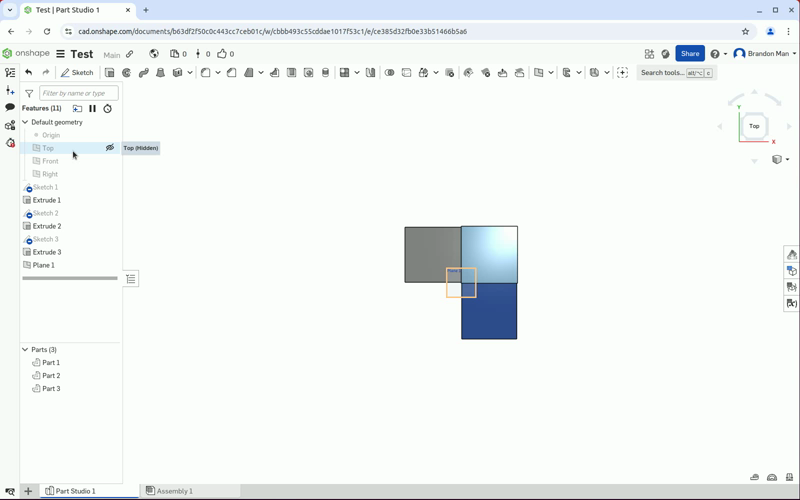
key(shift+s)
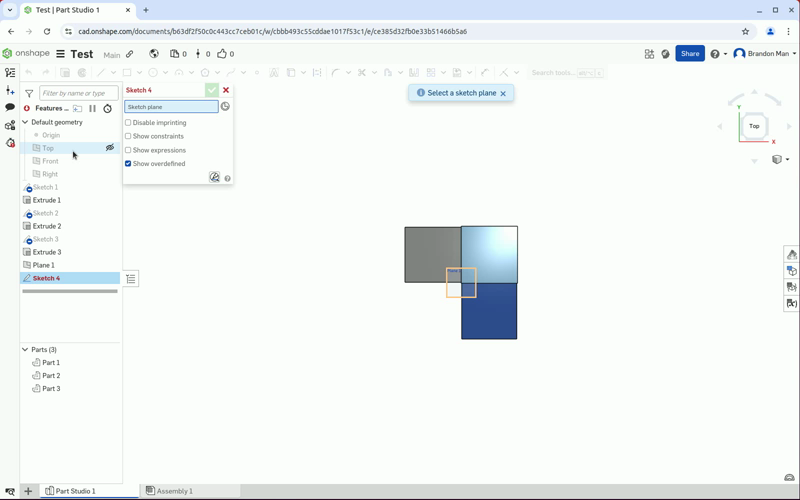
mouse_move(73, 267)
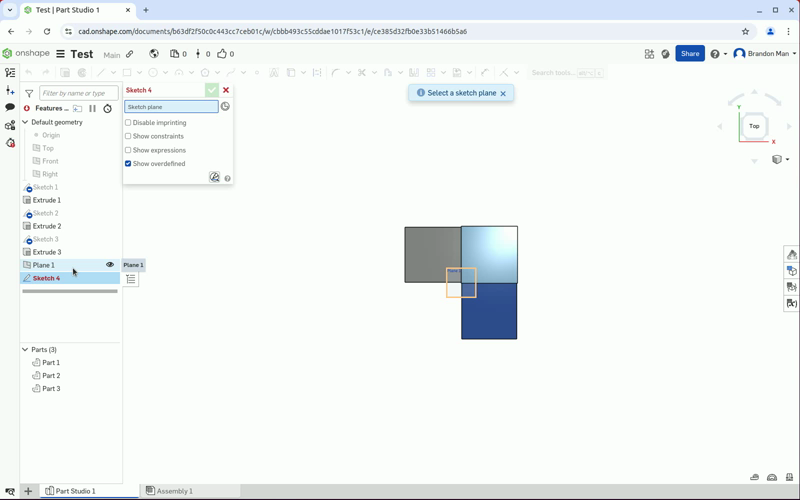
click(73, 267)
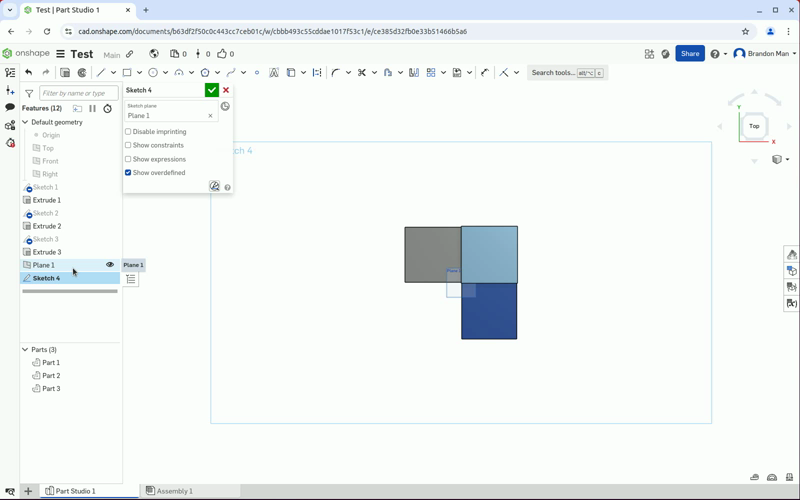
mouse_move(73, 352)
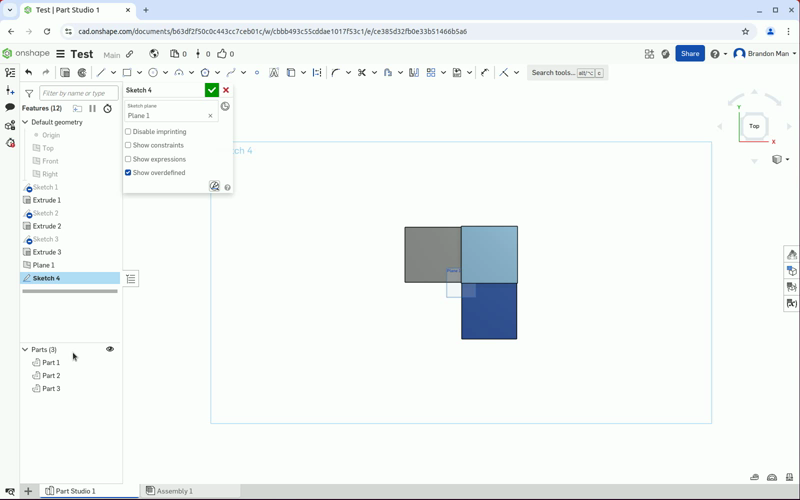
key(y)
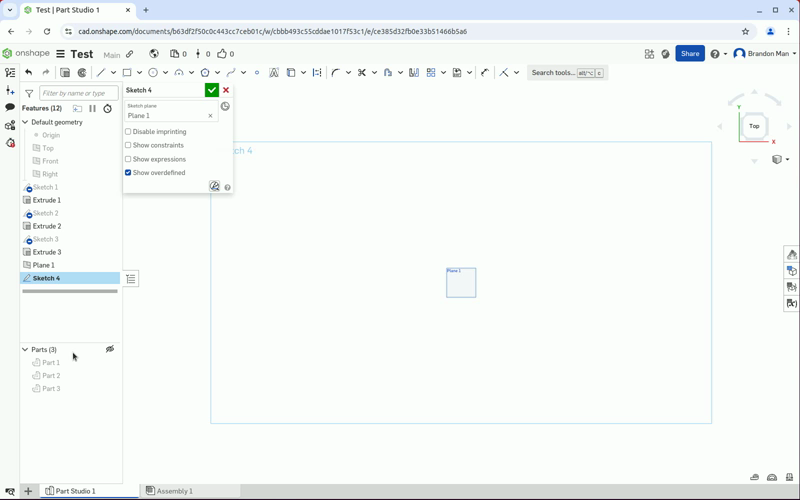
key(l)
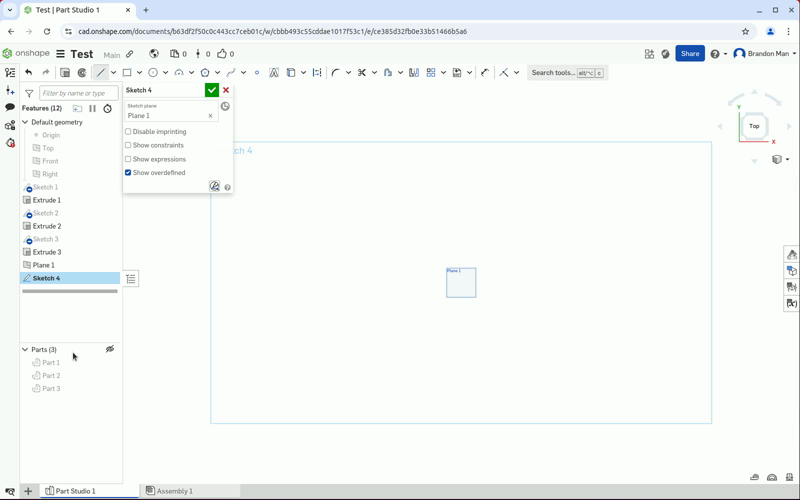
key_down(shift)
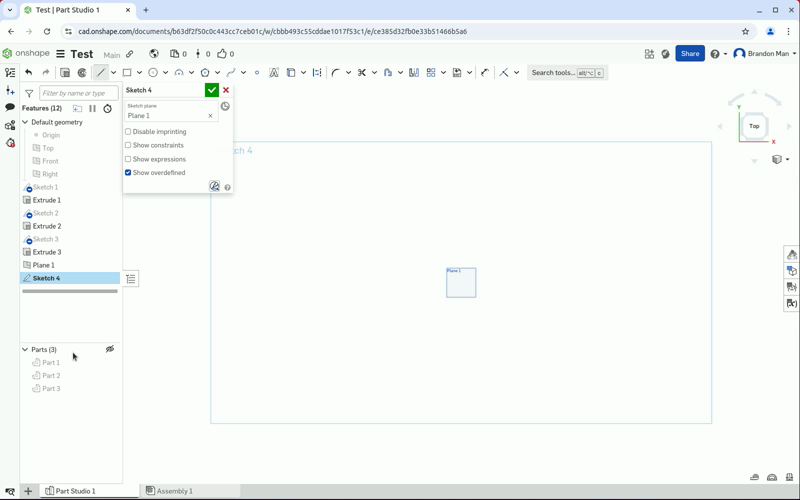
mouse_move(461, 281)
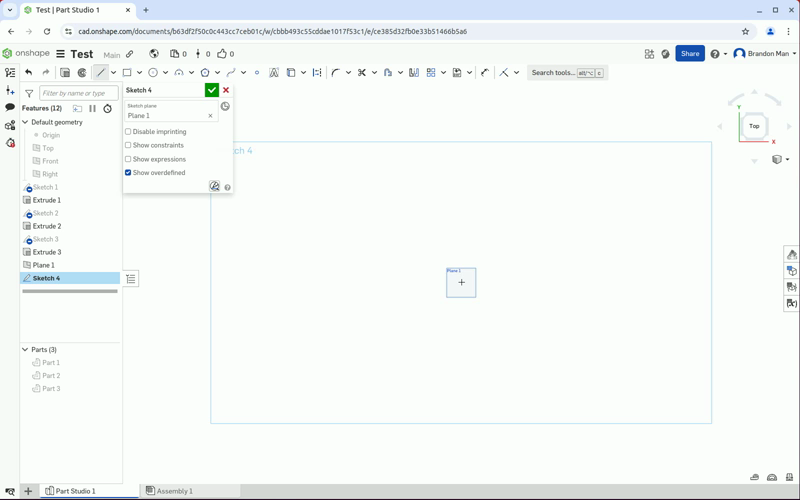
click(461, 281)
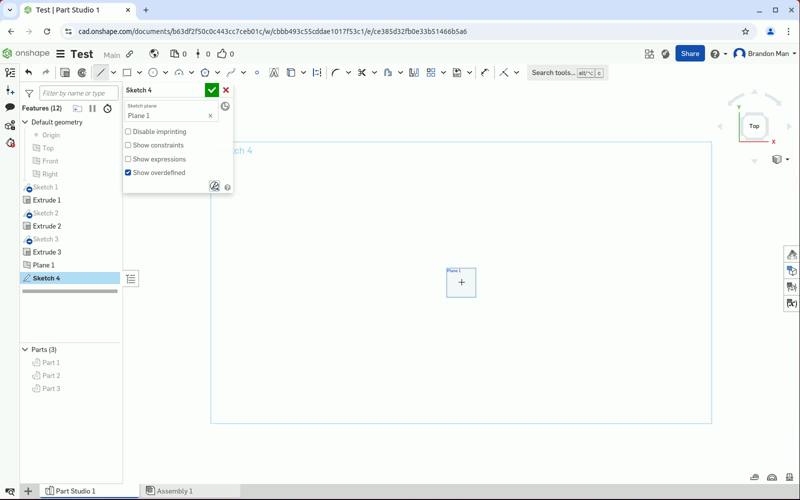
key_up(shift)
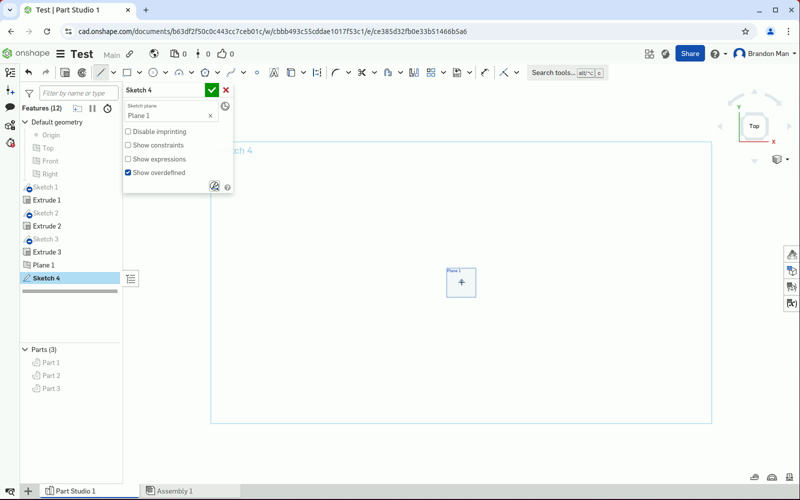
key_down(shift)
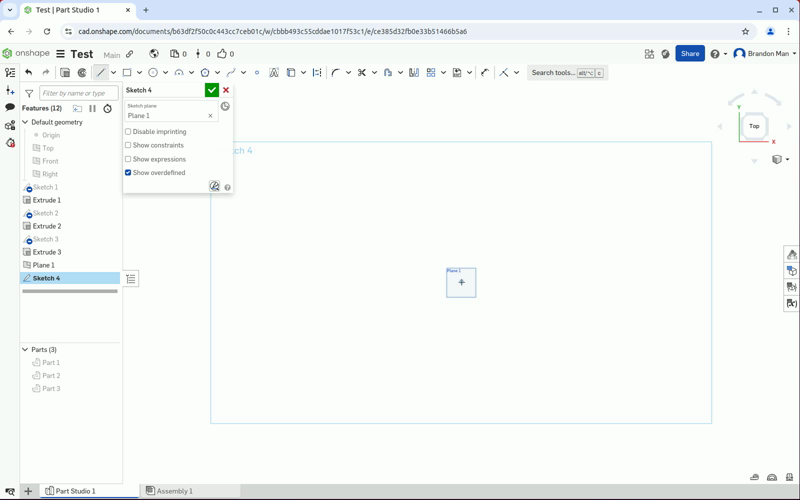
mouse_move(492, 281)
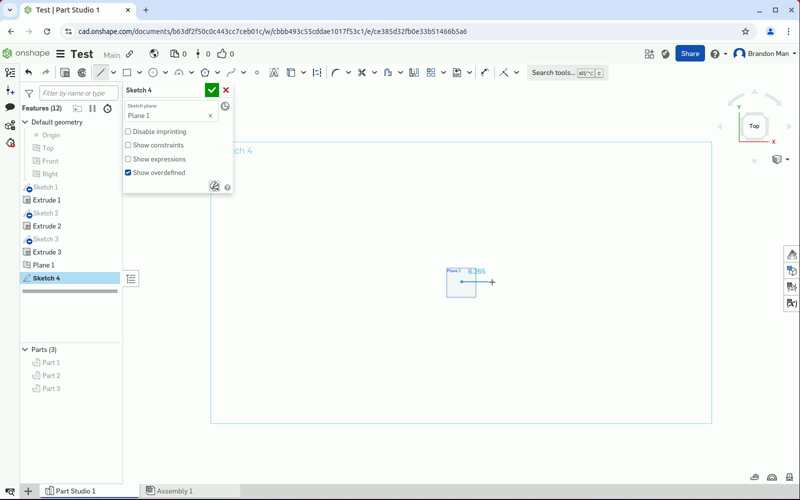
mouse_move(516, 281)
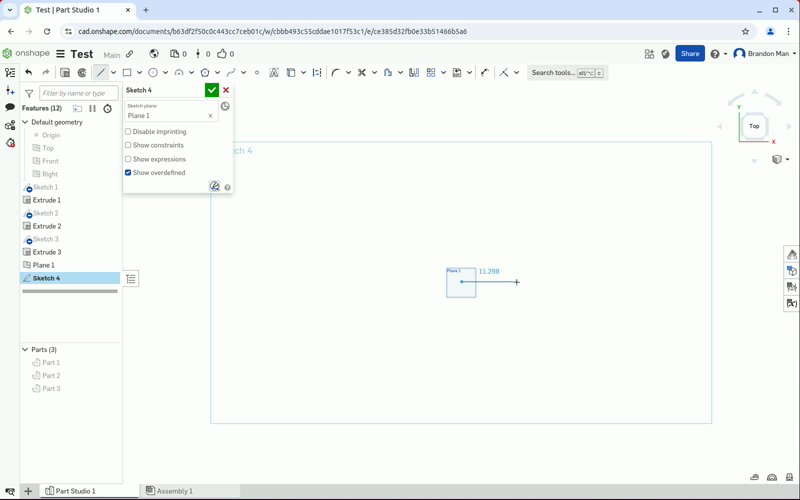
click(516, 281)
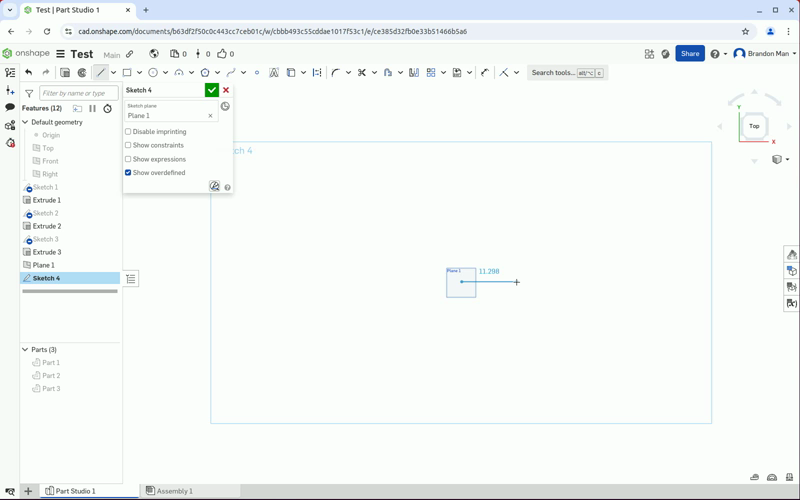
key_up(shift)
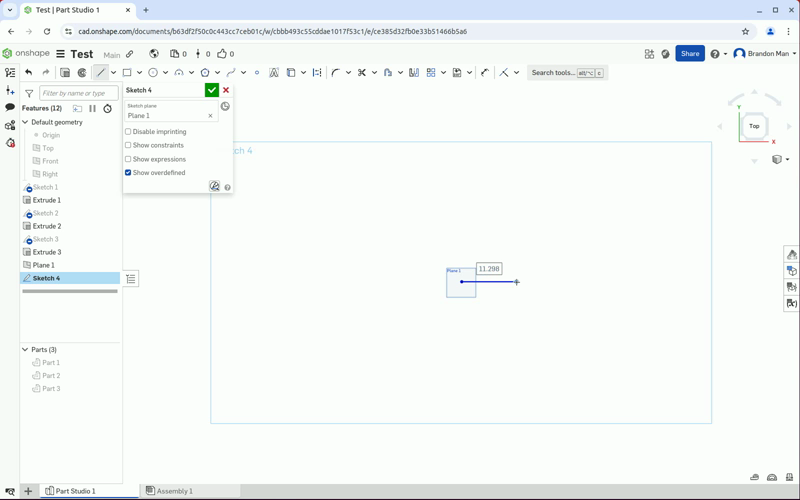
key_down(shift)
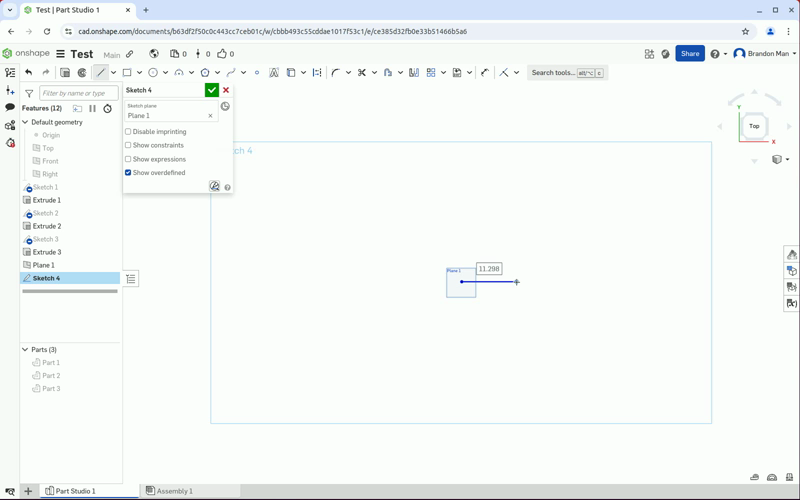
mouse_move(546, 281)
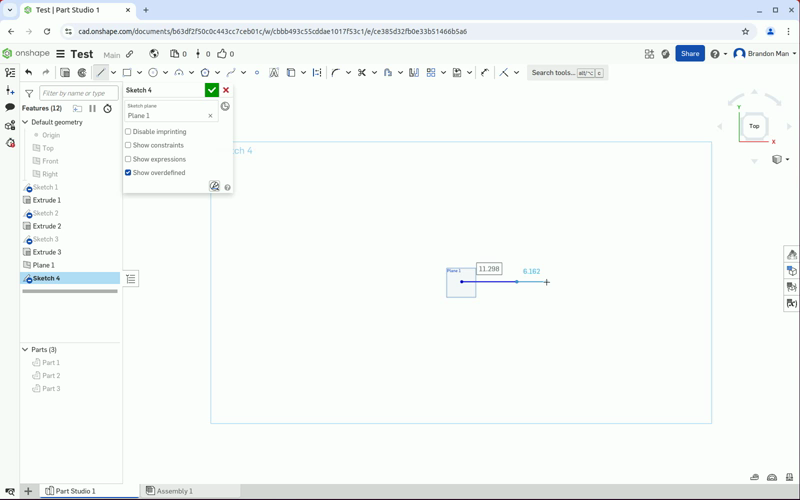
mouse_move(516, 227)
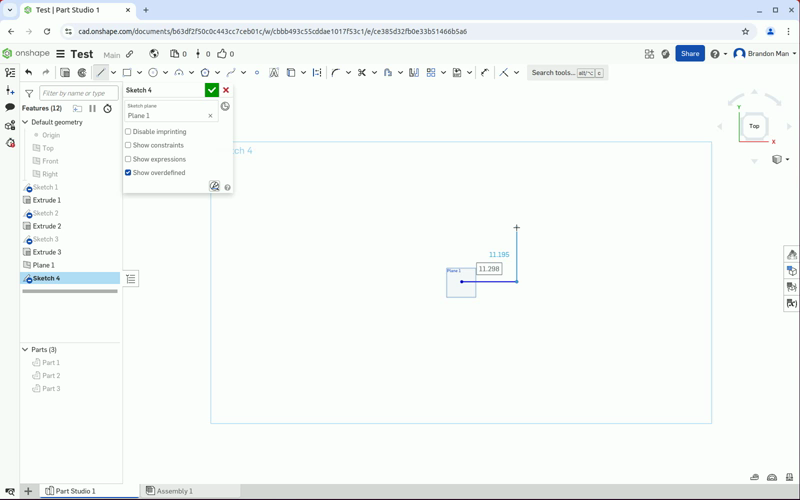
click(516, 227)
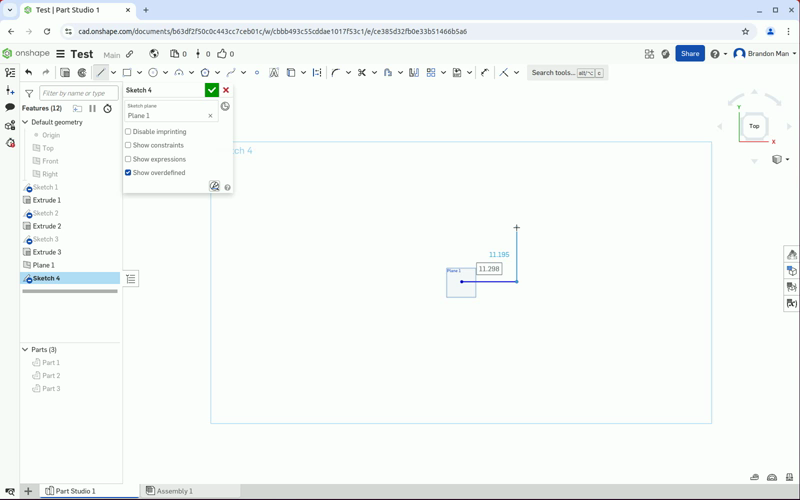
key_up(shift)
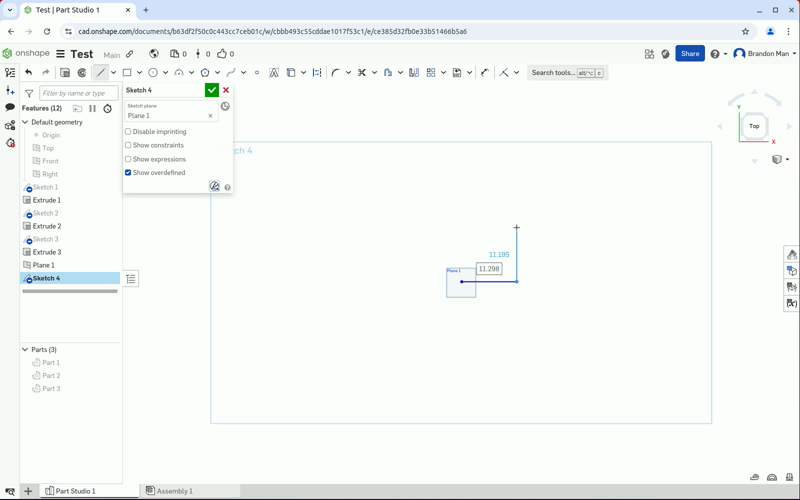
key_down(shift)
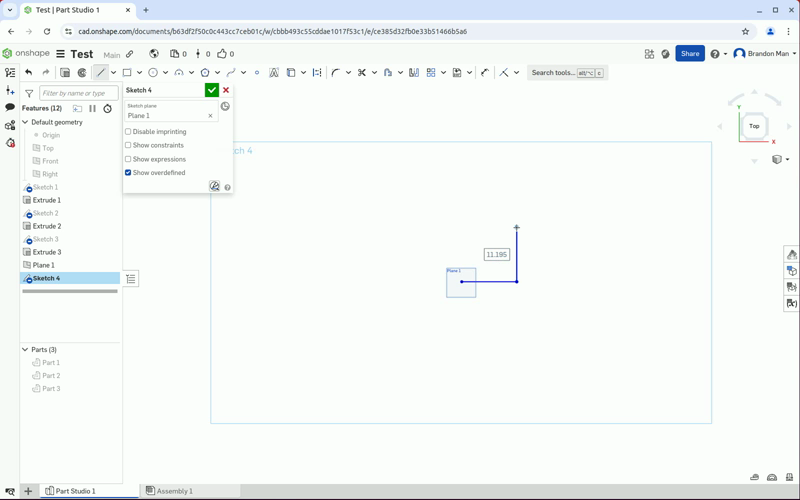
mouse_move(546, 227)
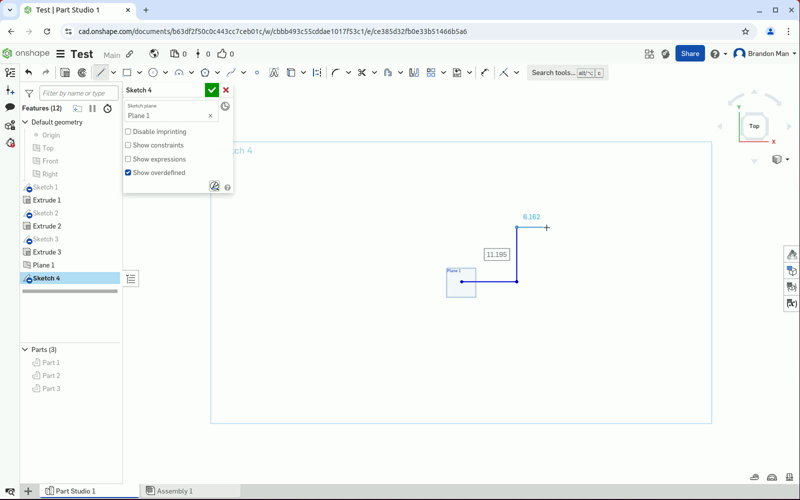
mouse_move(461, 227)
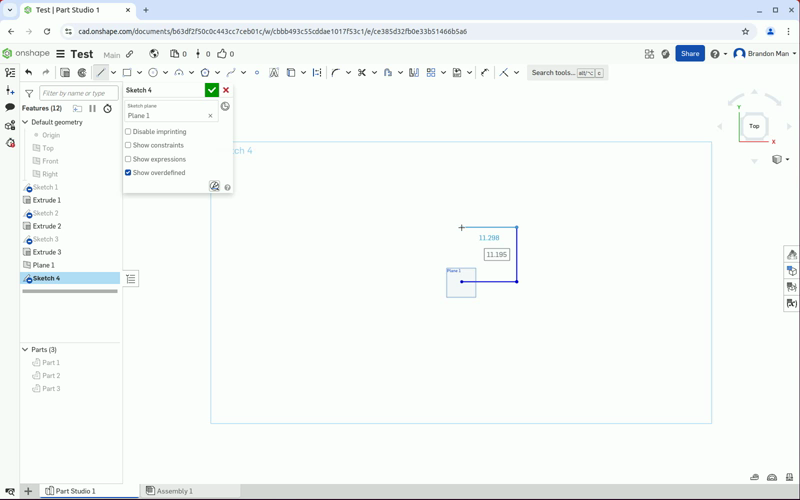
click(461, 227)
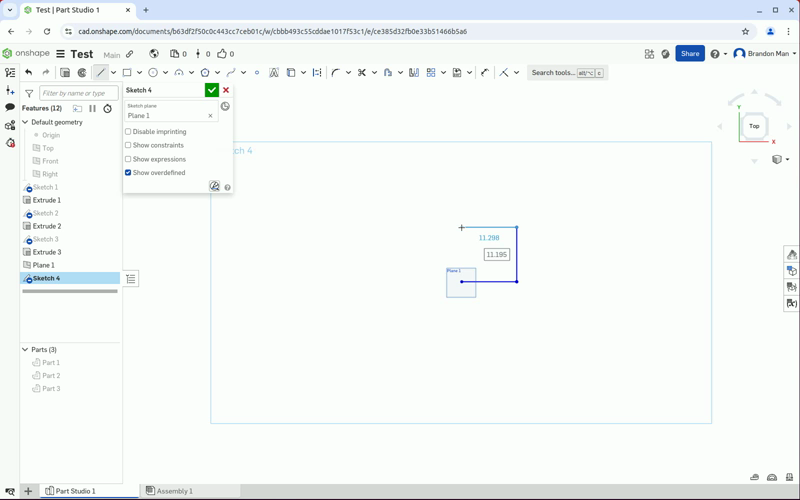
key_up(shift)
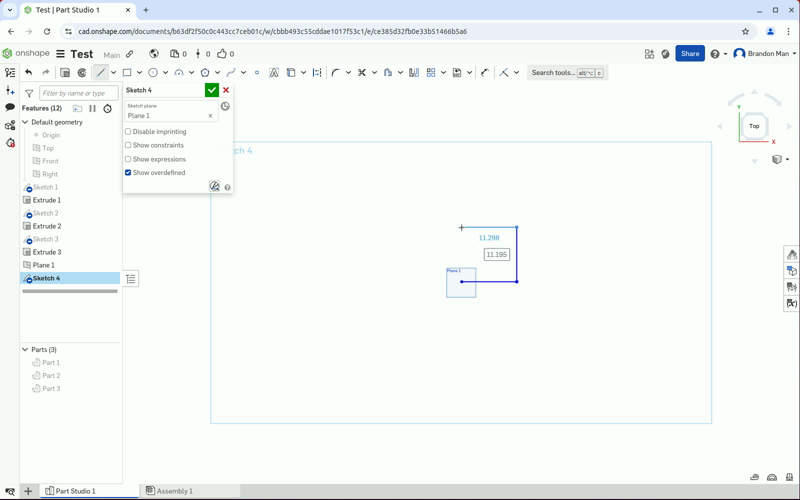
mouse_move(492, 227)
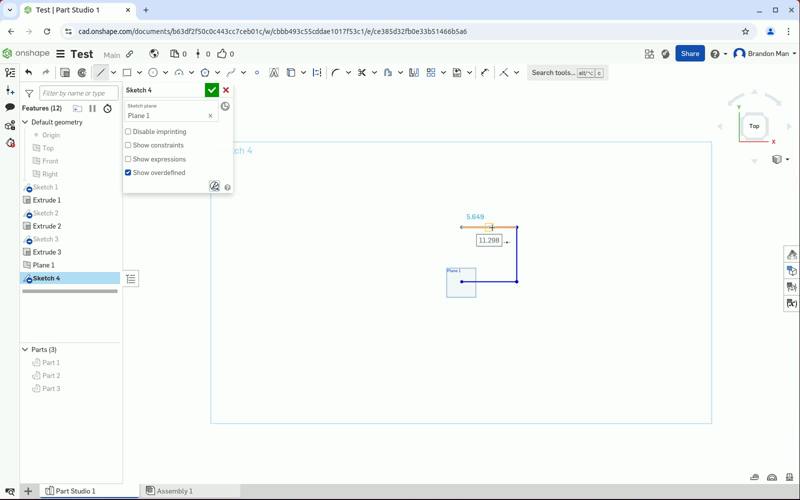
key_down(shift)
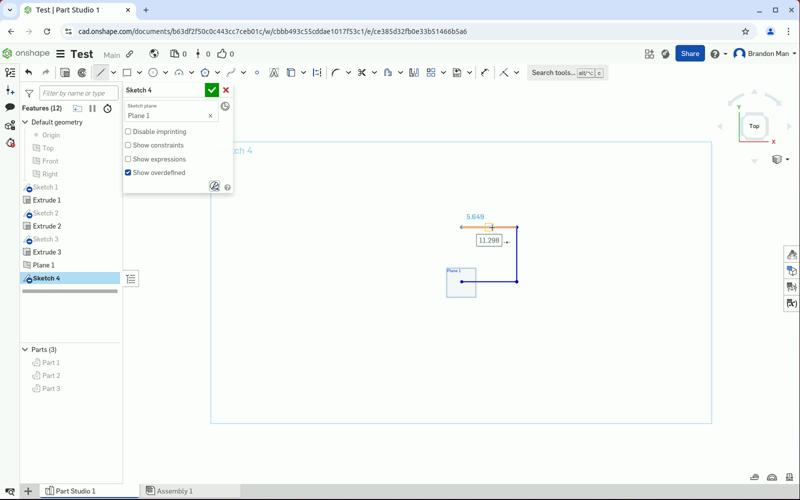
mouse_move(461, 281)
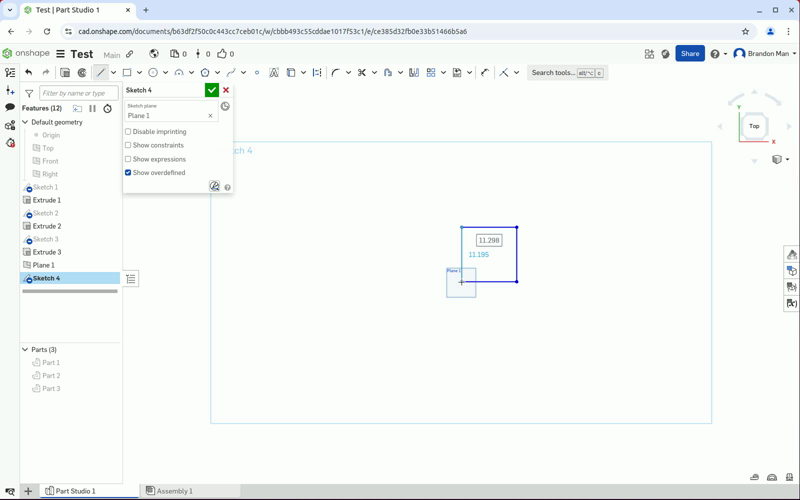
key_up(shift)
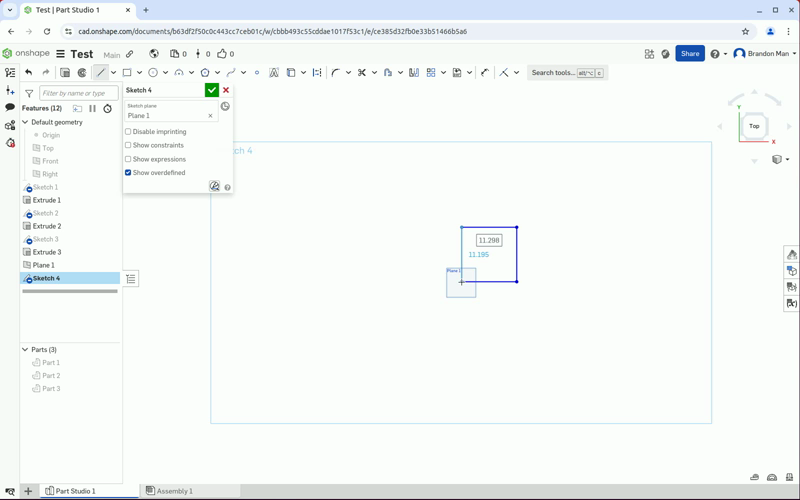
click(461, 281)
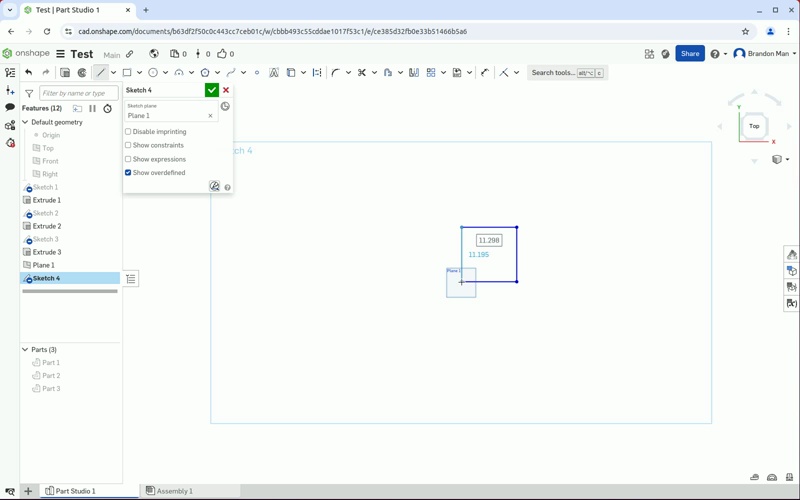
key(esc)
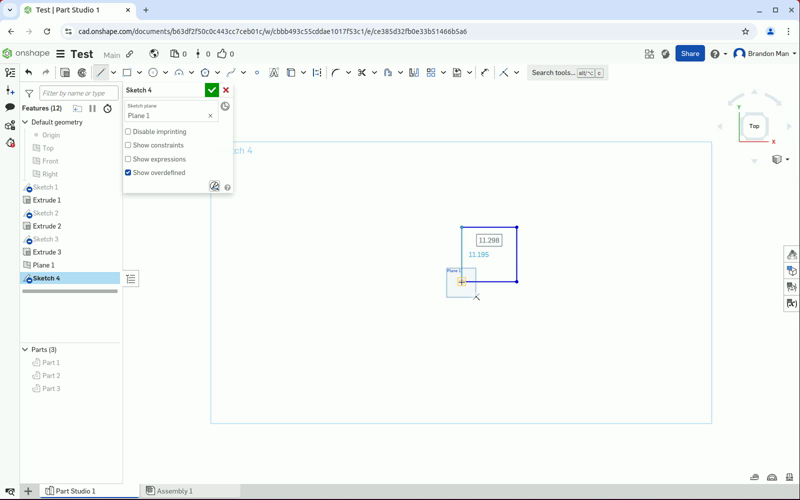
mouse_move(500, 239)
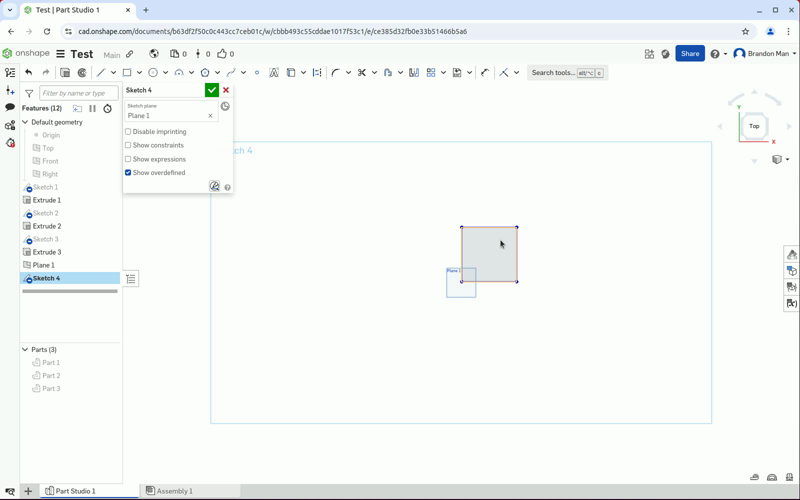
click(500, 239)
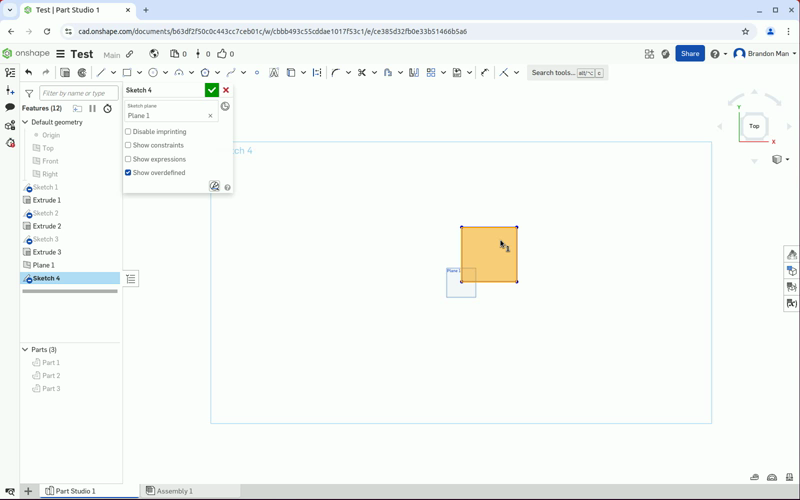
mouse_move(73, 352)
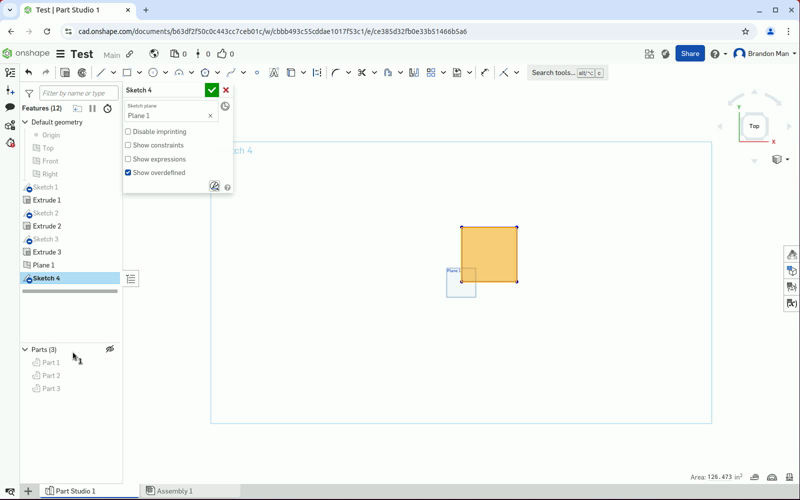
key(shift+y)
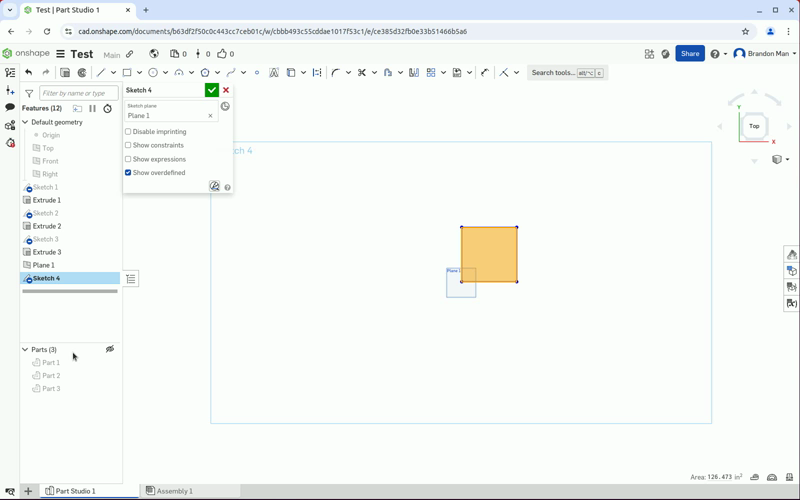
key(shift+e)
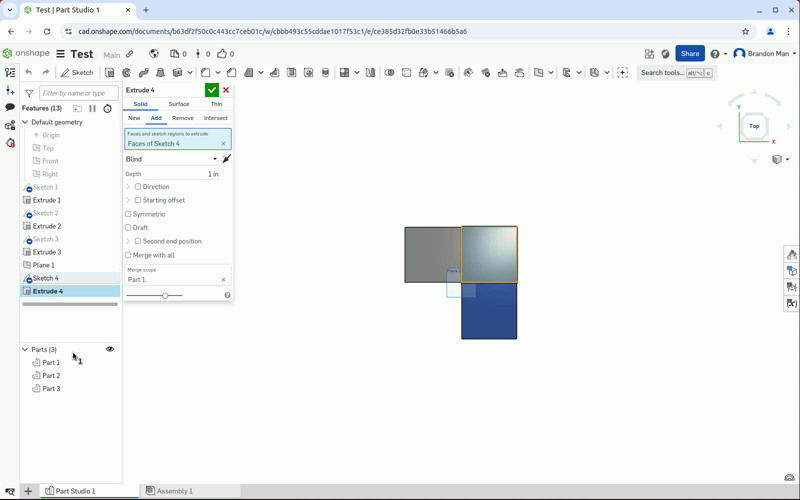
mouse_move(143, 106)
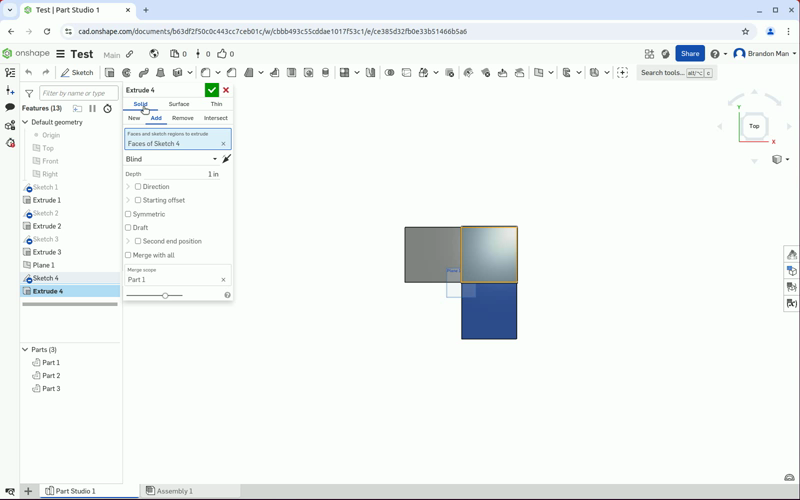
click(143, 106)
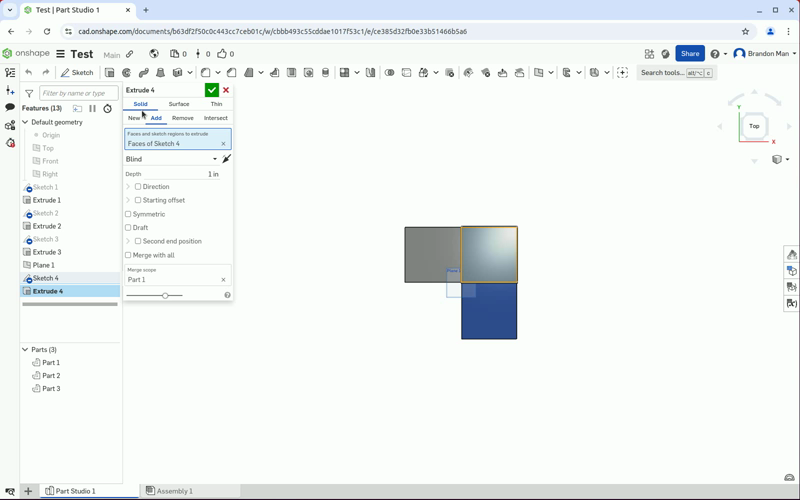
mouse_move(137, 120)
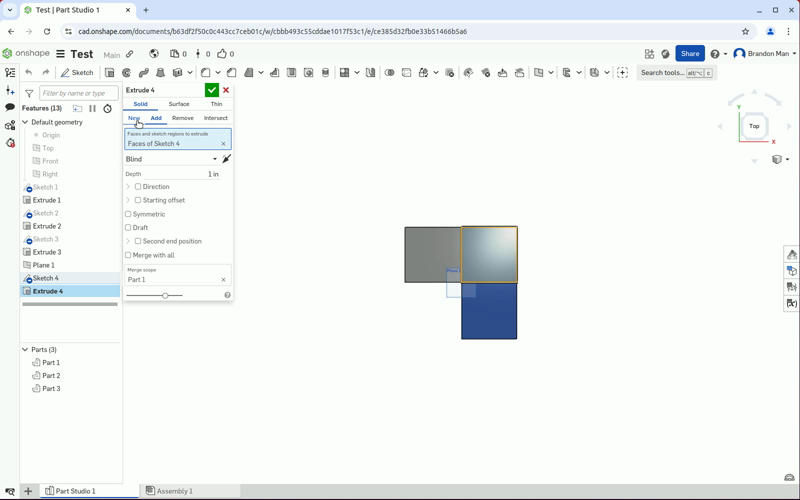
click(137, 120)
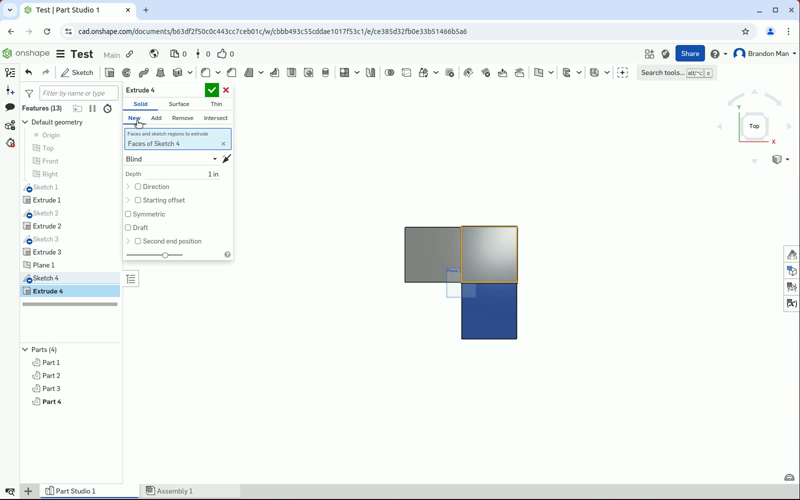
key(tab, 4)
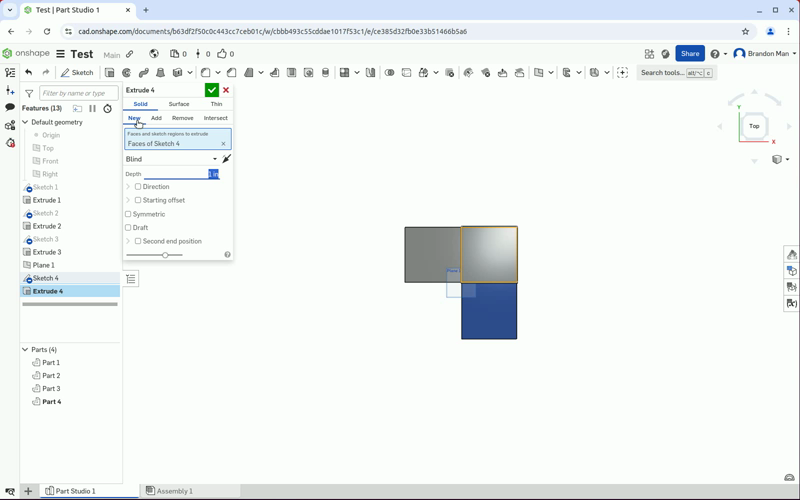
text(11.554)
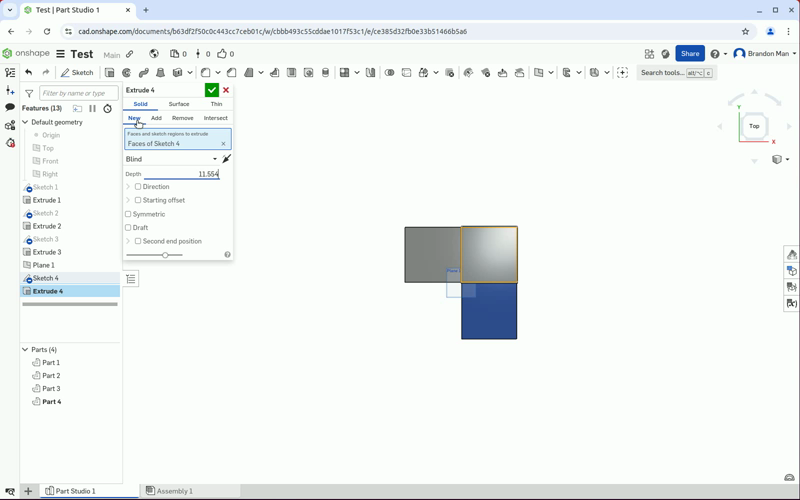
key(enter)
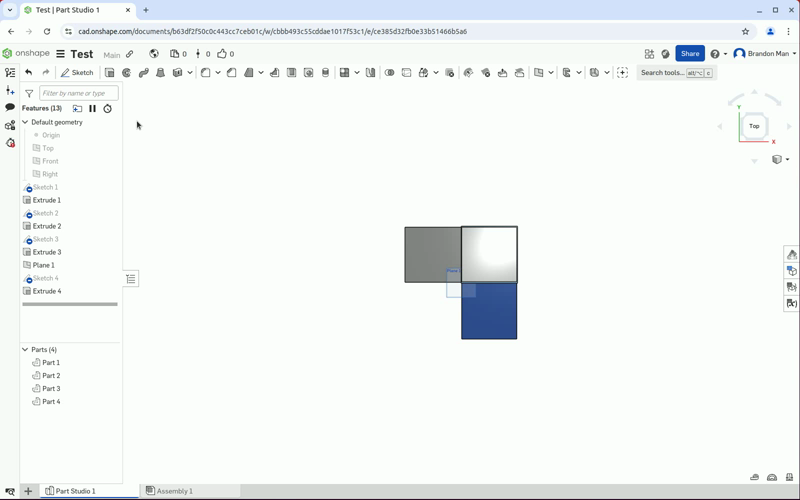
key(shift+h)
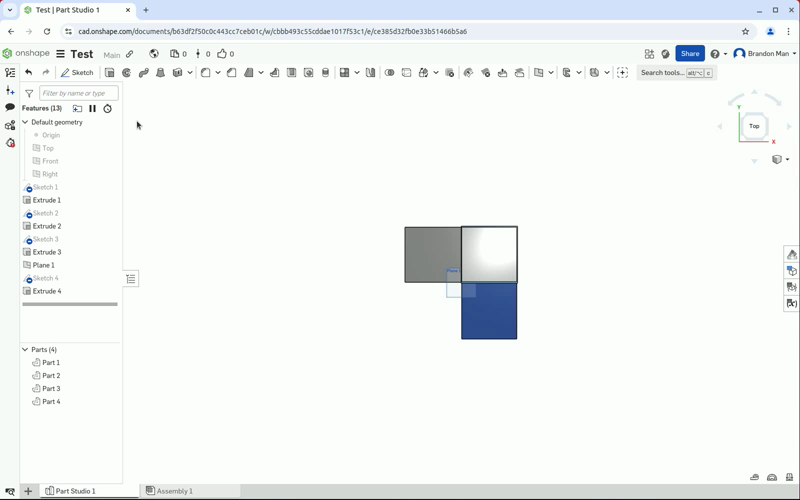
key(shift+h)
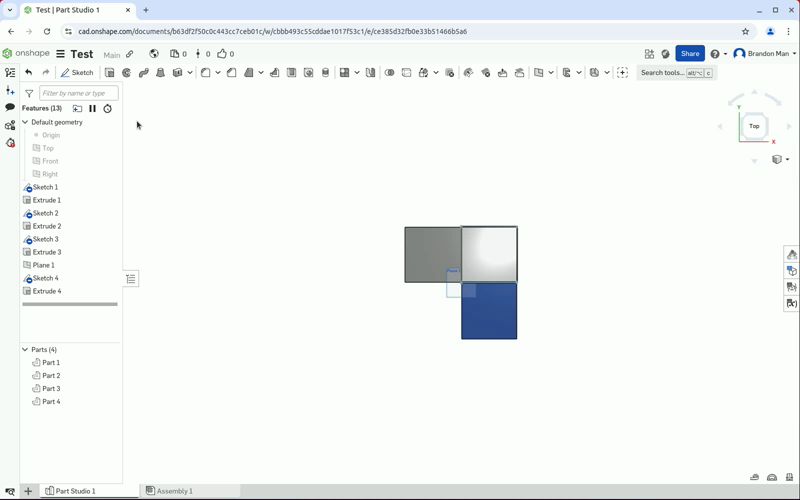
key(shift+7)
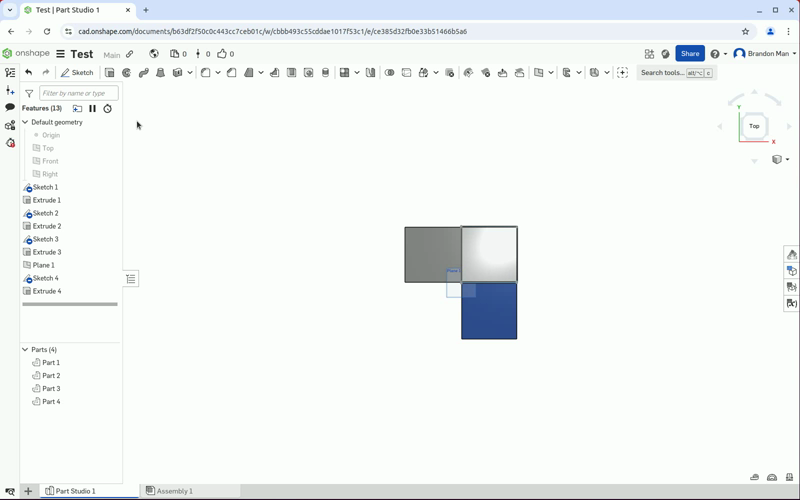
key(up, 3)
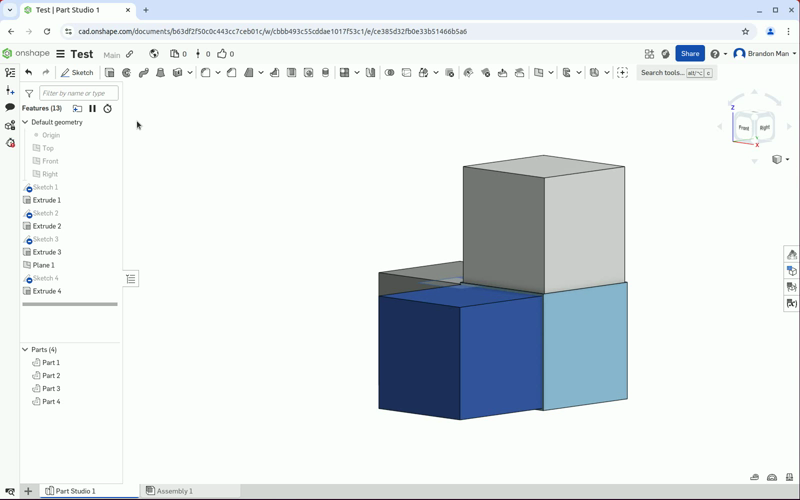
key(left, 3)
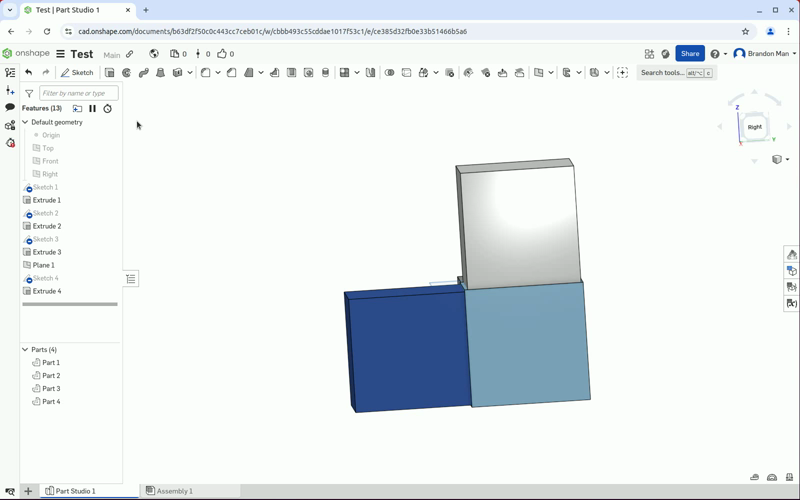
key(right, 3)
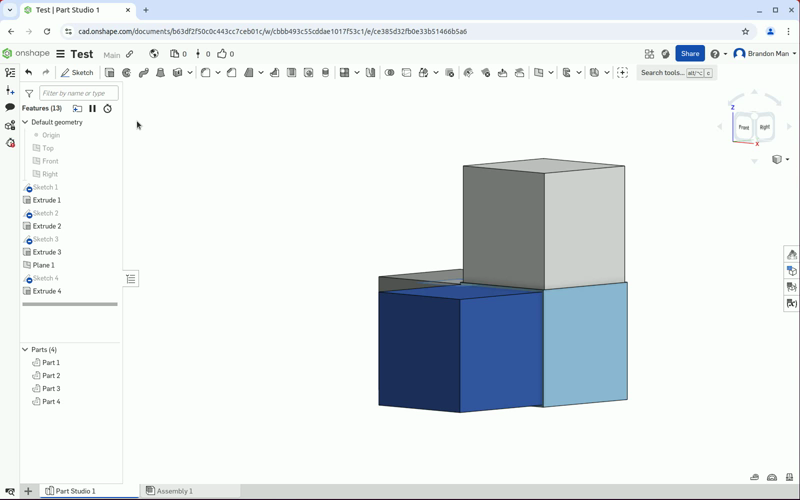
key(down, 3)
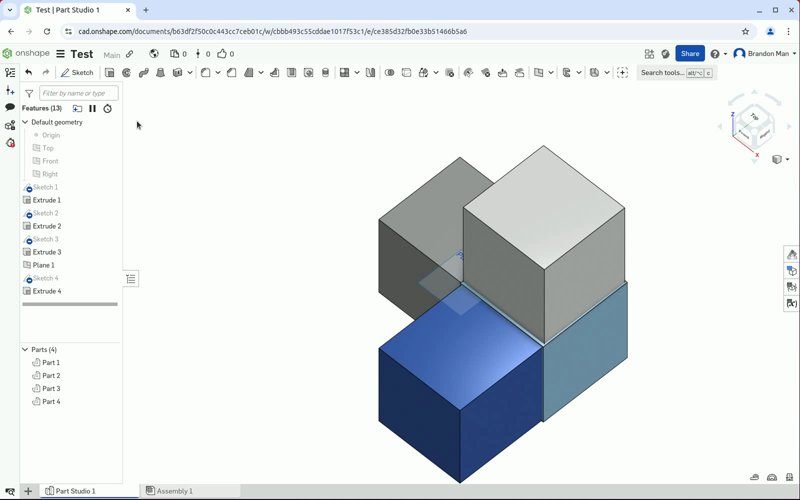
mouse_move(73, 189)
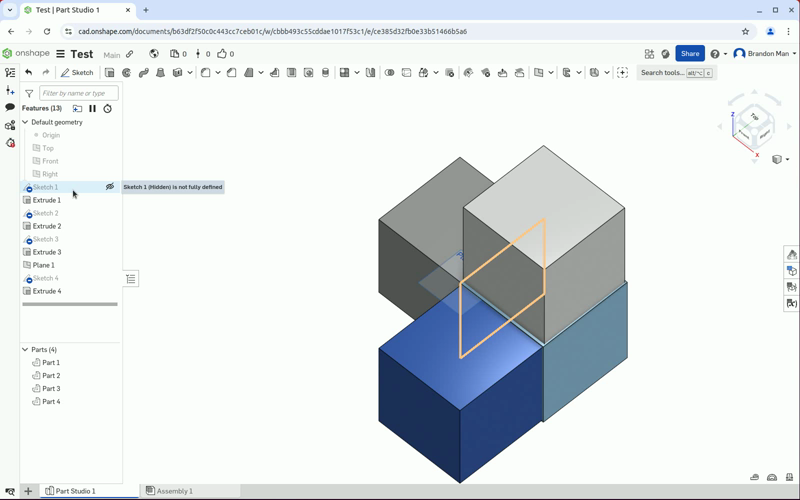
click(73, 189)